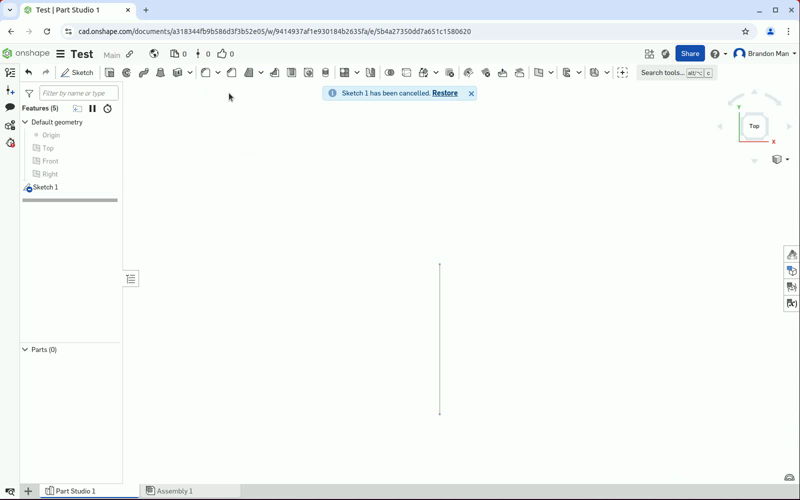
key(shift+h)
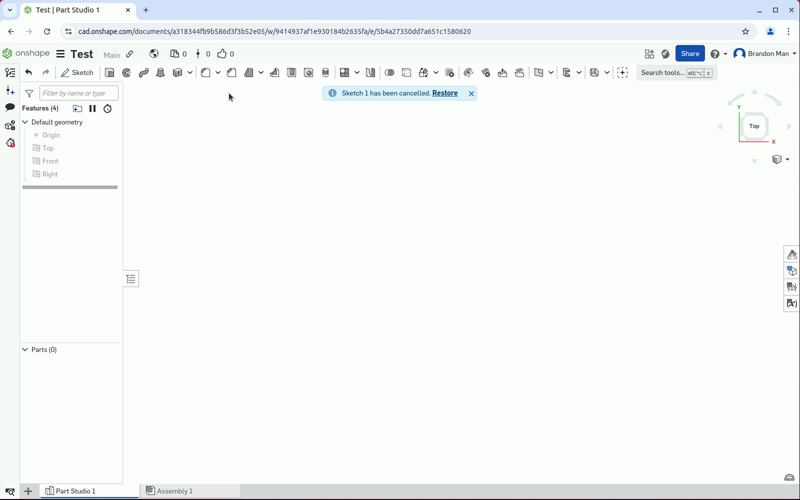
key(shift+s)
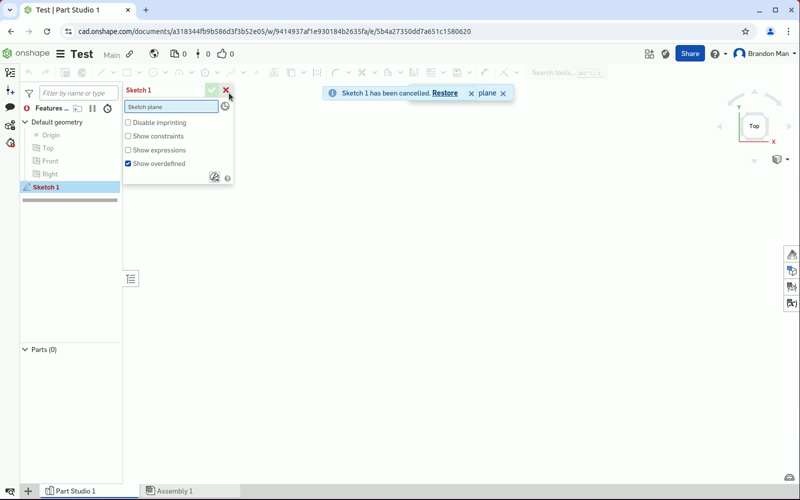
mouse_move(73, 150)
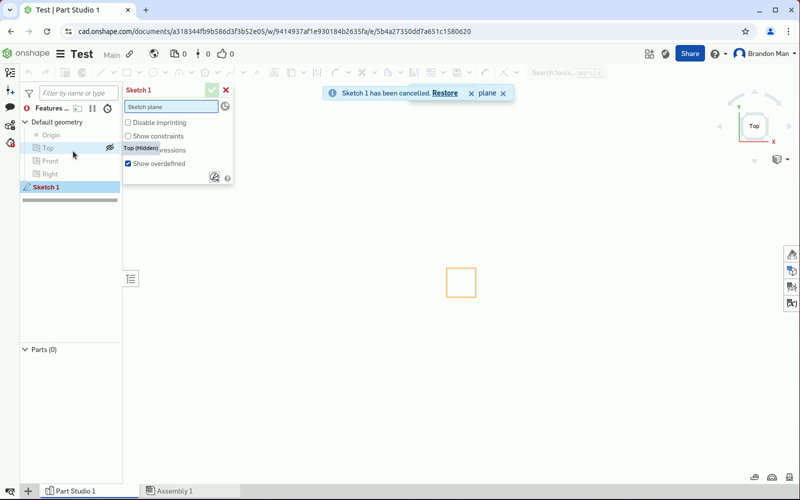
click(73, 150)
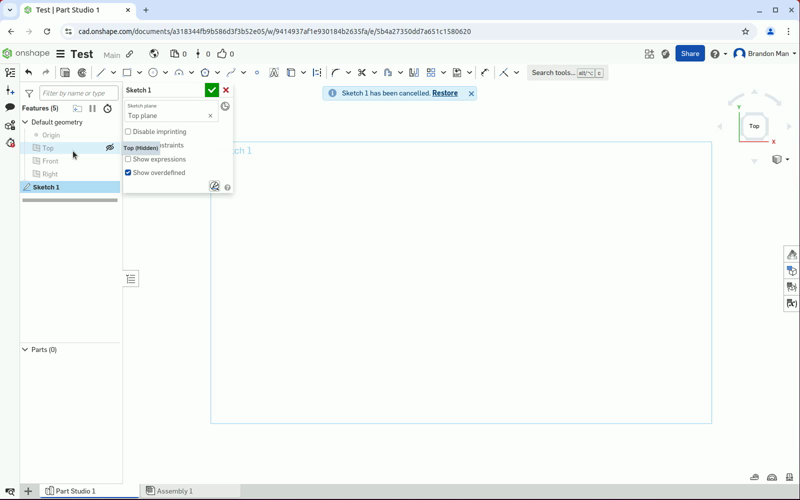
mouse_move(73, 352)
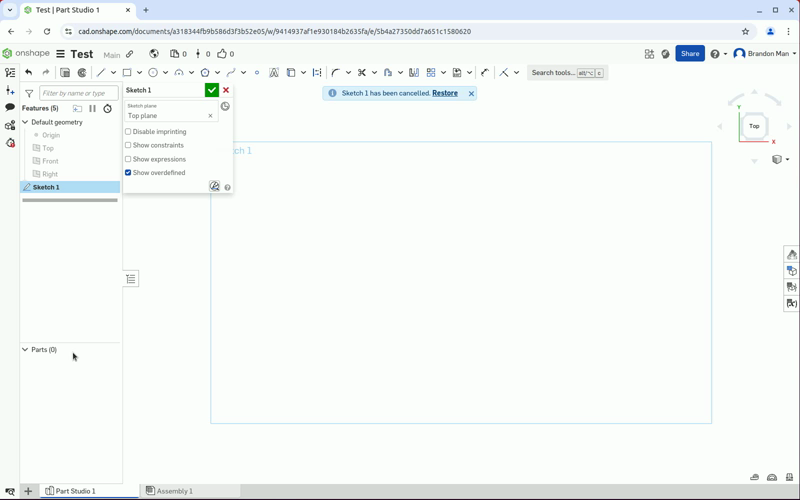
key(y)
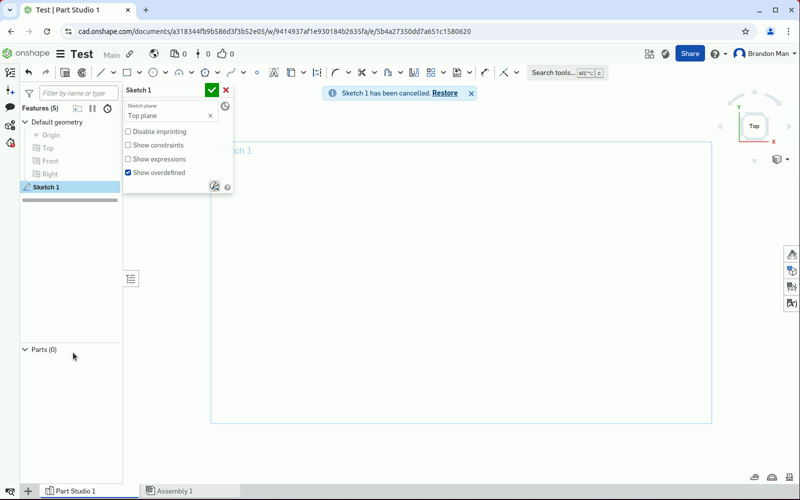
key(l)
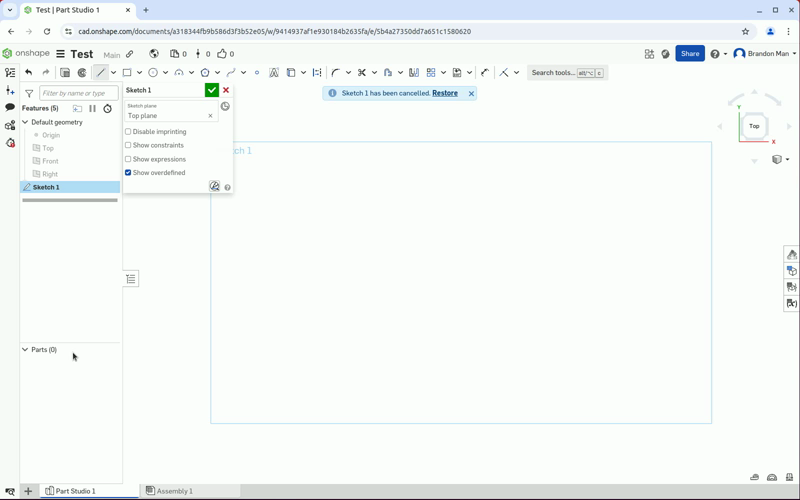
key_down(shift)
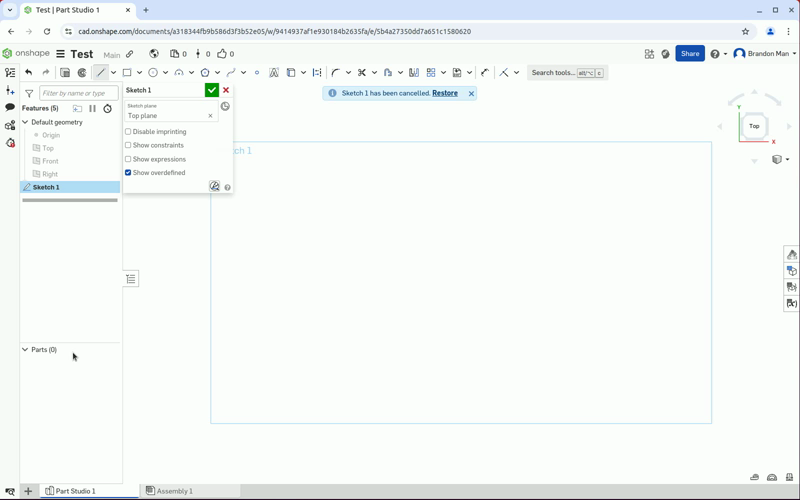
mouse_move(450, 374)
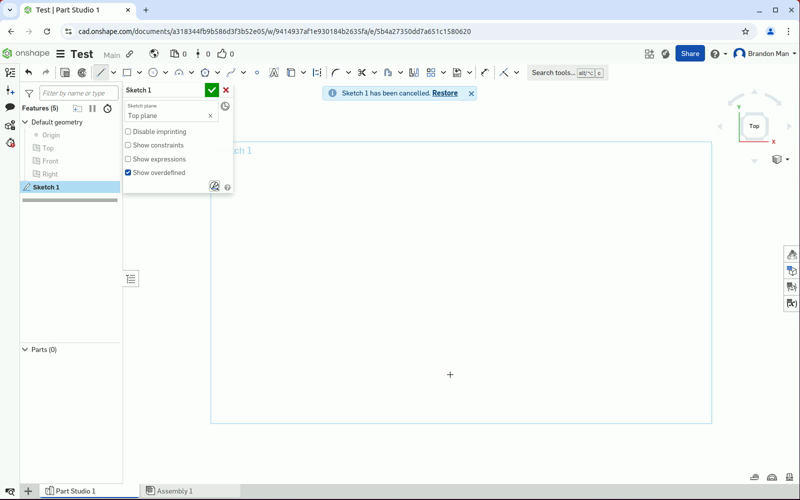
click(450, 374)
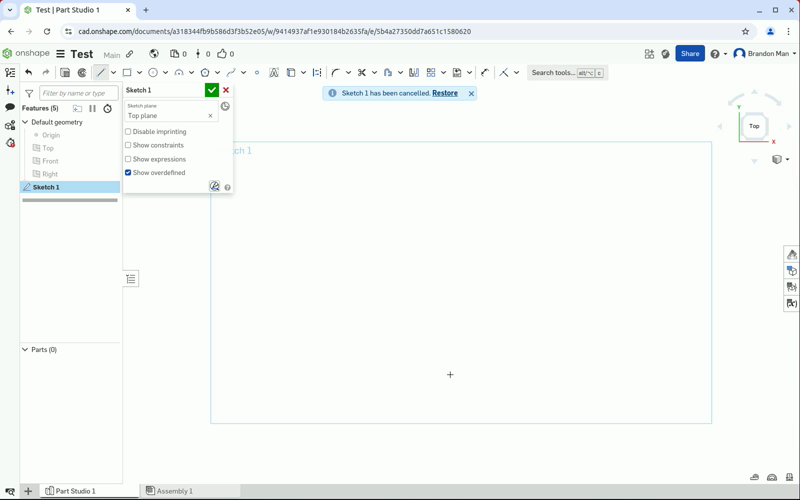
key_up(shift)
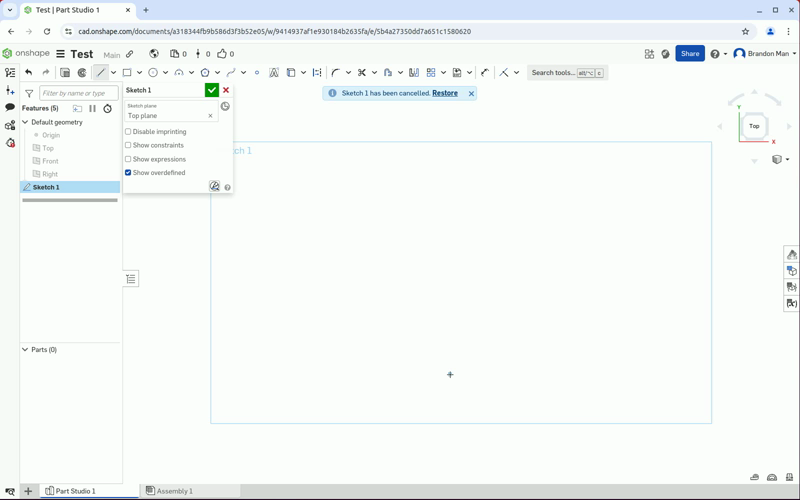
key_down(shift)
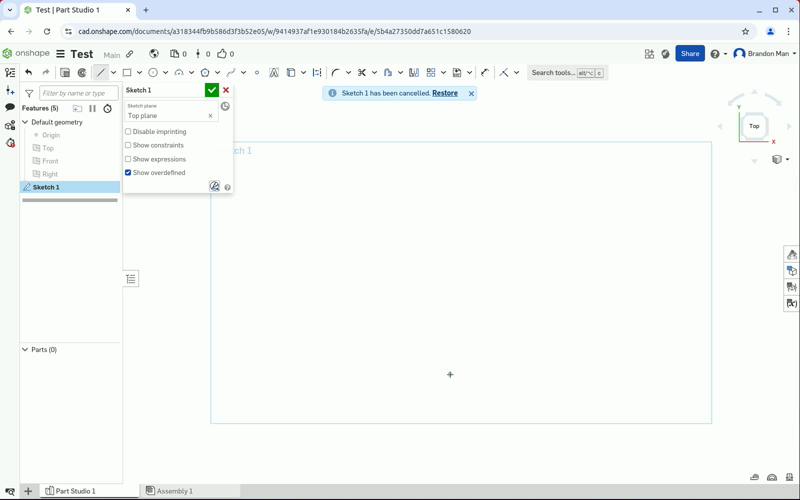
mouse_move(480, 374)
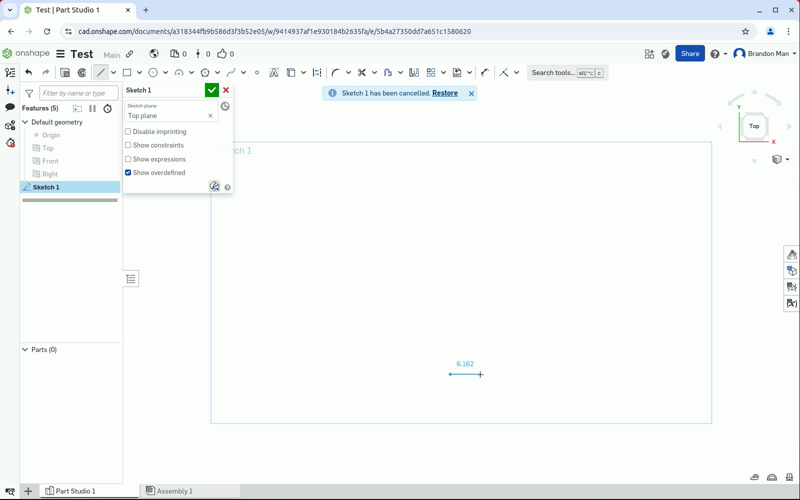
mouse_move(460, 374)
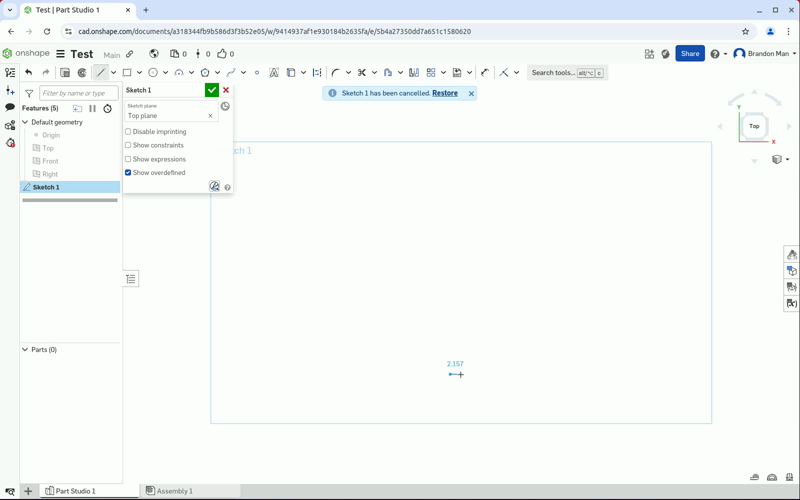
click(460, 374)
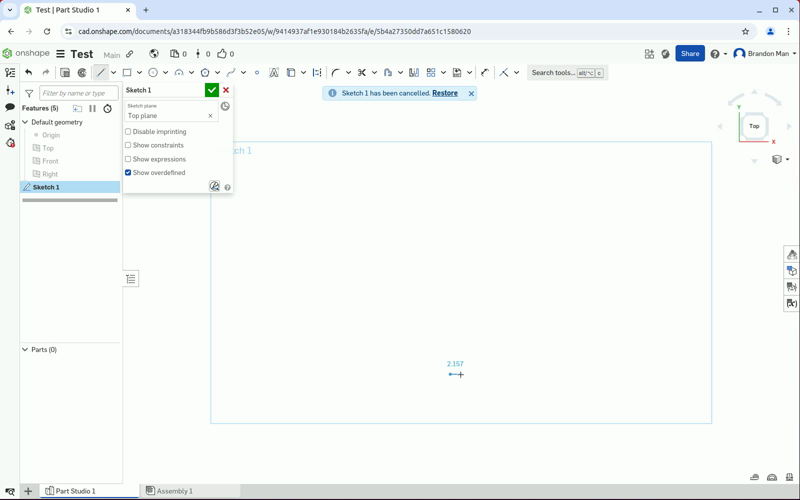
key_up(shift)
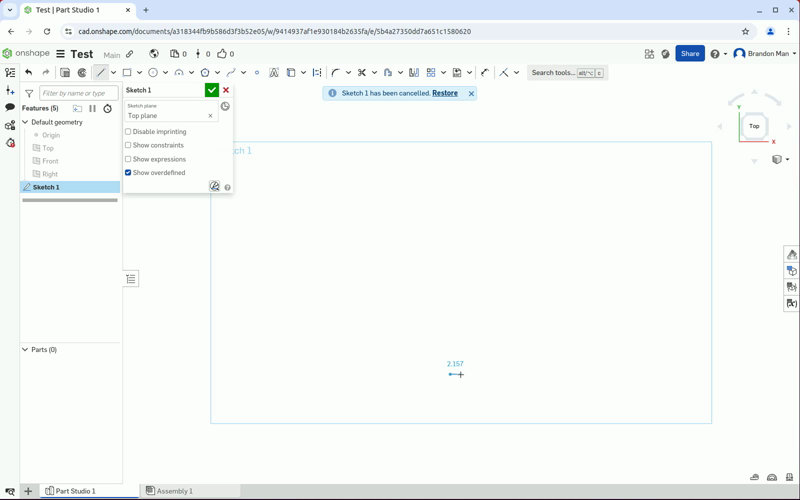
key_down(shift)
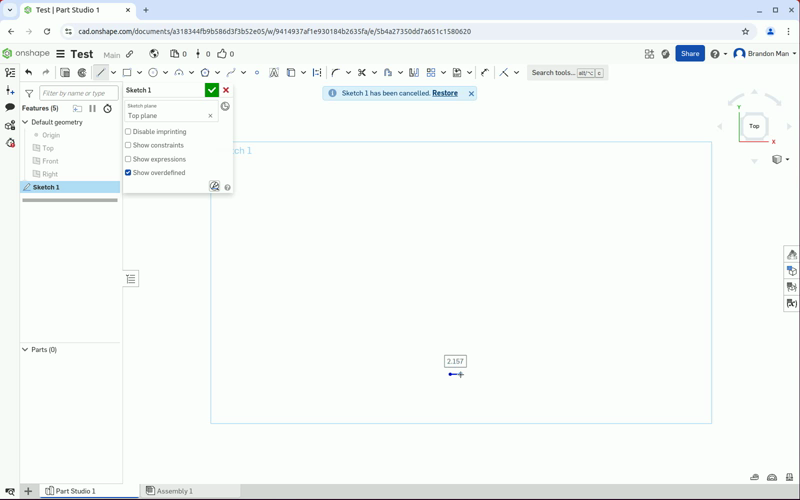
mouse_move(460, 282)
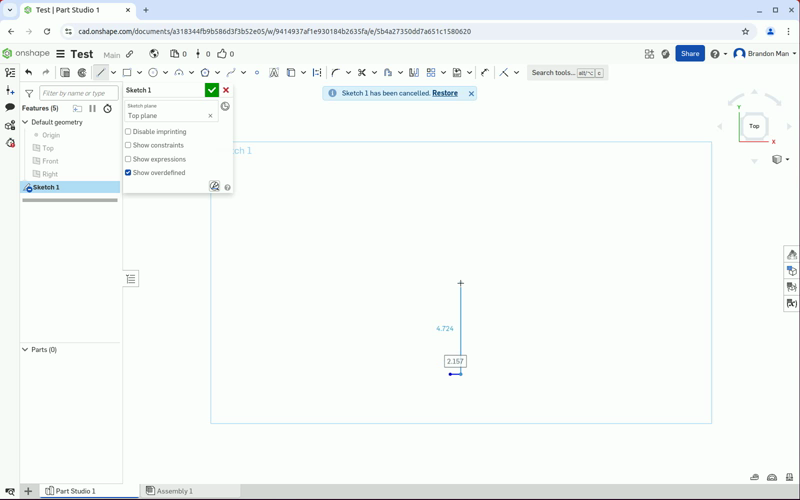
click(460, 282)
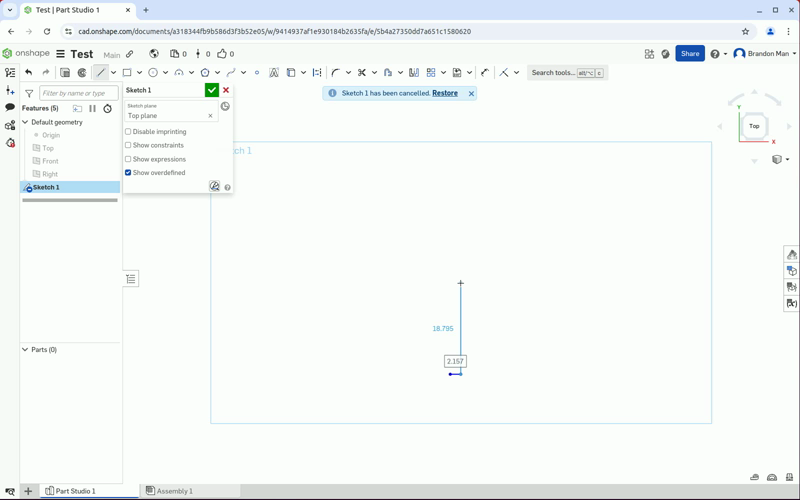
key_up(shift)
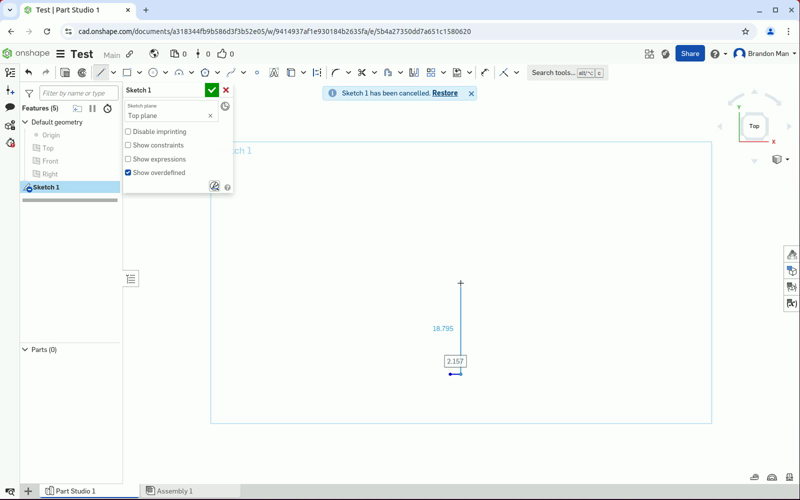
key_down(shift)
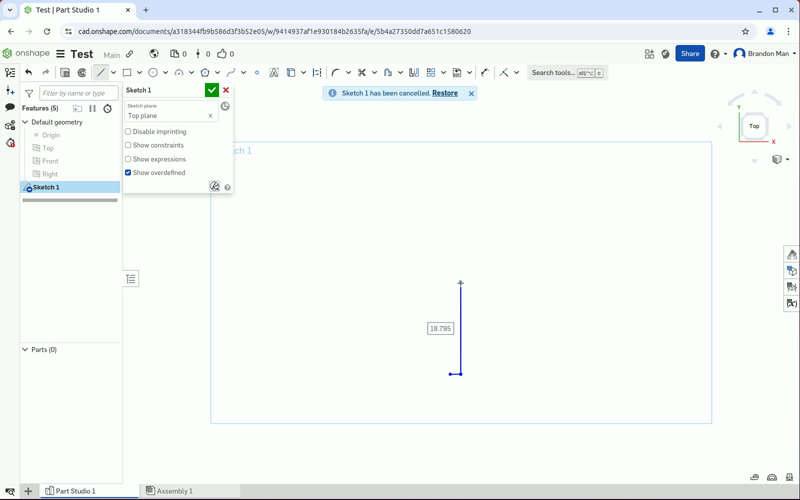
mouse_move(490, 282)
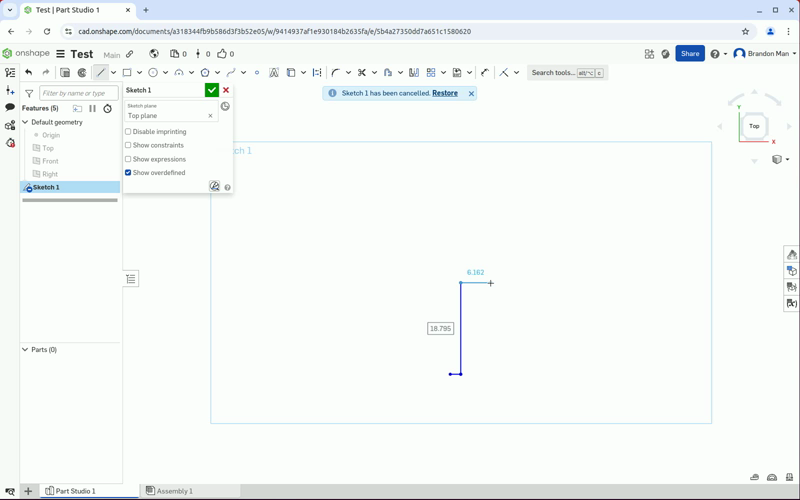
mouse_move(450, 282)
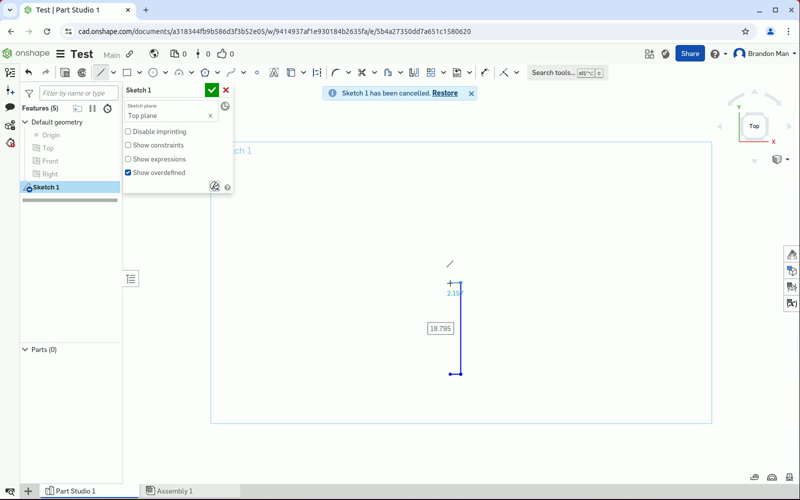
click(450, 282)
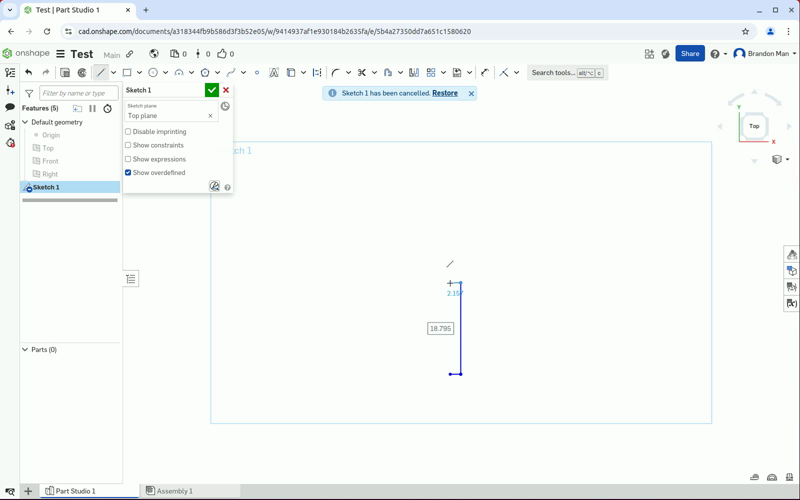
key_up(shift)
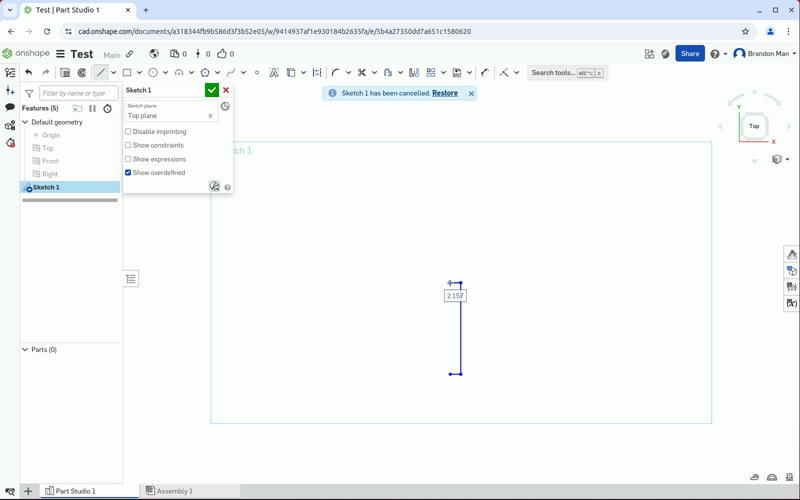
key_down(shift)
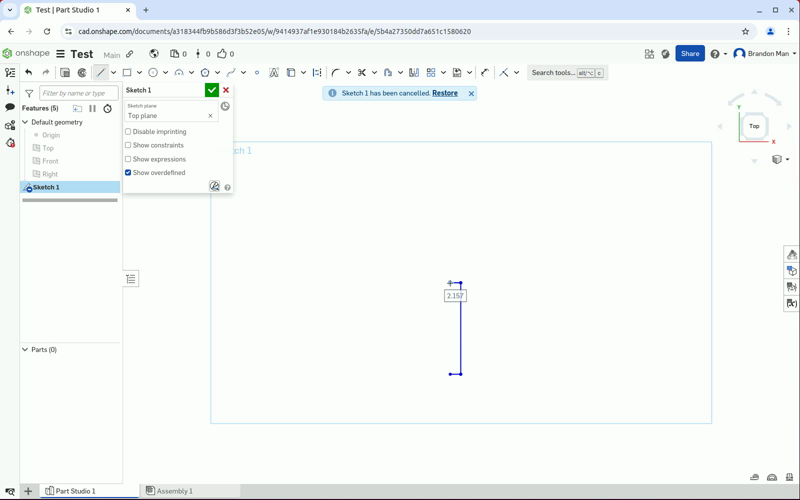
mouse_move(450, 374)
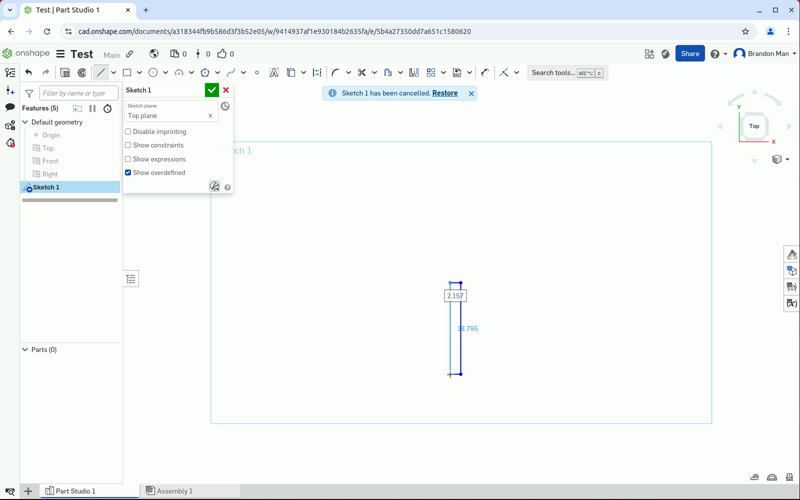
key_up(shift)
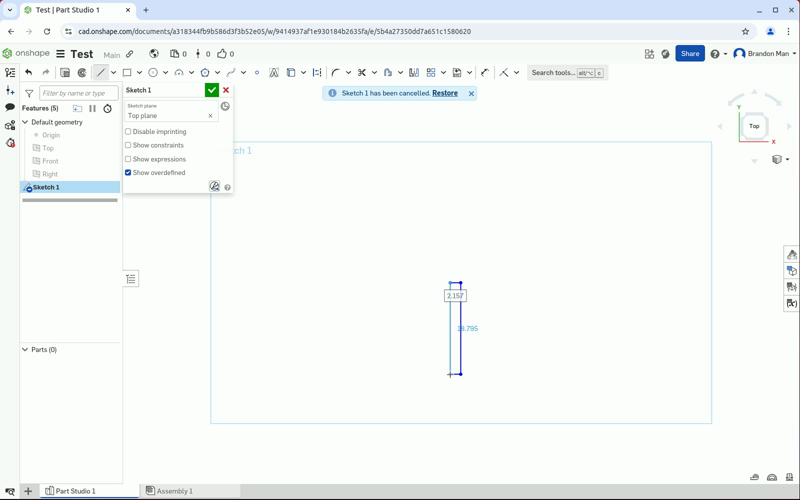
click(450, 374)
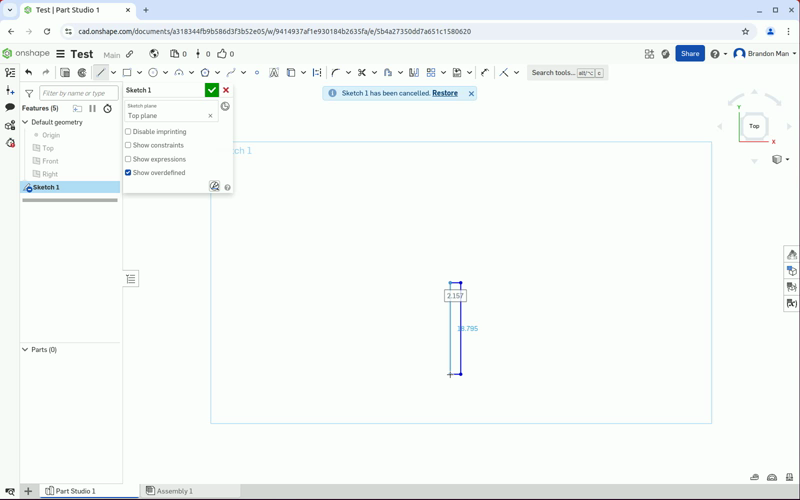
key(esc)
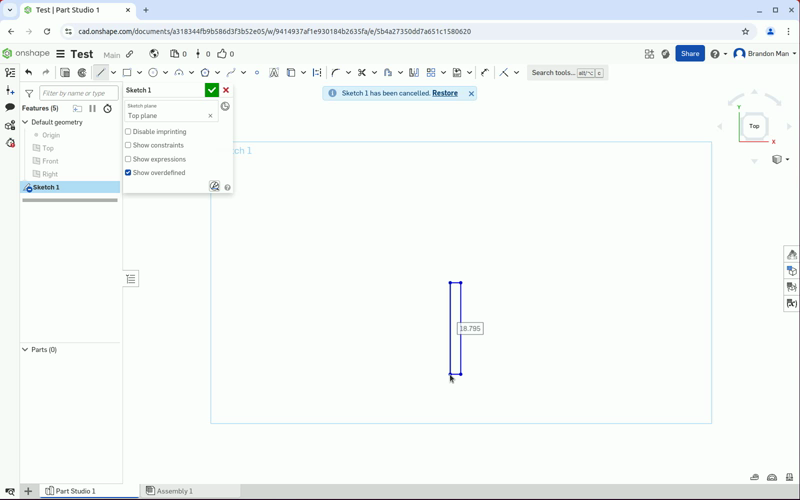
mouse_move(456, 304)
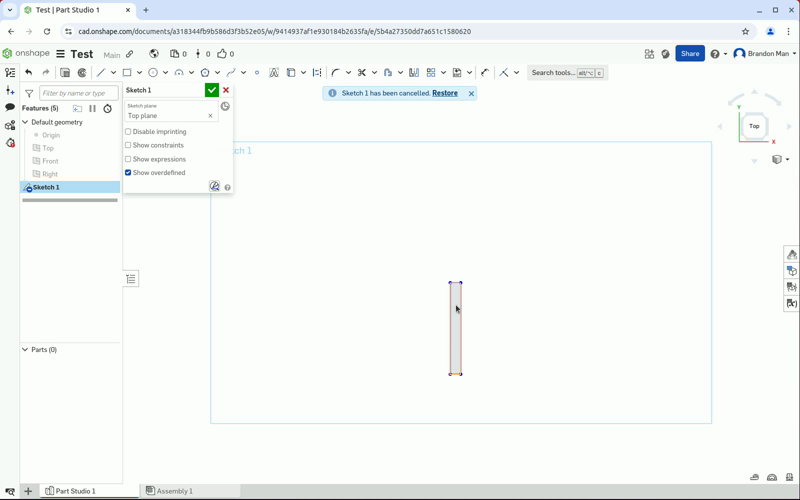
scroll(6)
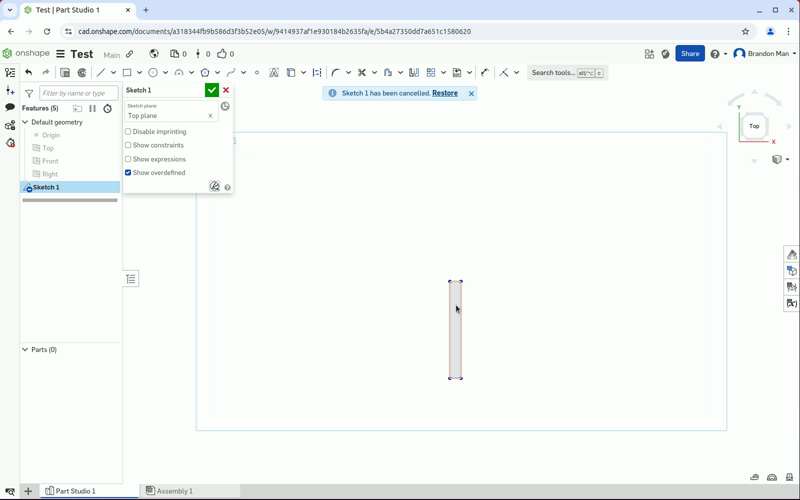
scroll(6)
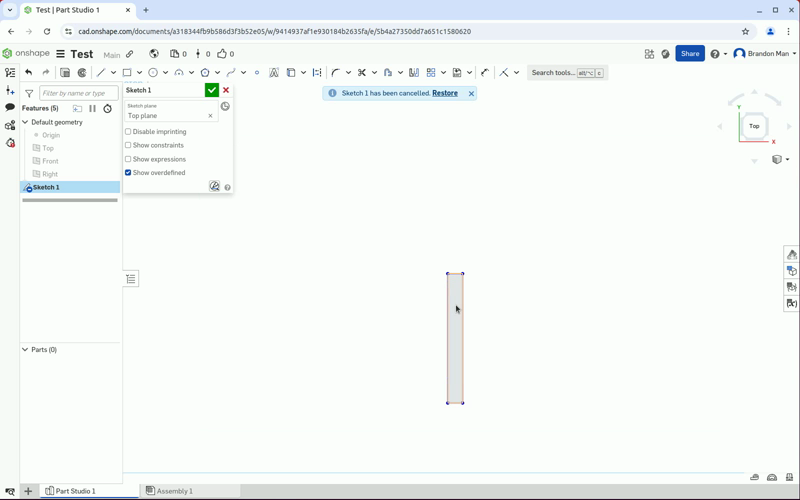
scroll(6)
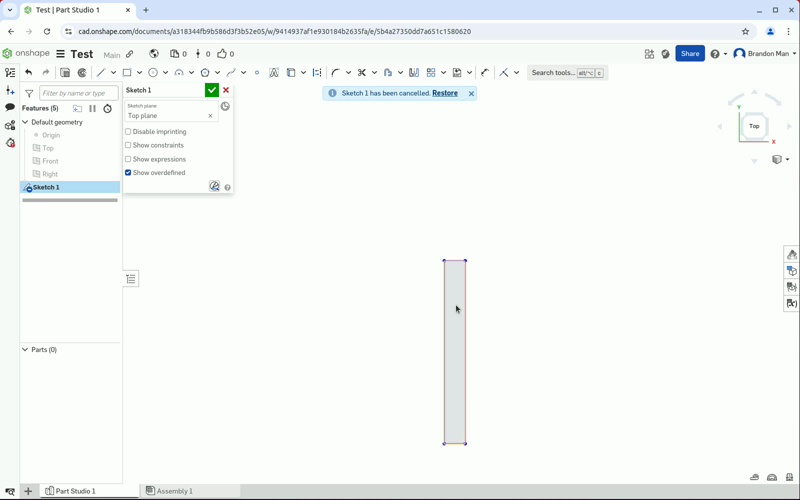
scroll(6)
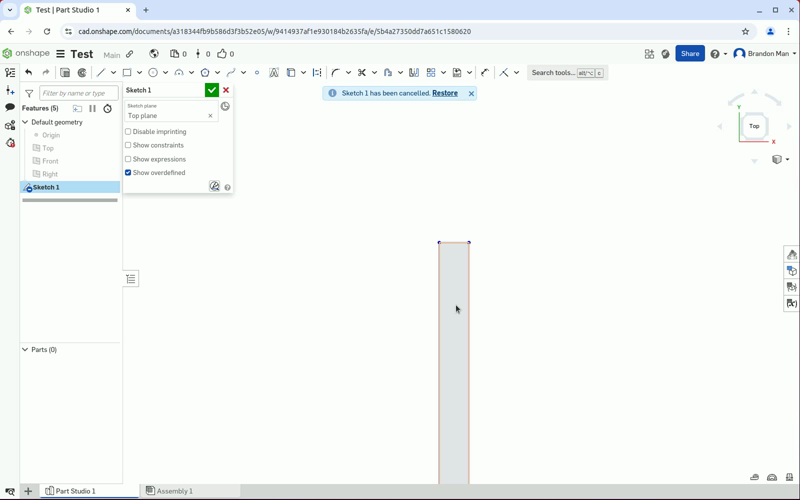
scroll(6)
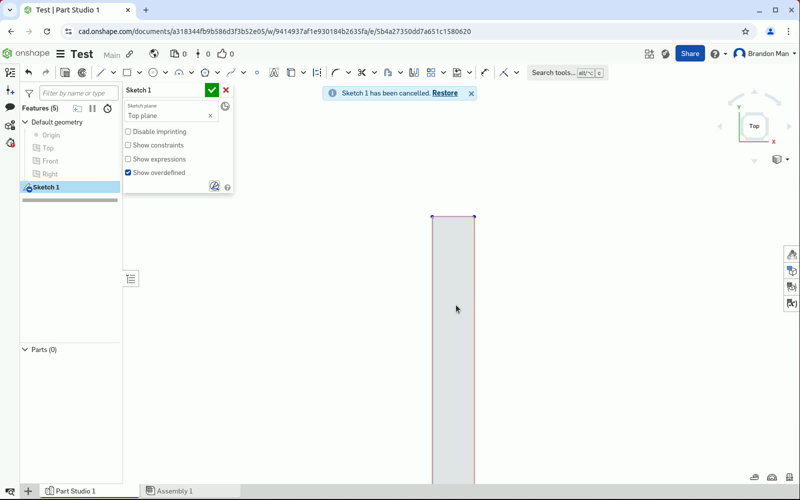
scroll(6)
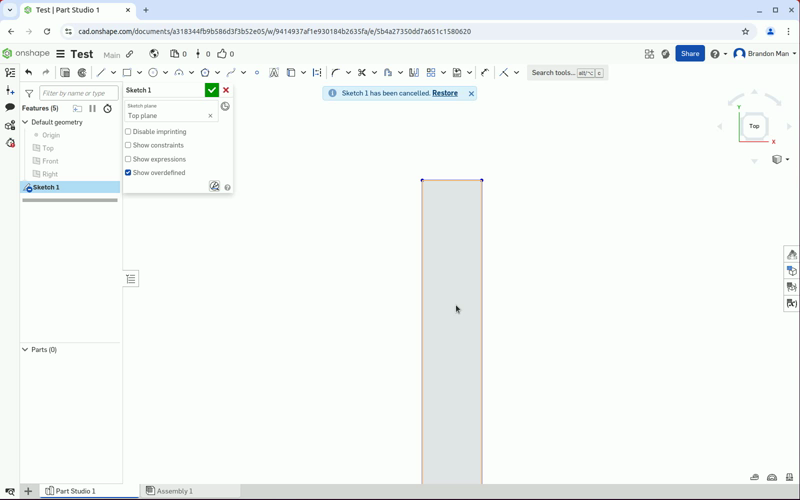
scroll(6)
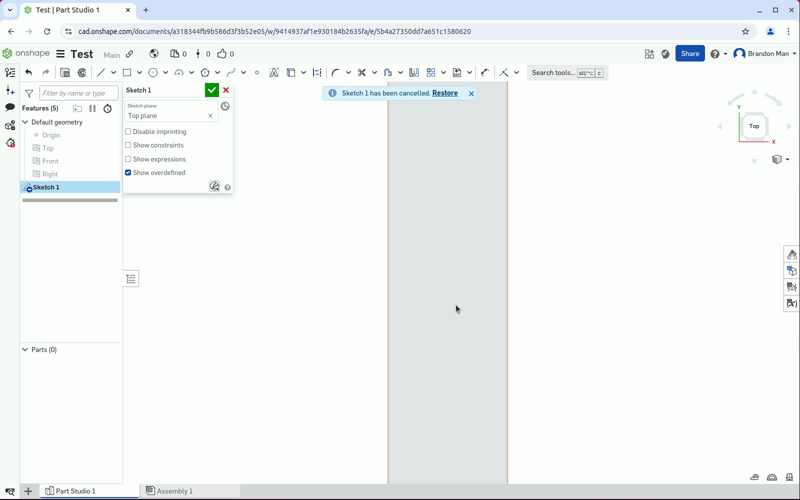
click(456, 304)
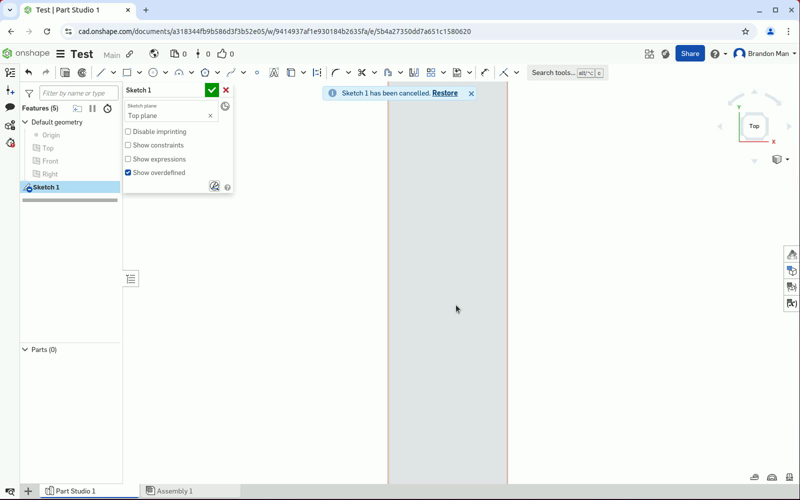
scroll(-6)
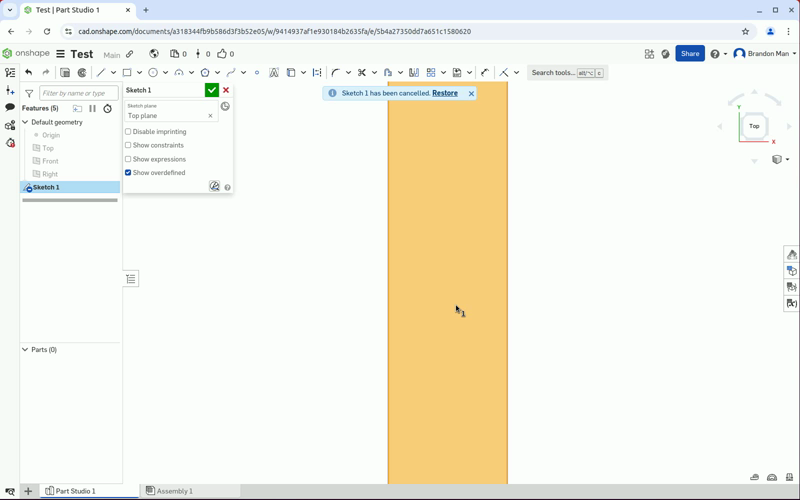
scroll(-6)
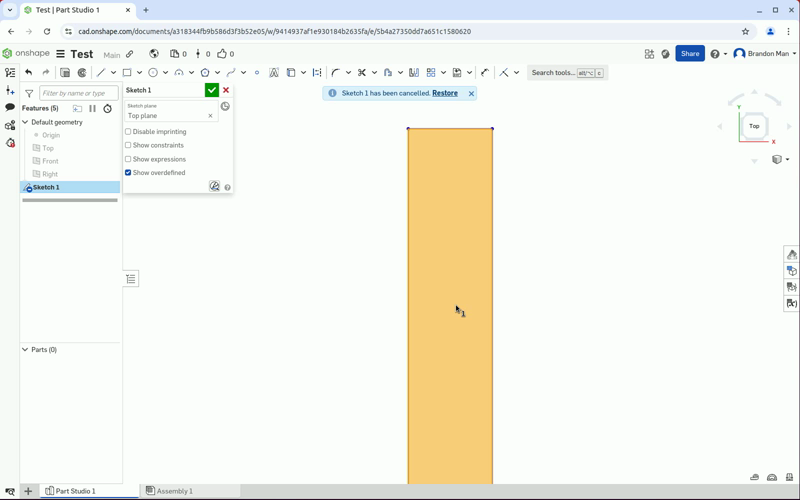
scroll(-6)
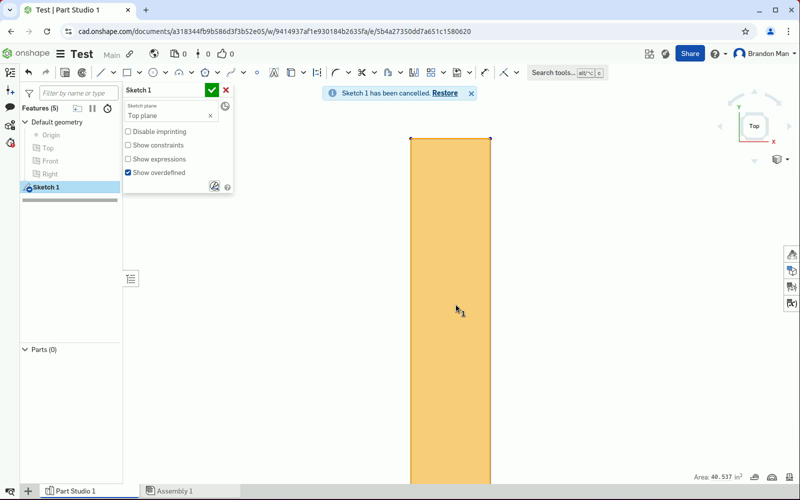
scroll(-6)
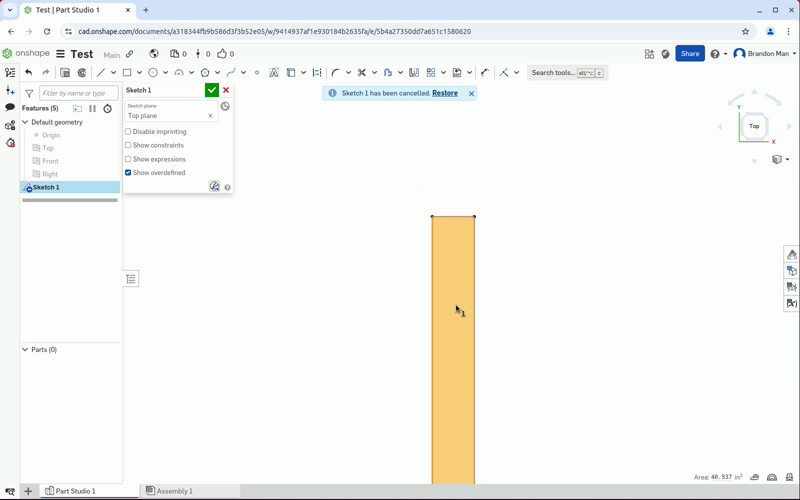
scroll(-6)
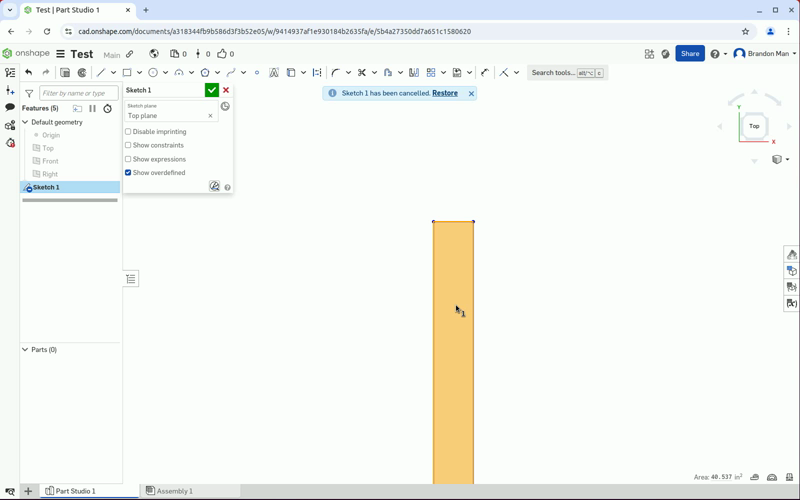
scroll(-6)
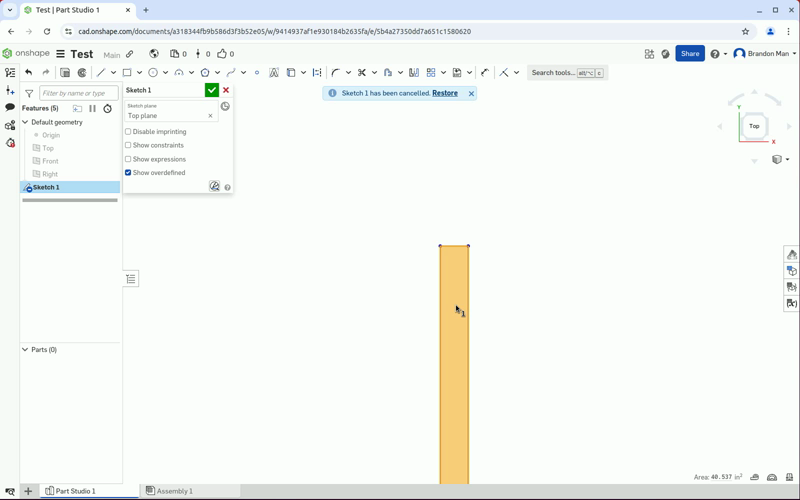
scroll(-6)
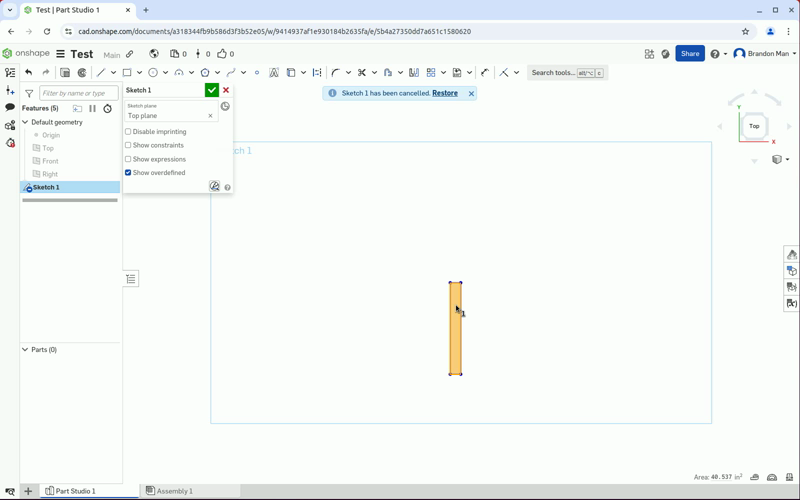
mouse_move(73, 352)
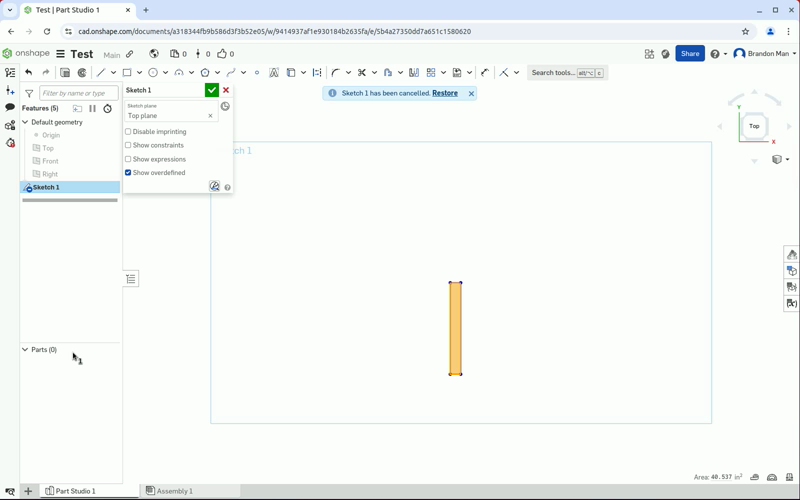
key(shift+y)
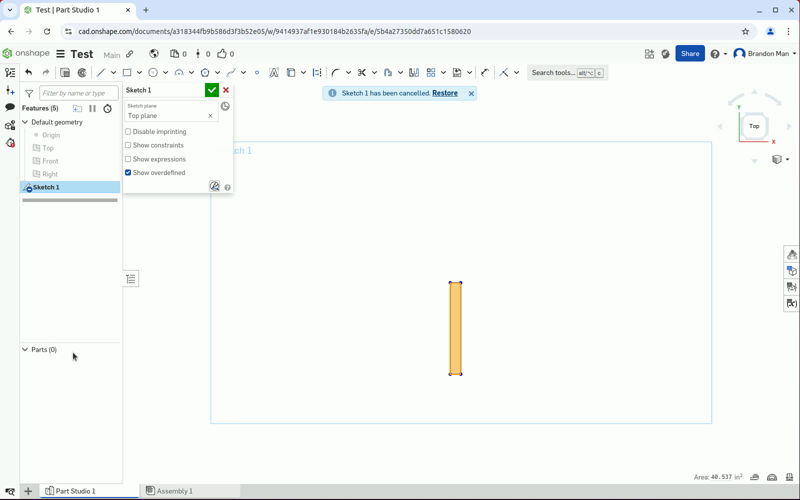
key(shift+e)
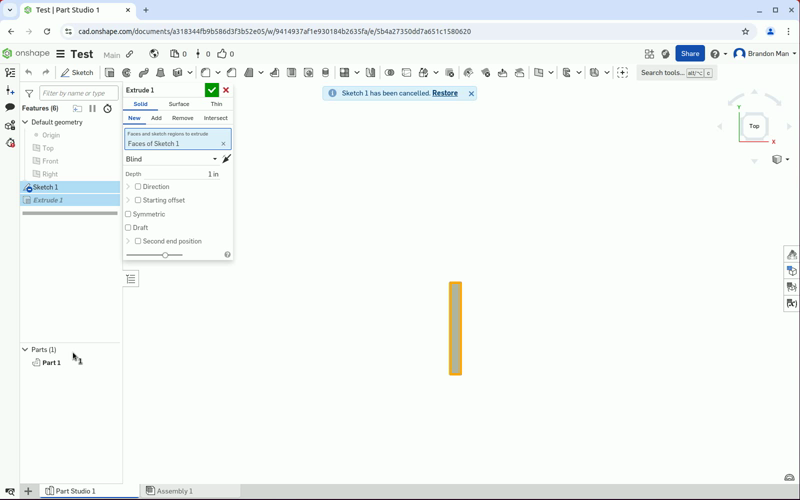
mouse_move(143, 106)
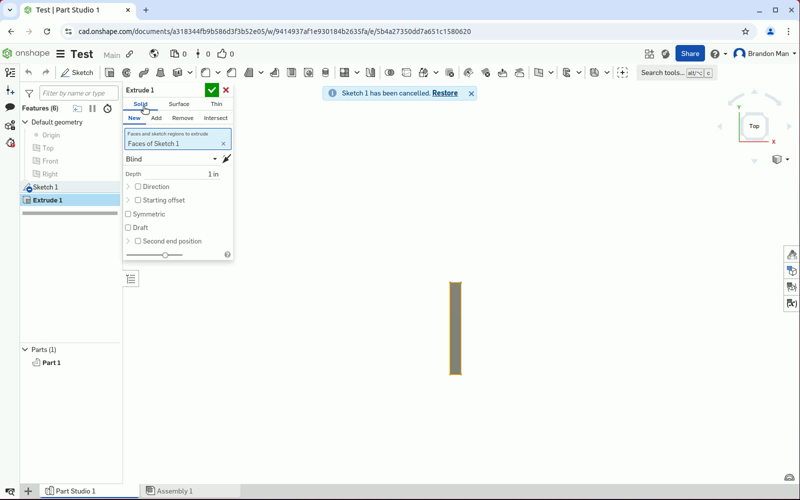
click(143, 106)
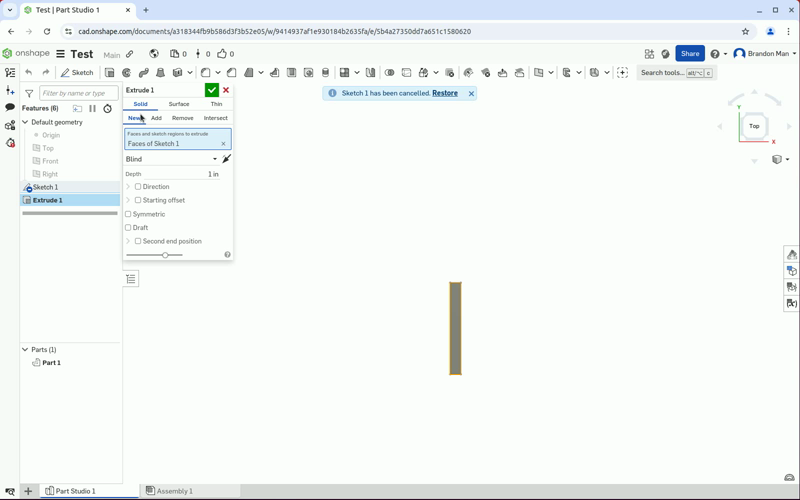
mouse_move(137, 120)
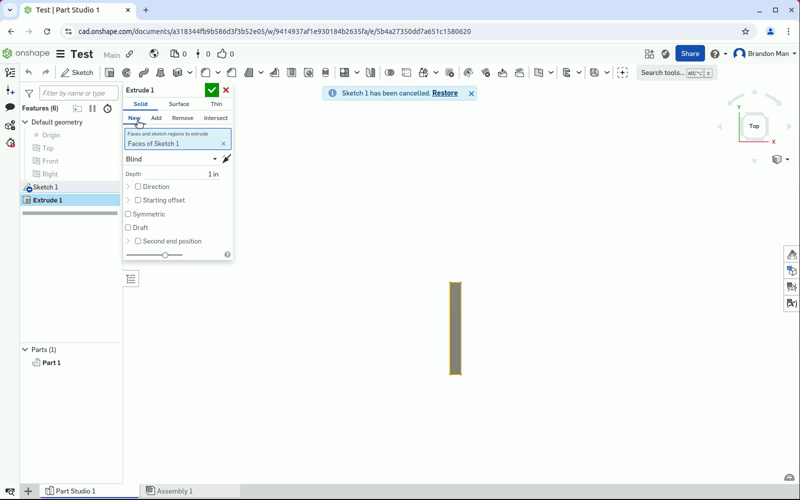
click(137, 120)
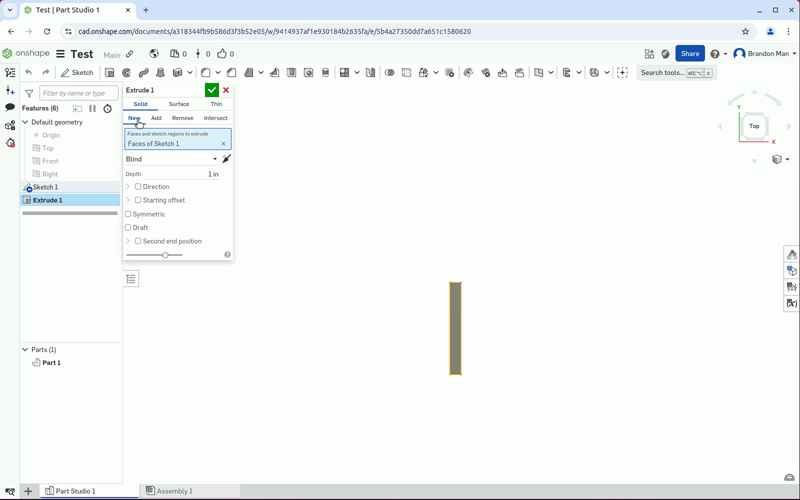
key(tab, 4)
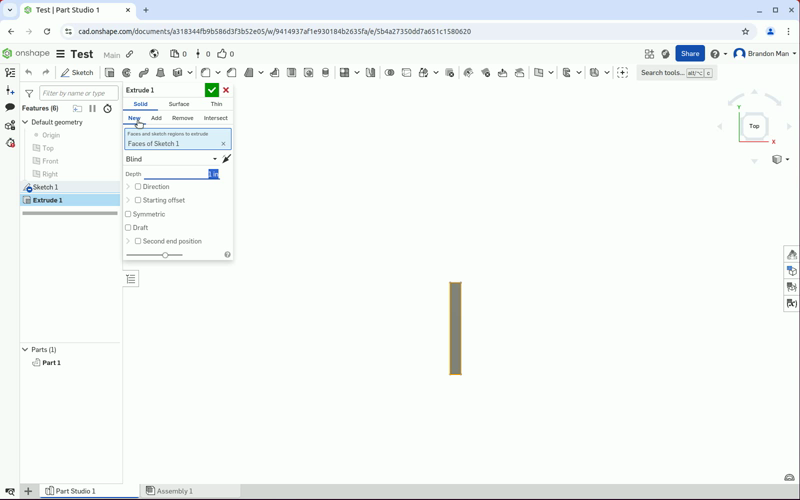
text(0.241)
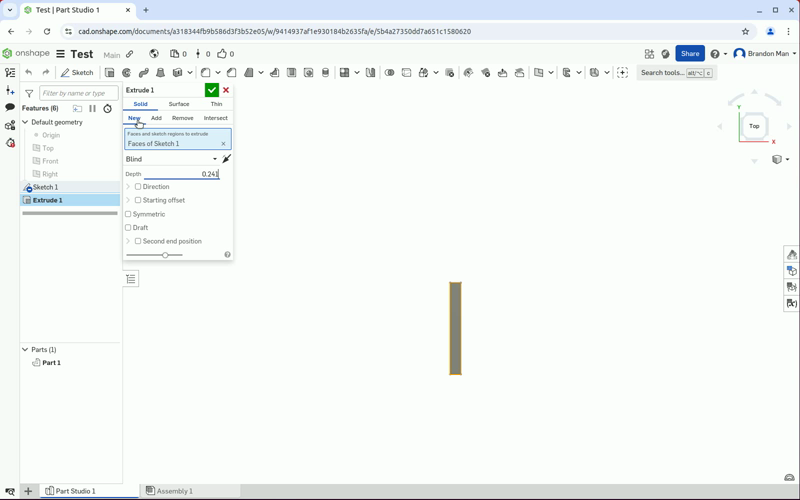
key(enter)
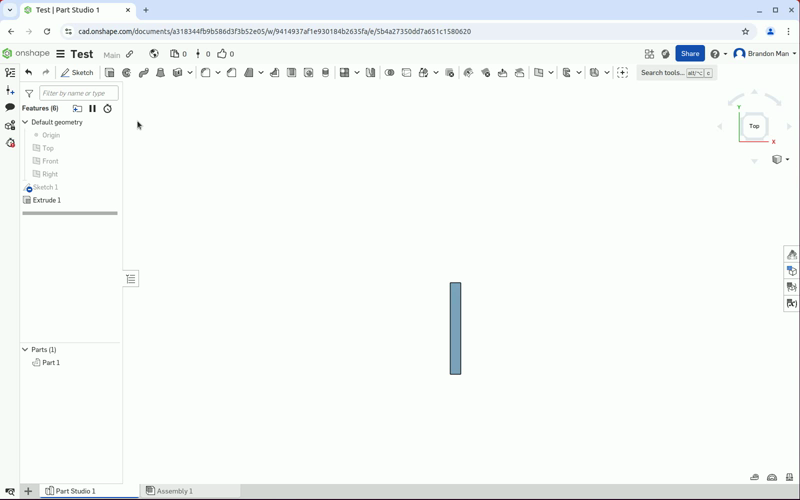
key(shift+h)
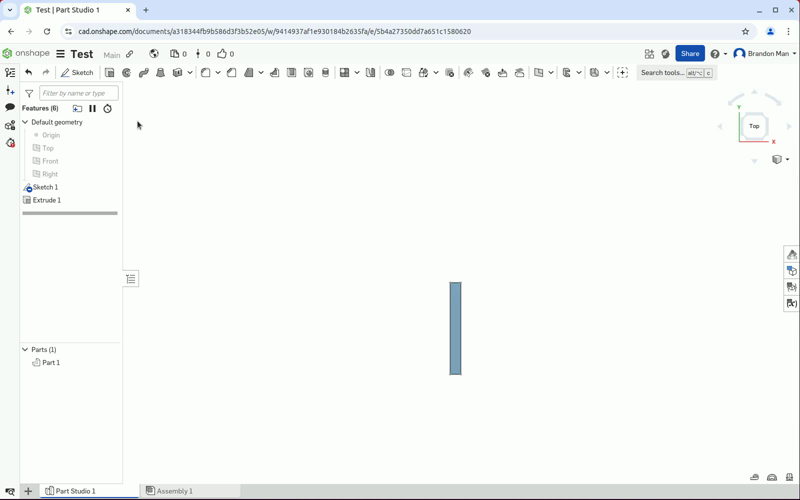
key(shift+h)
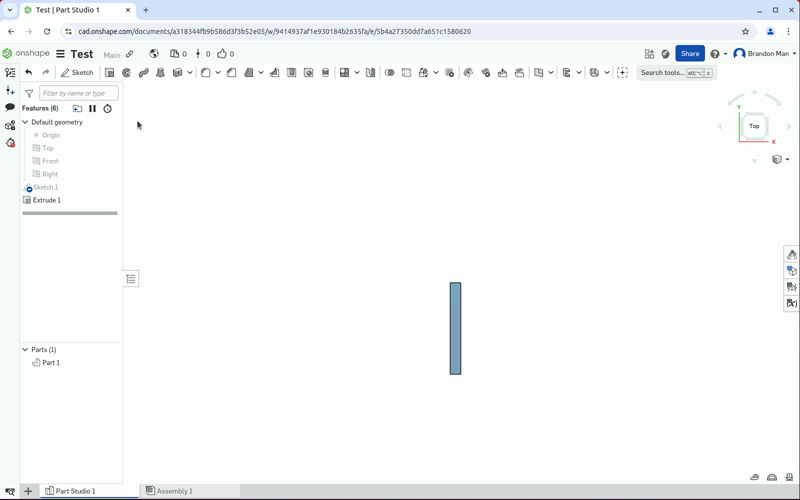
mouse_move(73, 189)
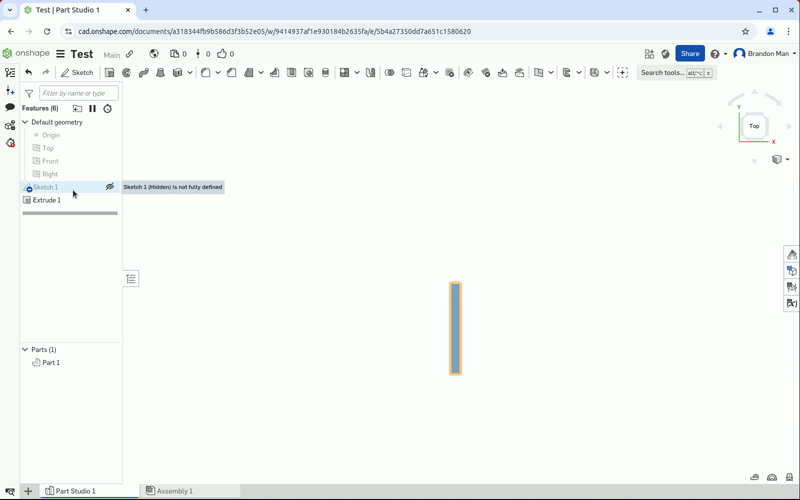
click(73, 189)
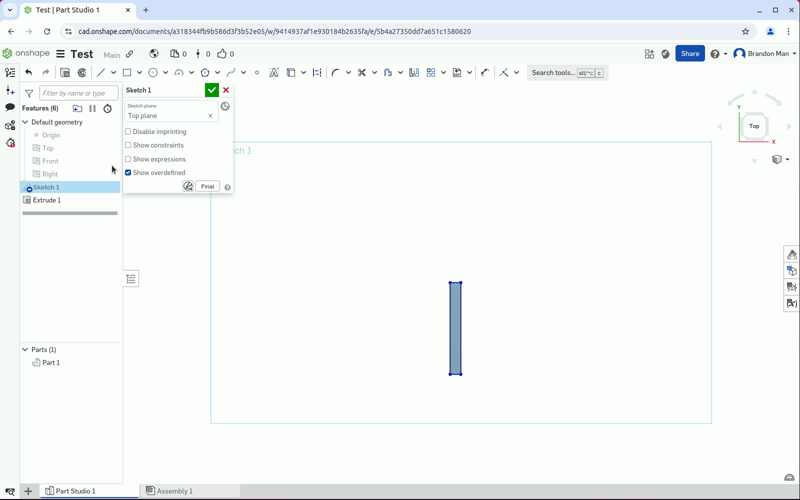
mouse_move(229, 92)
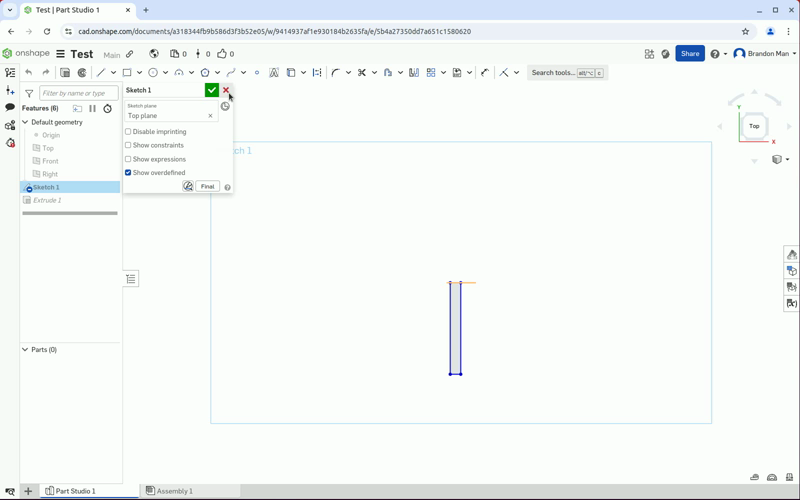
click(229, 92)
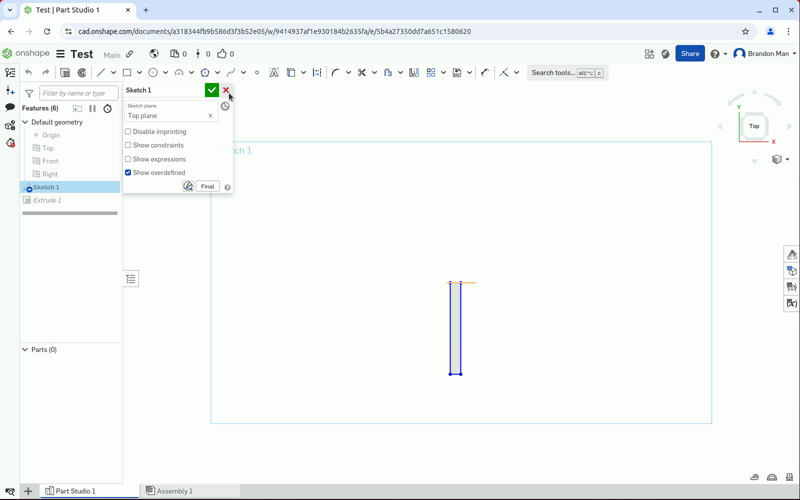
key(shift+s)
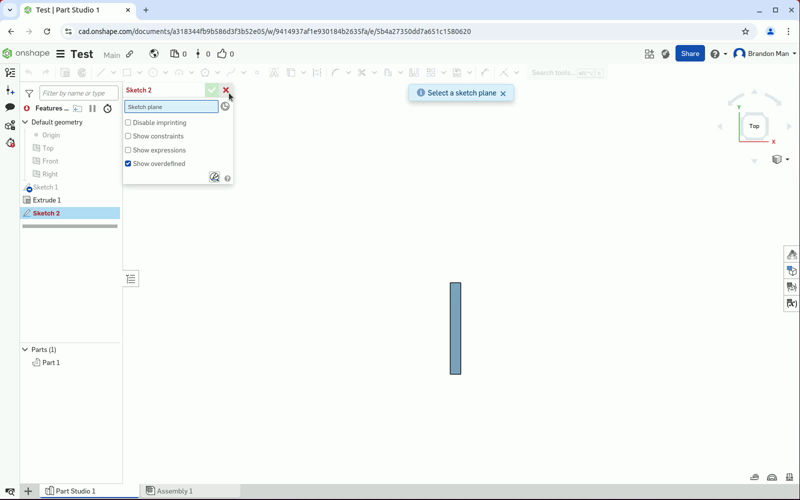
mouse_move(73, 150)
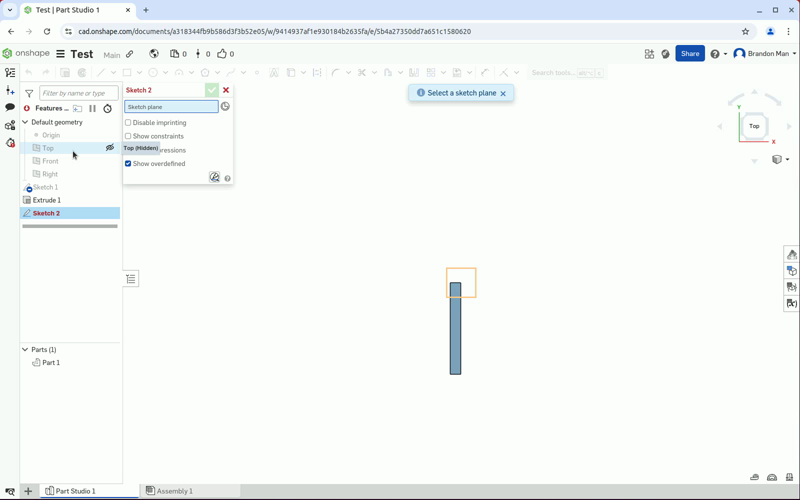
click(73, 150)
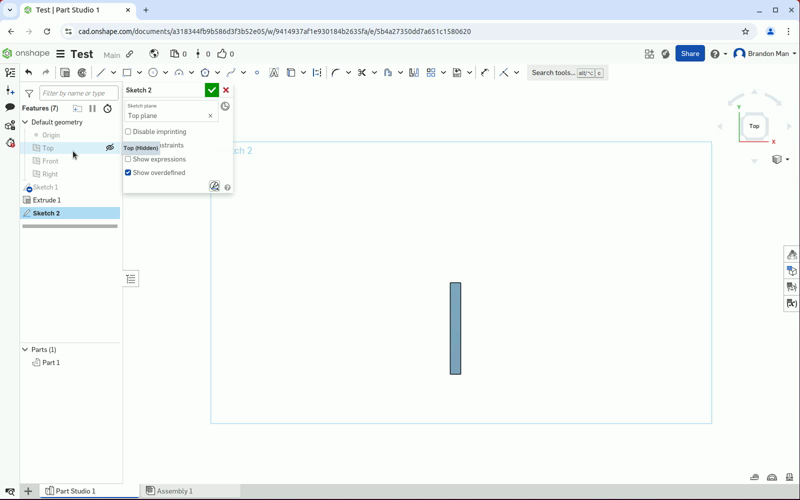
mouse_move(73, 352)
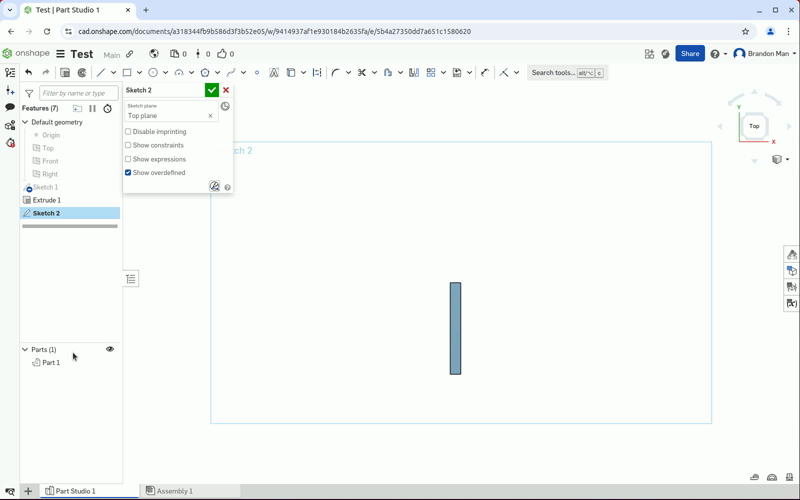
key(y)
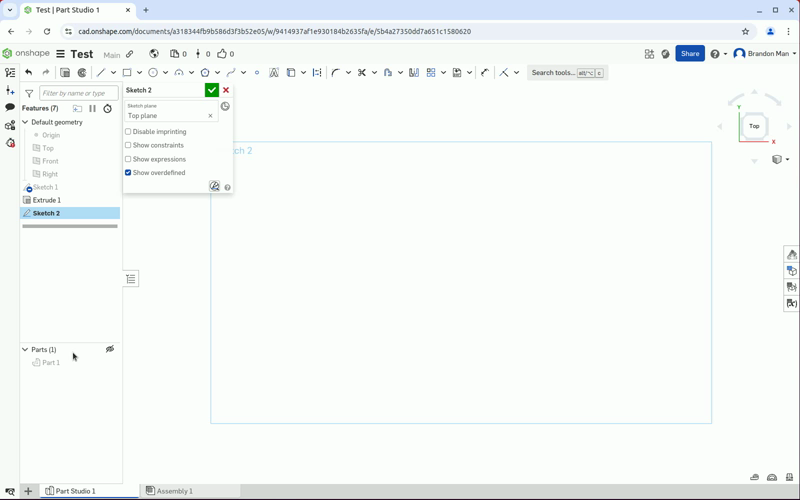
key(a)
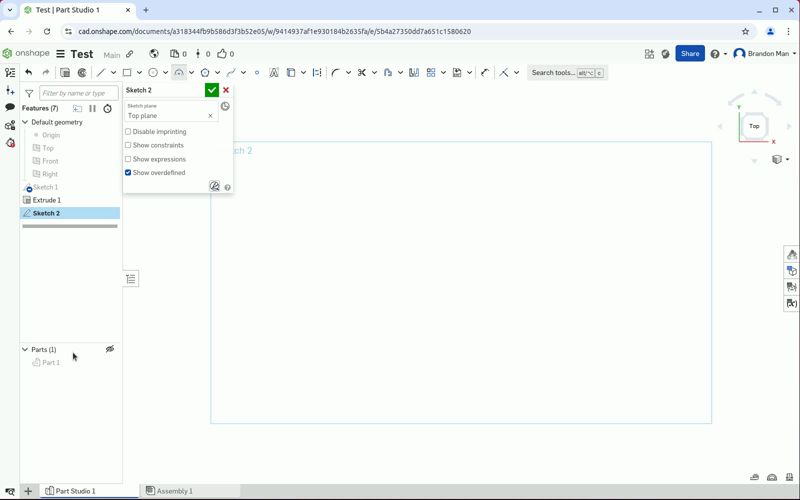
key_down(shift)
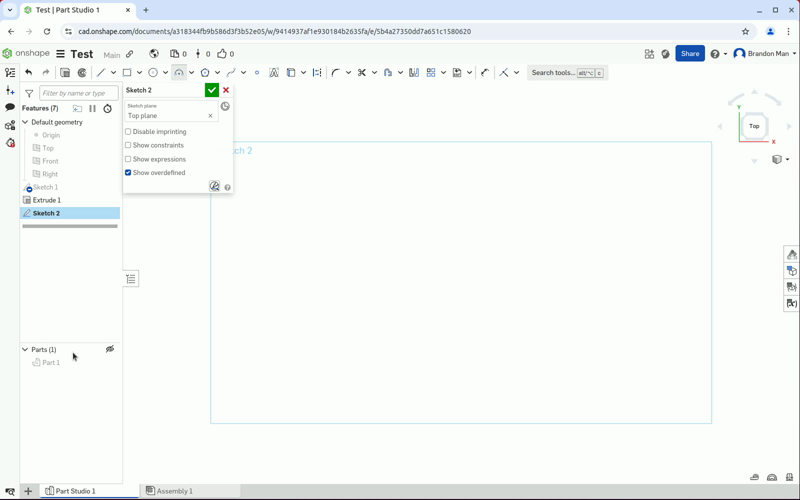
mouse_move(450, 374)
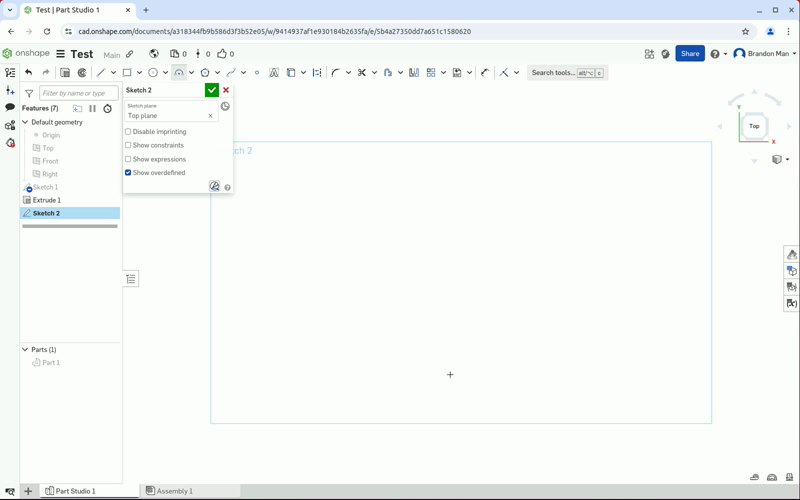
click(450, 374)
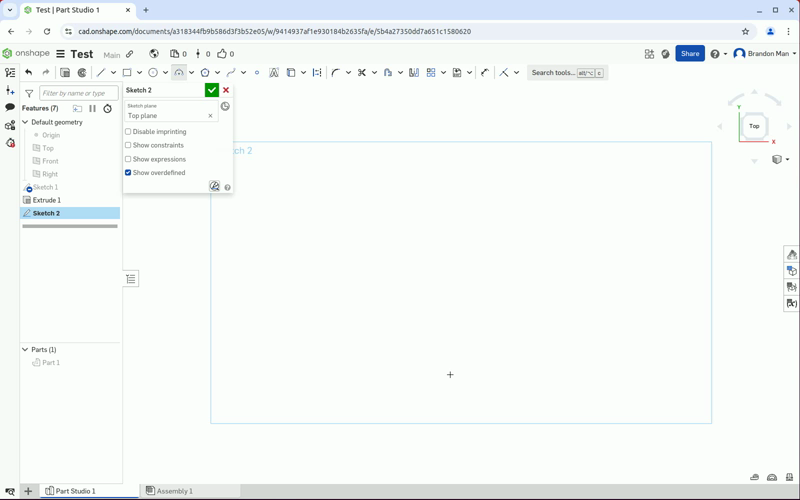
key_up(shift)
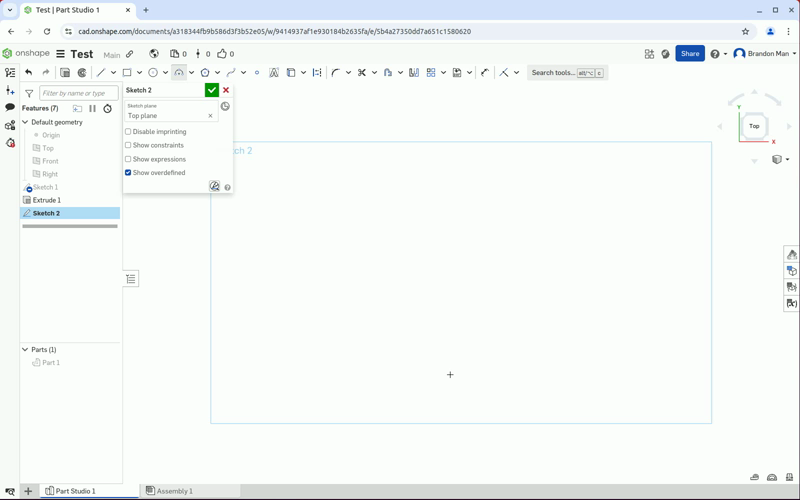
key_down(shift)
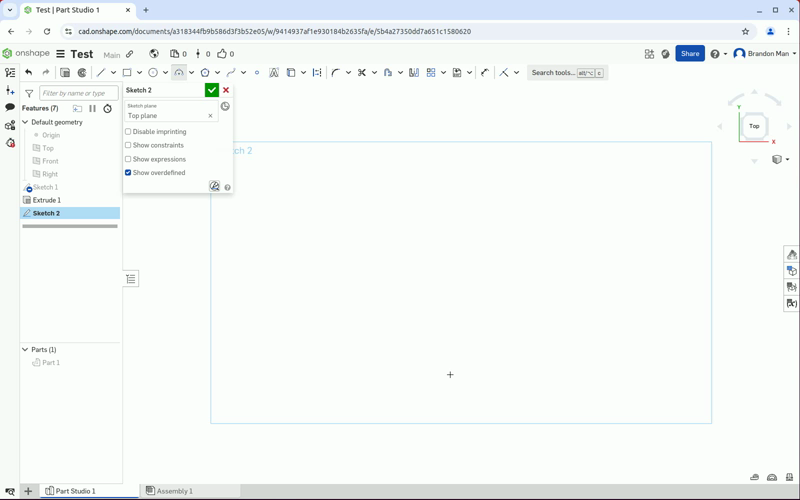
mouse_move(472, 396)
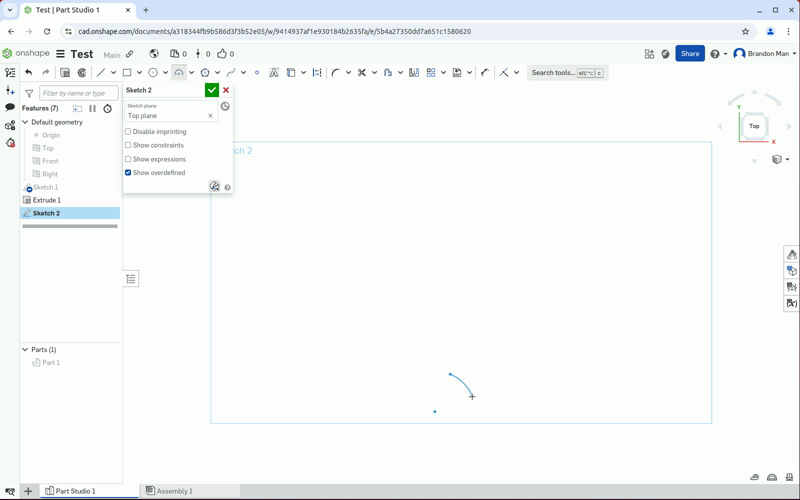
click(472, 396)
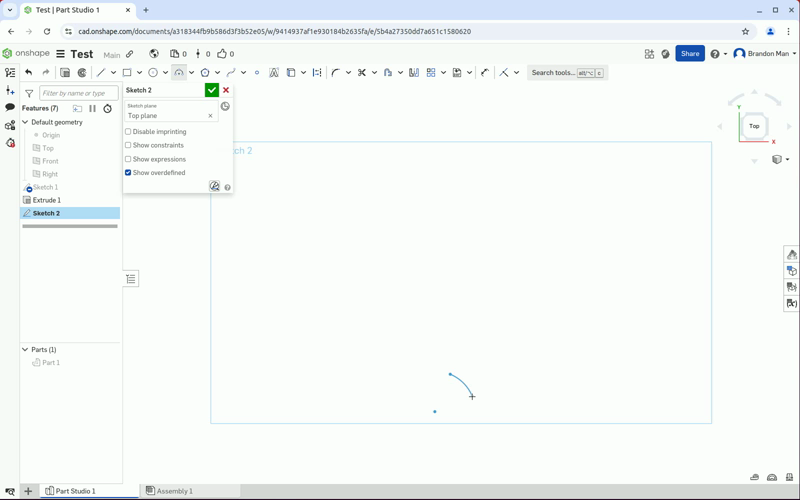
mouse_move(456, 389)
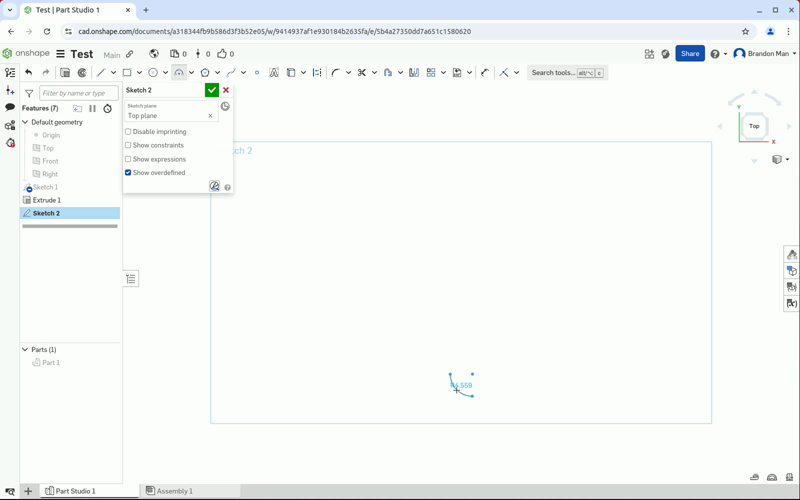
click(456, 389)
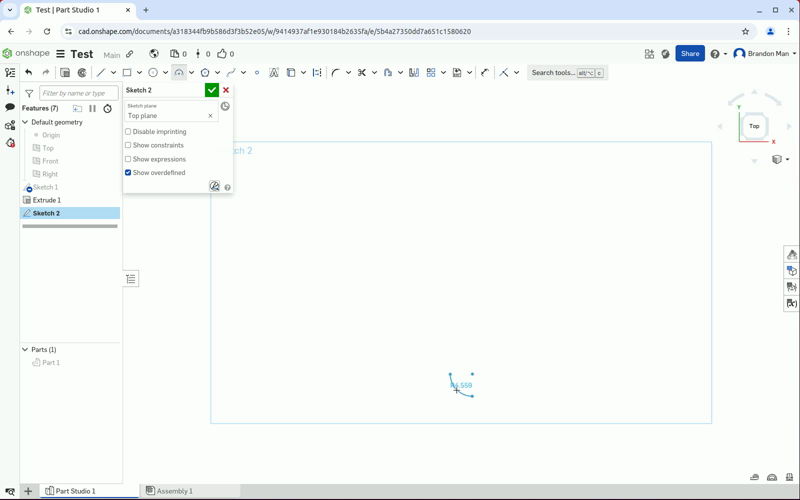
key_up(shift)
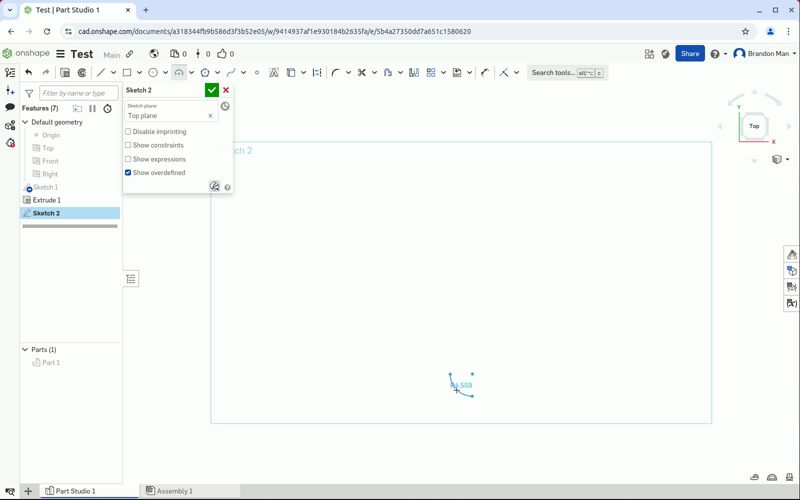
key(esc)
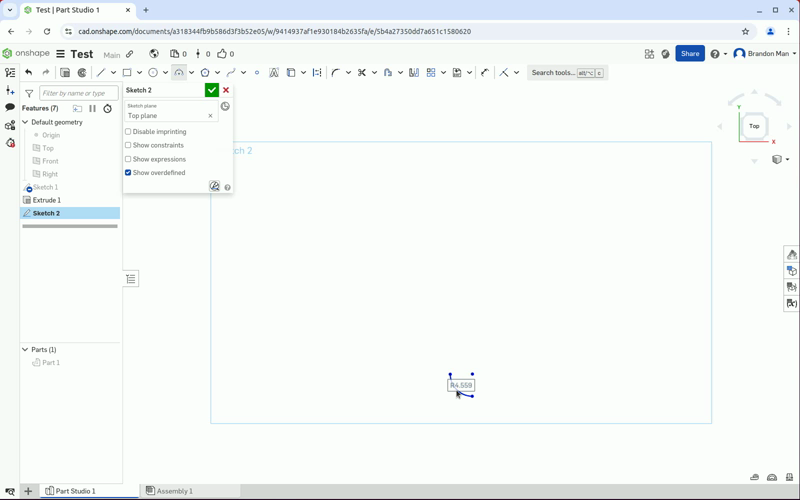
key(l)
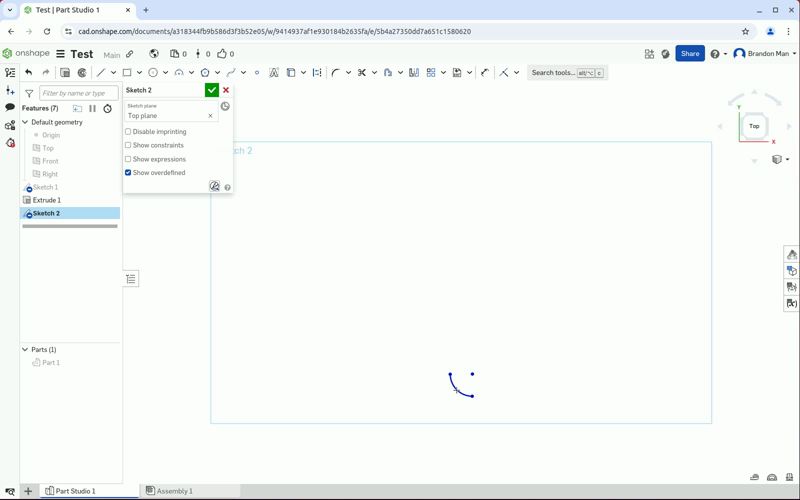
mouse_move(472, 396)
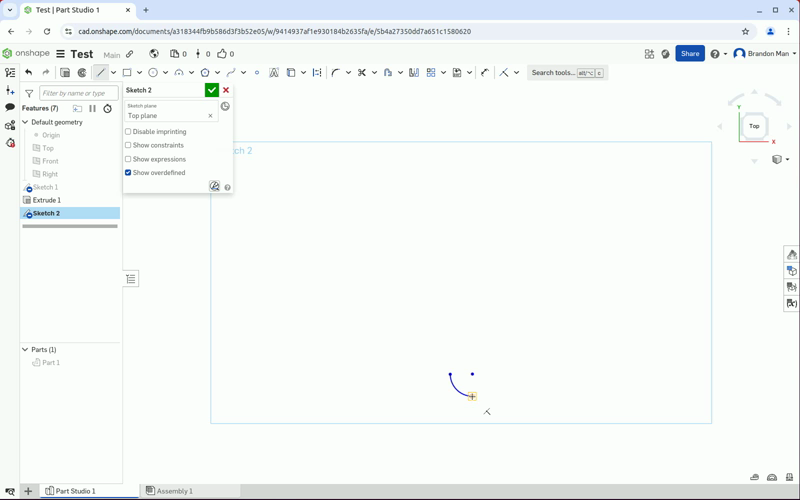
click(472, 396)
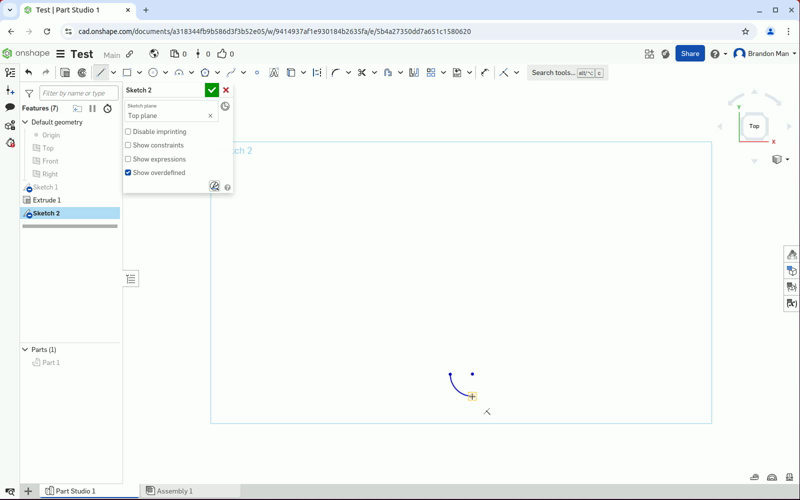
key_down(shift)
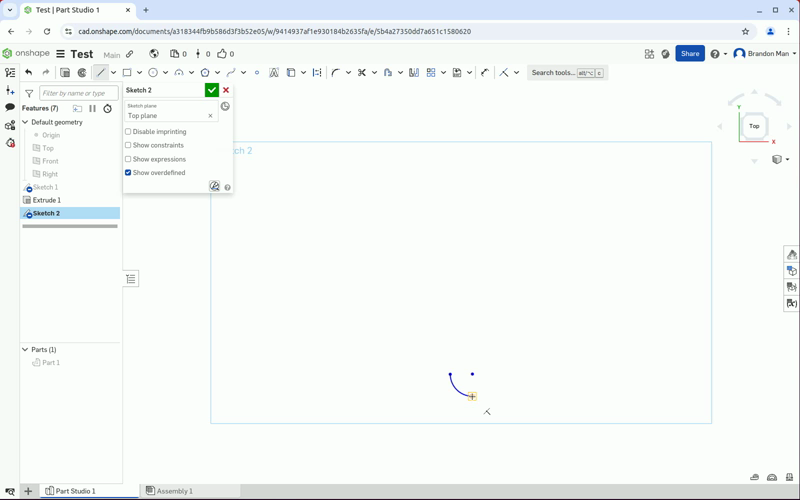
mouse_move(502, 396)
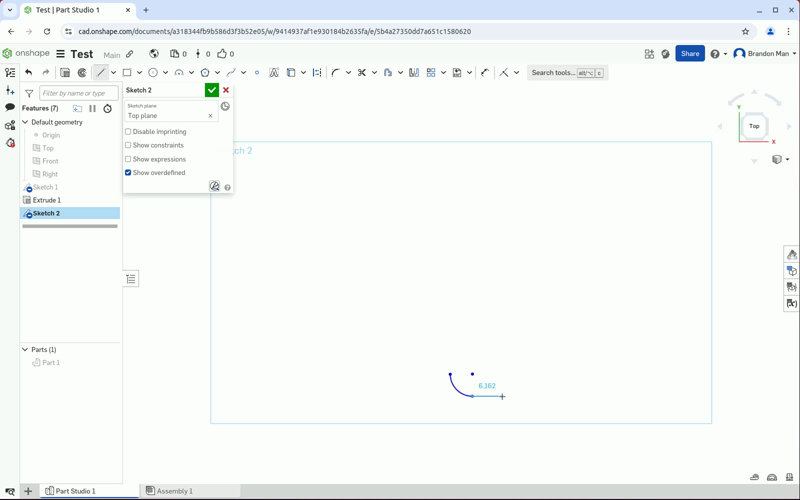
mouse_move(461, 374)
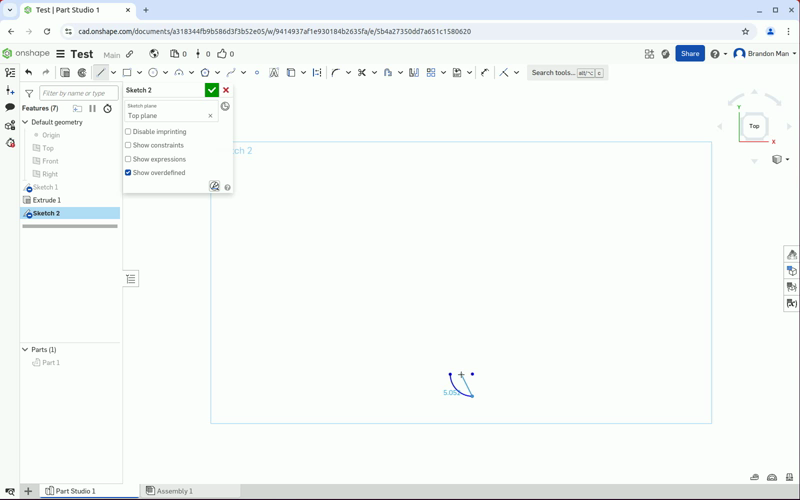
click(461, 374)
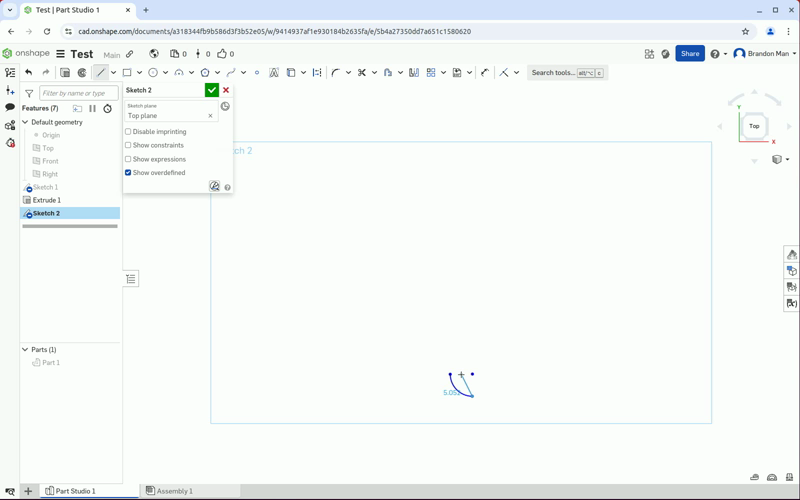
key_up(shift)
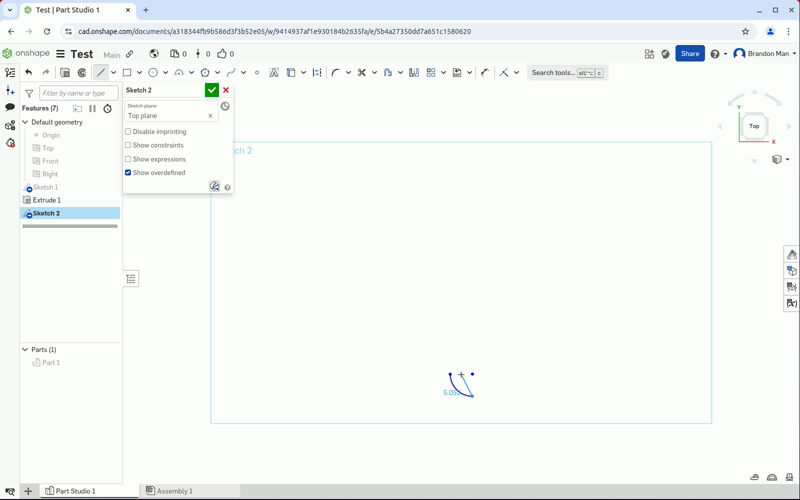
mouse_move(491, 374)
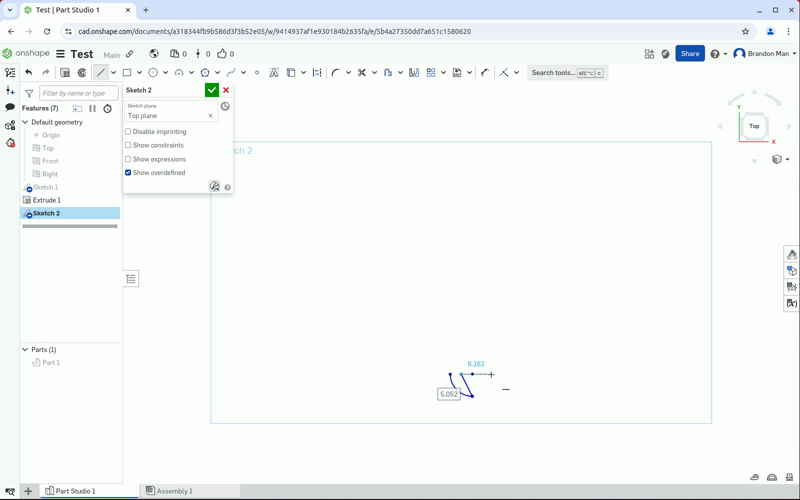
key_down(shift)
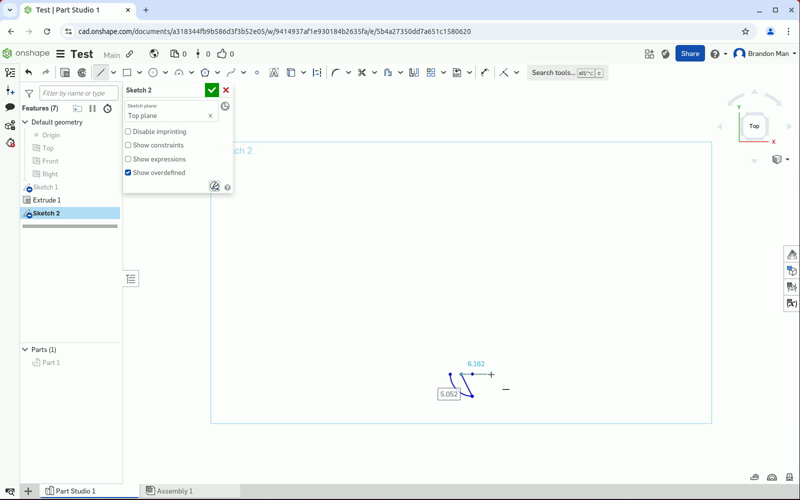
mouse_move(450, 374)
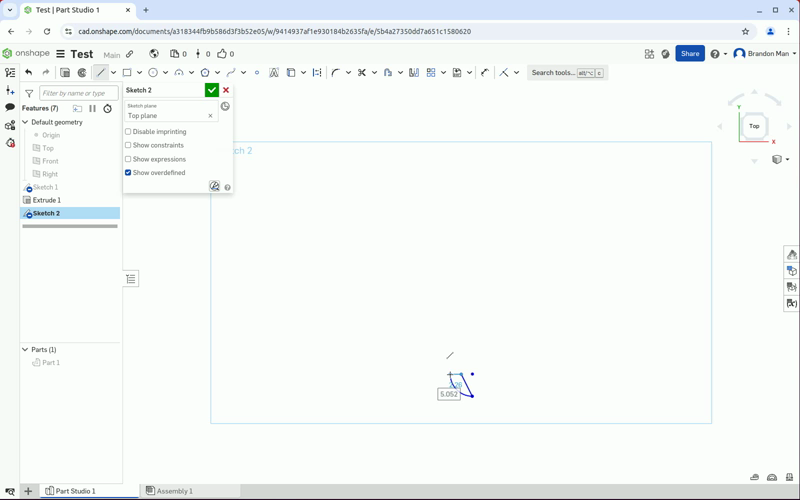
key_up(shift)
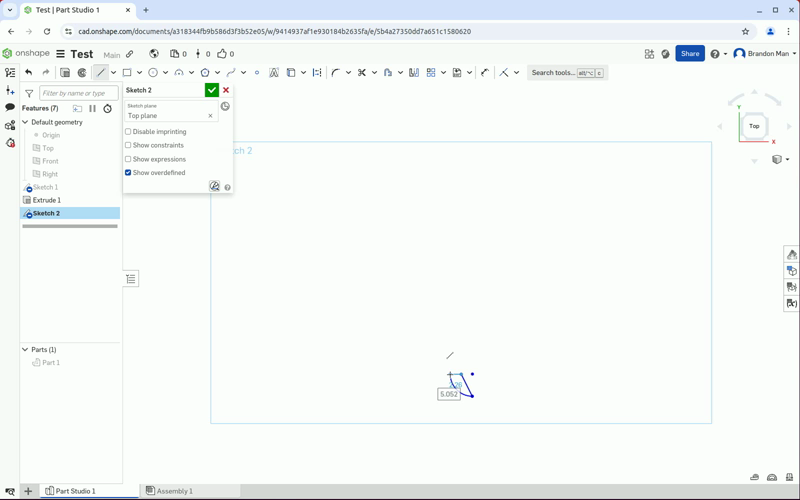
click(450, 374)
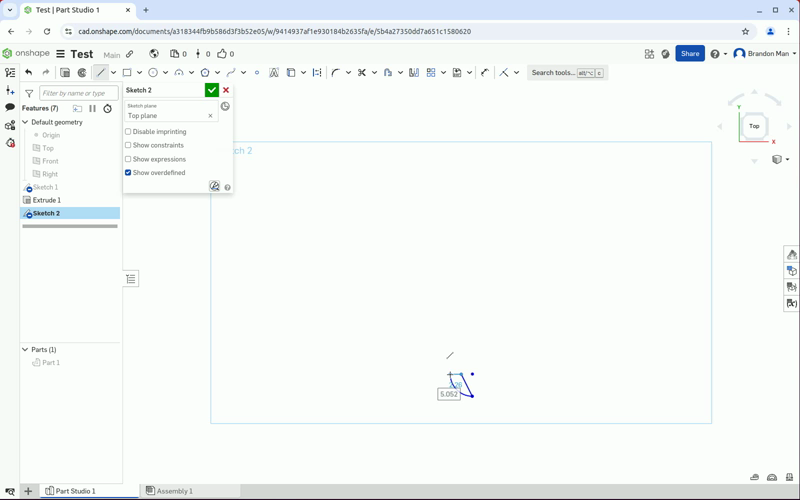
key(esc)
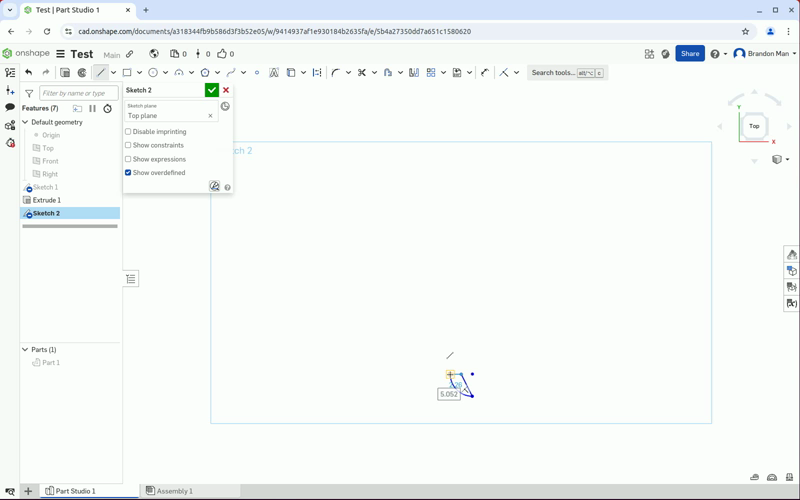
mouse_move(453, 378)
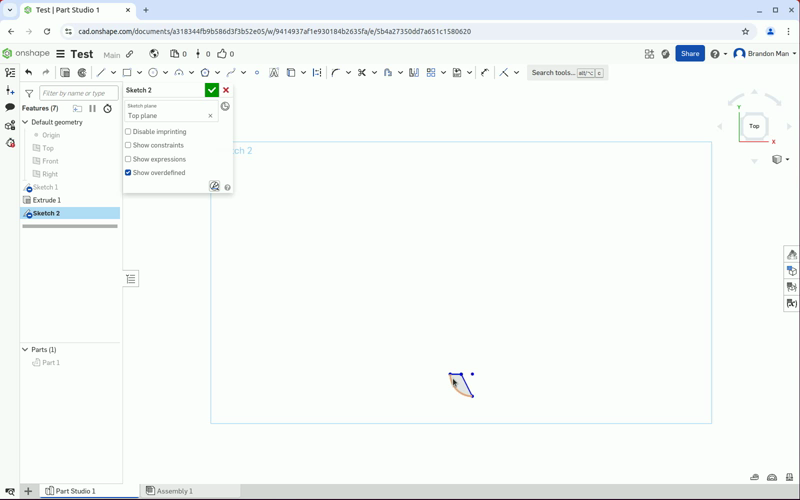
scroll(6)
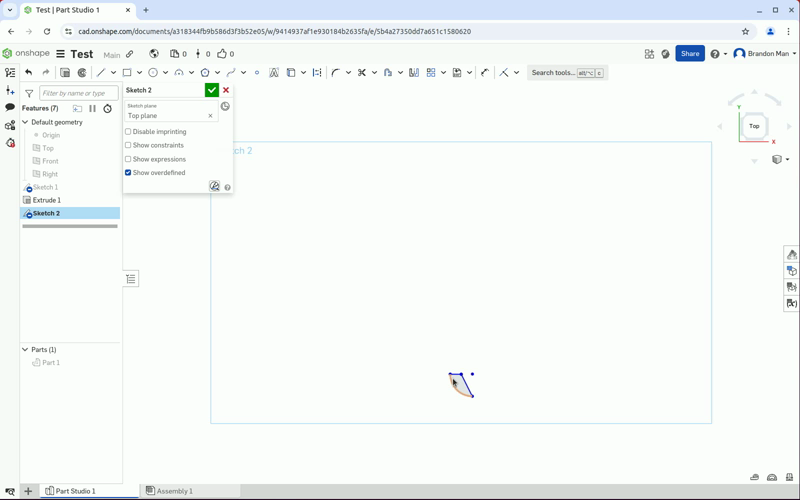
scroll(6)
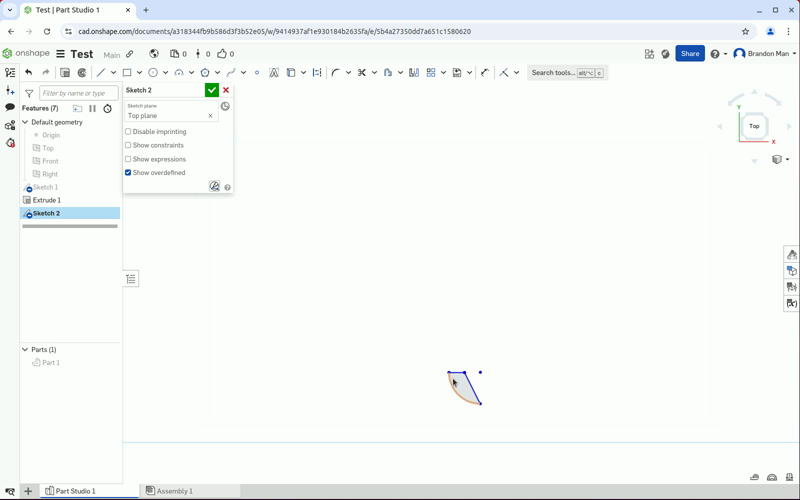
scroll(6)
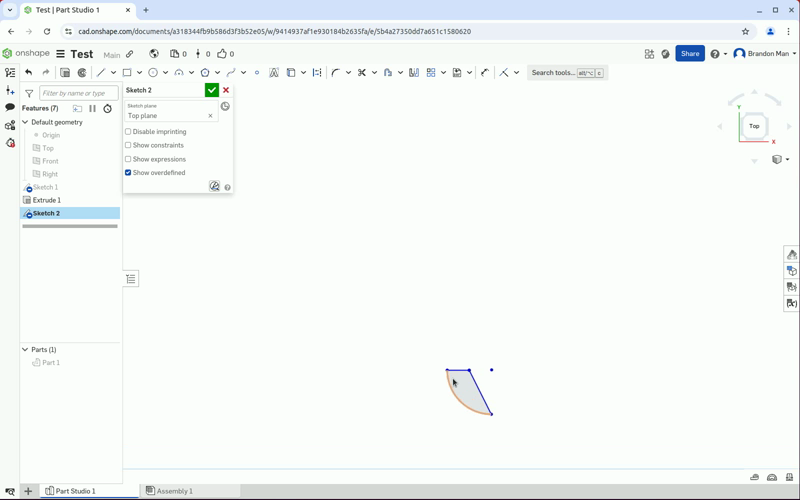
scroll(6)
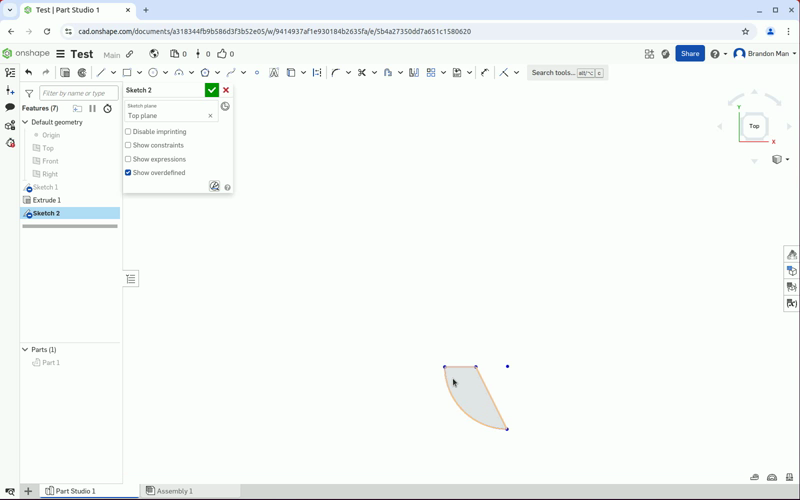
scroll(6)
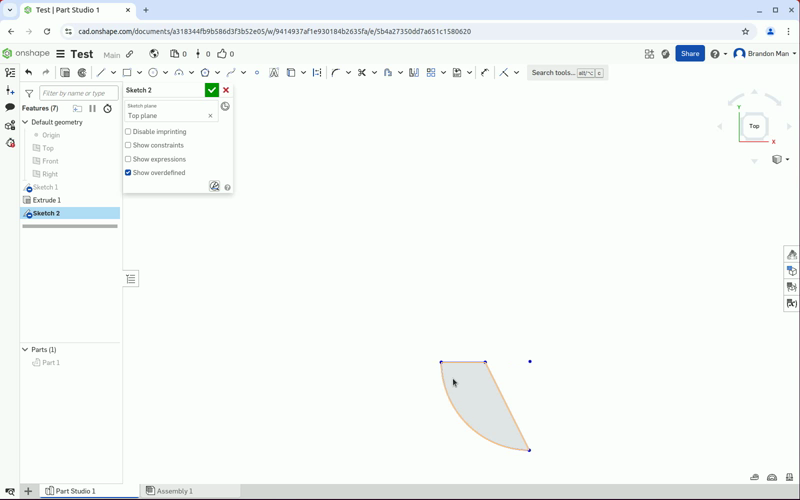
scroll(6)
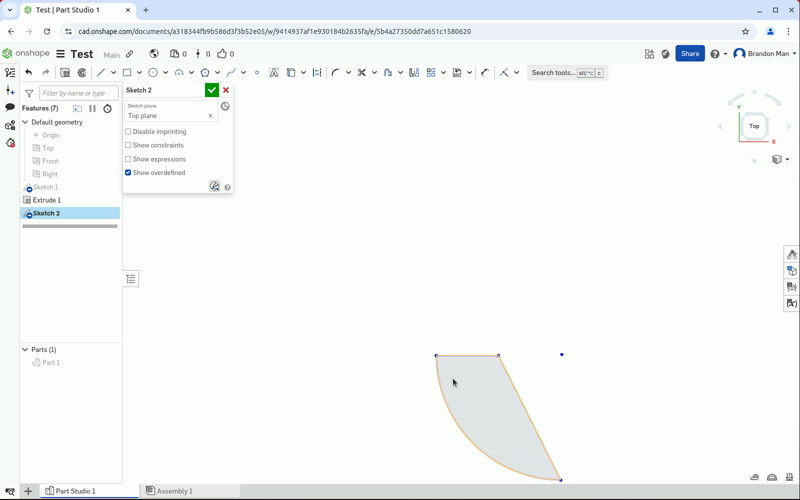
scroll(6)
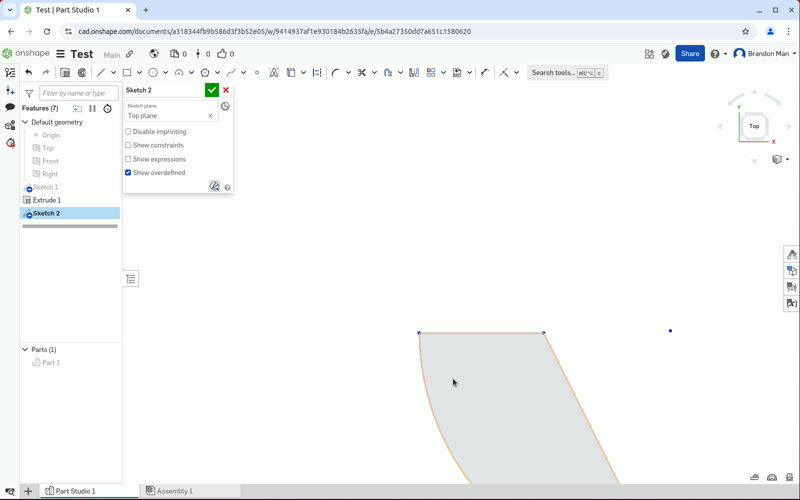
click(453, 378)
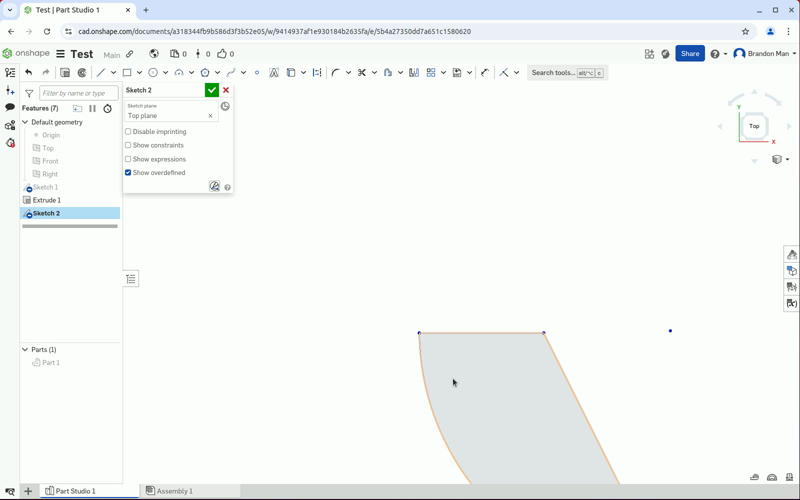
scroll(-6)
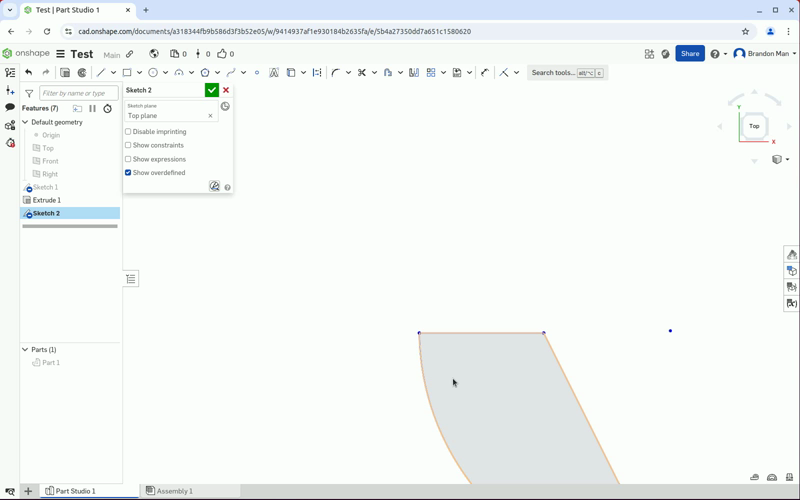
scroll(-6)
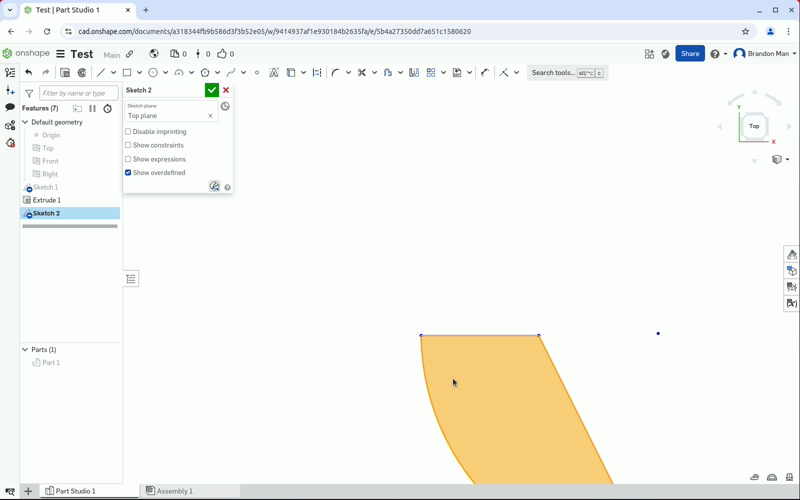
scroll(-6)
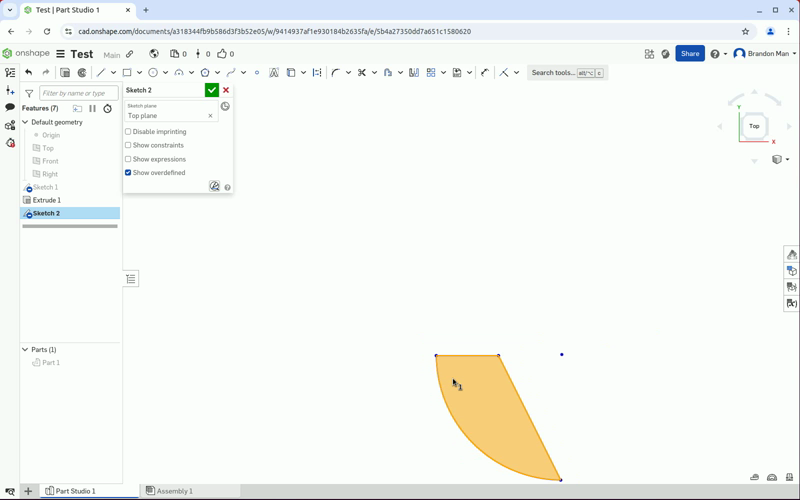
scroll(-6)
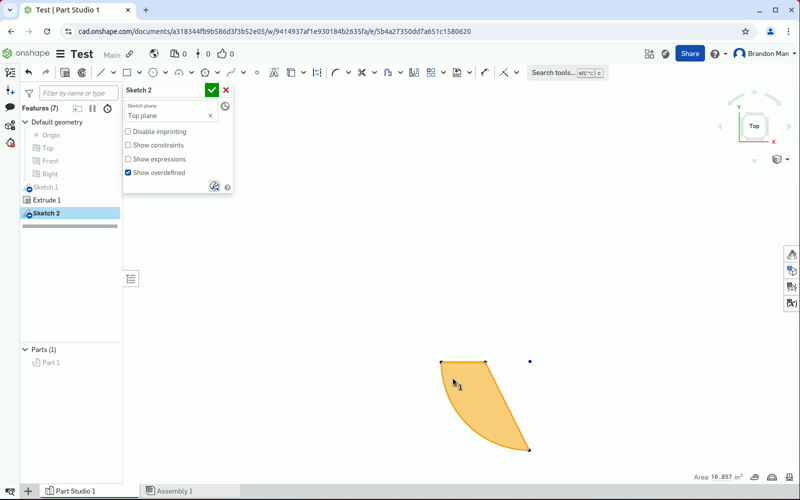
scroll(-6)
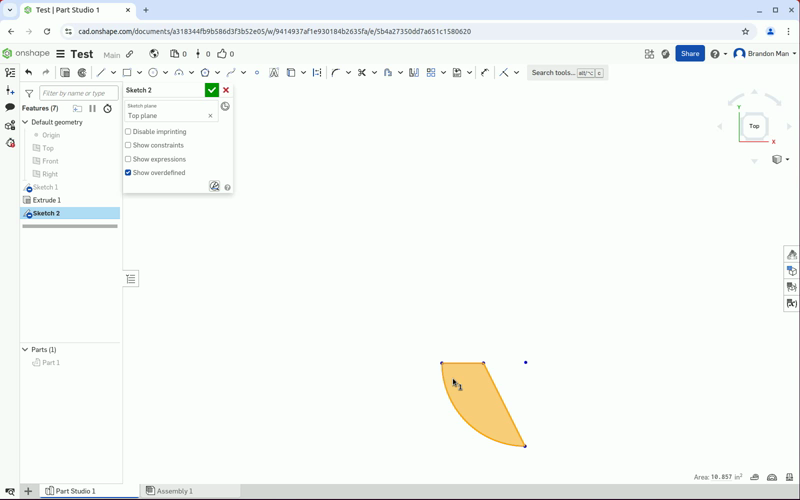
scroll(-6)
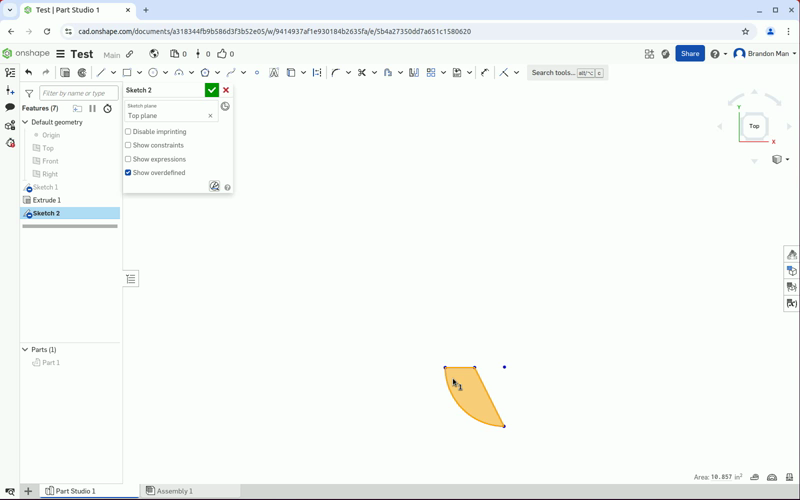
scroll(-6)
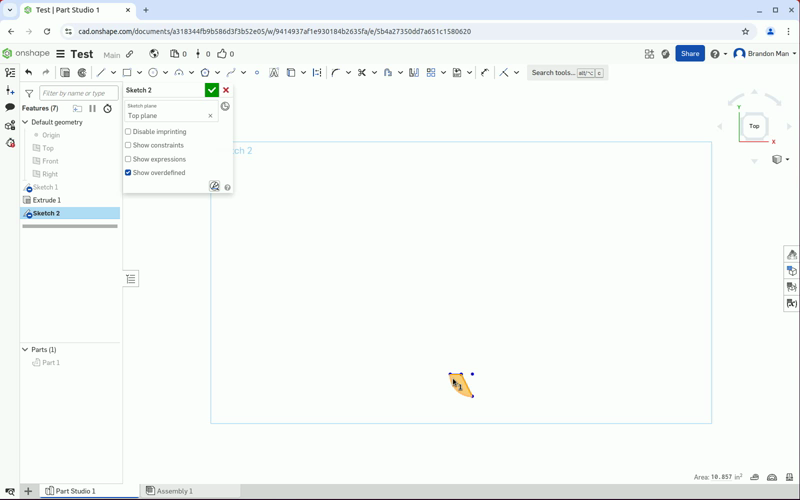
mouse_move(73, 352)
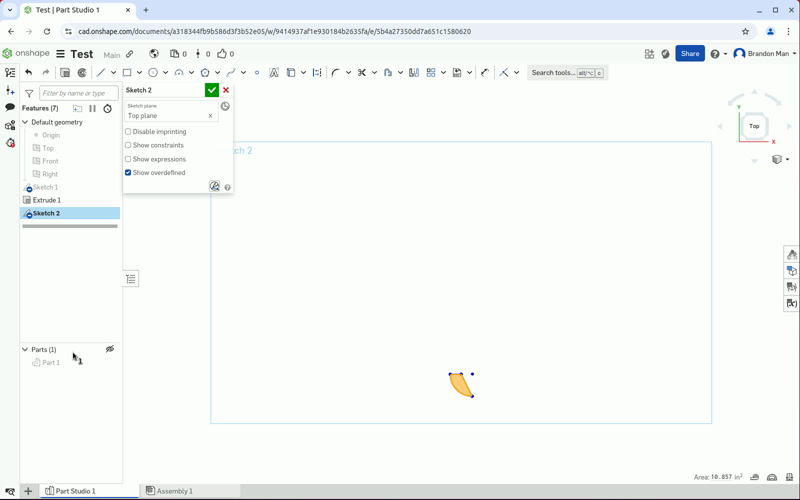
key(shift+y)
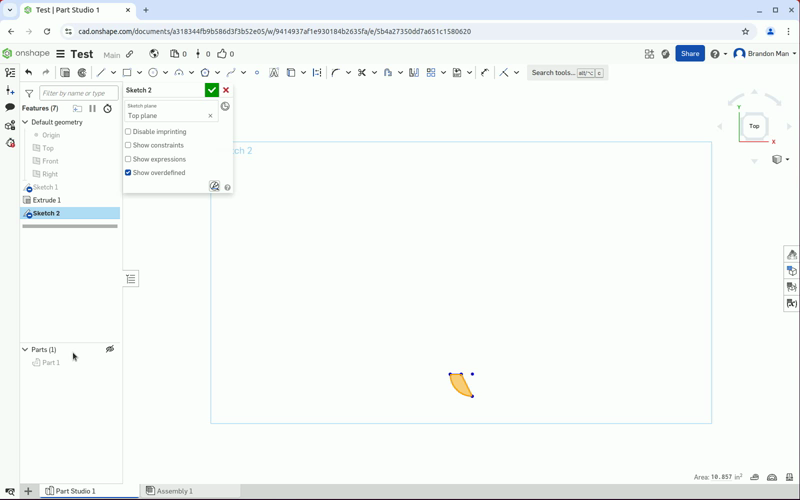
key(shift+e)
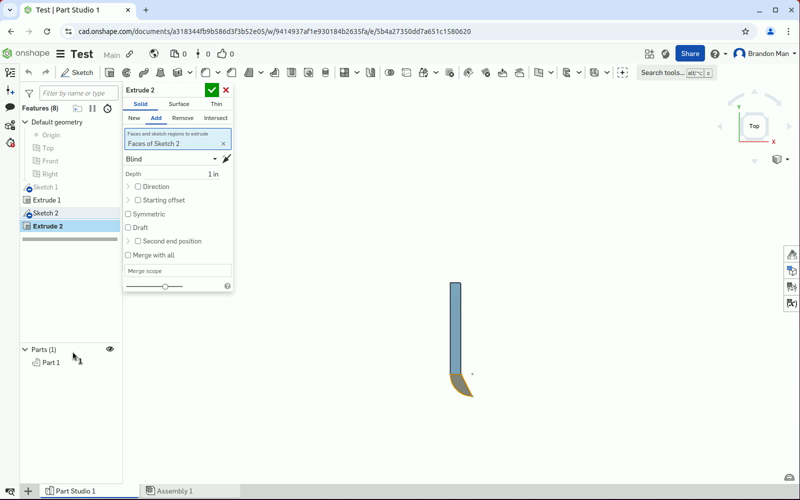
mouse_move(143, 106)
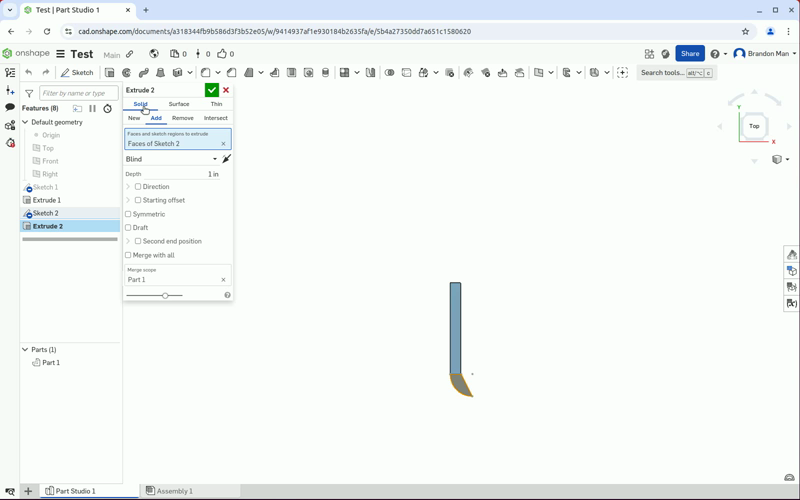
click(143, 106)
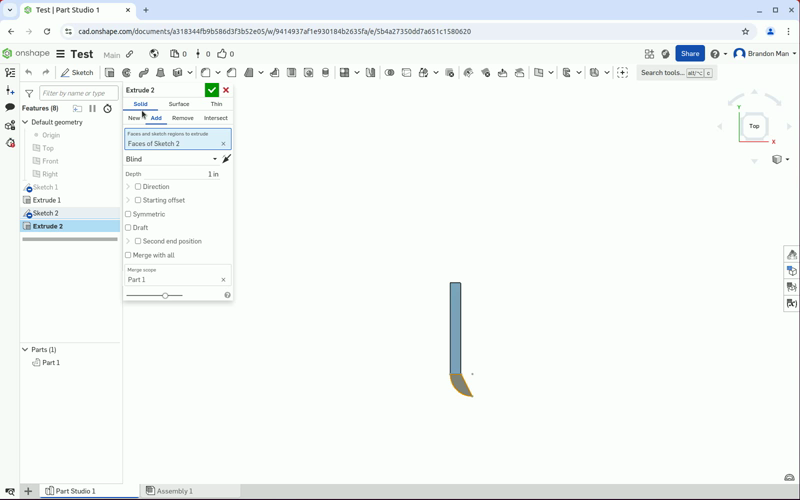
mouse_move(137, 120)
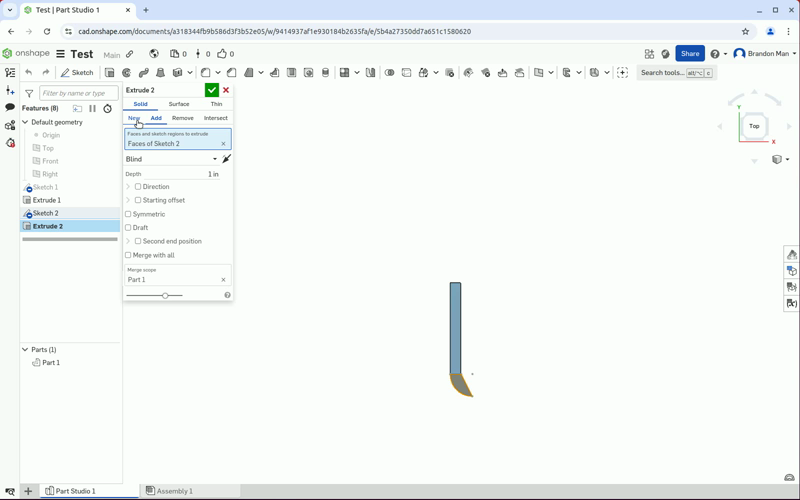
click(137, 120)
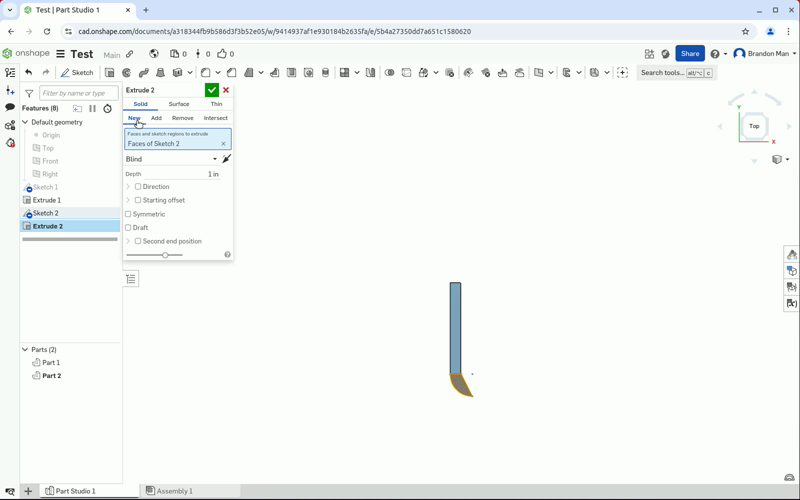
key(tab, 4)
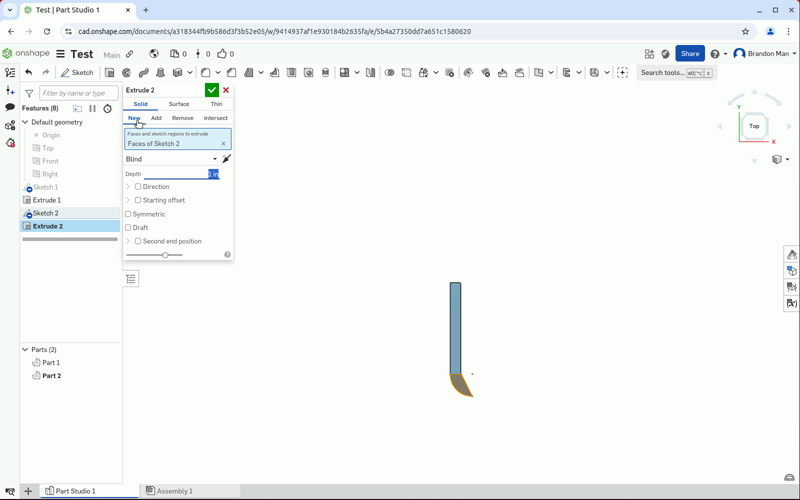
text(0.241)
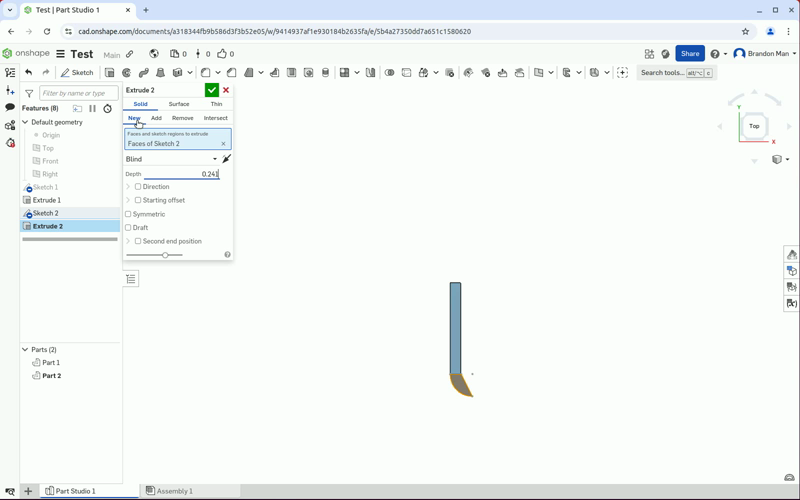
key(enter)
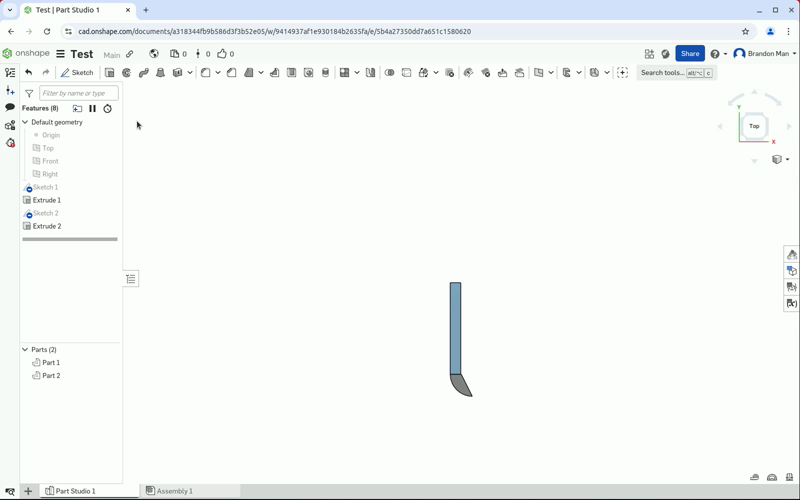
key(shift+h)
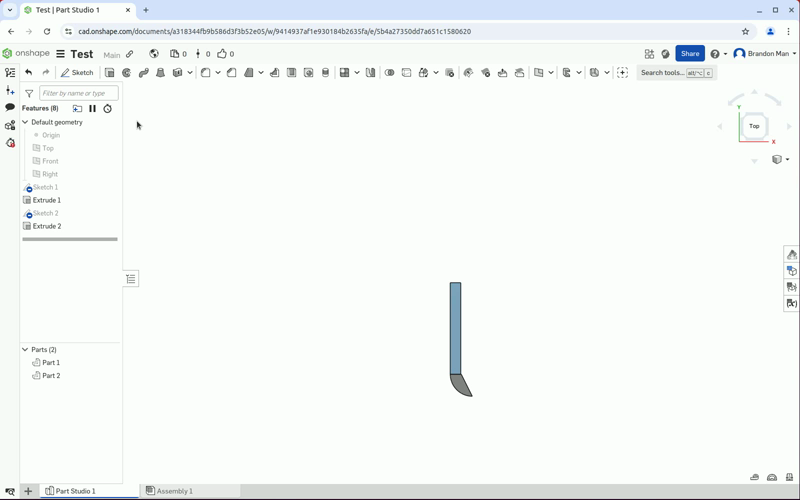
key(shift+h)
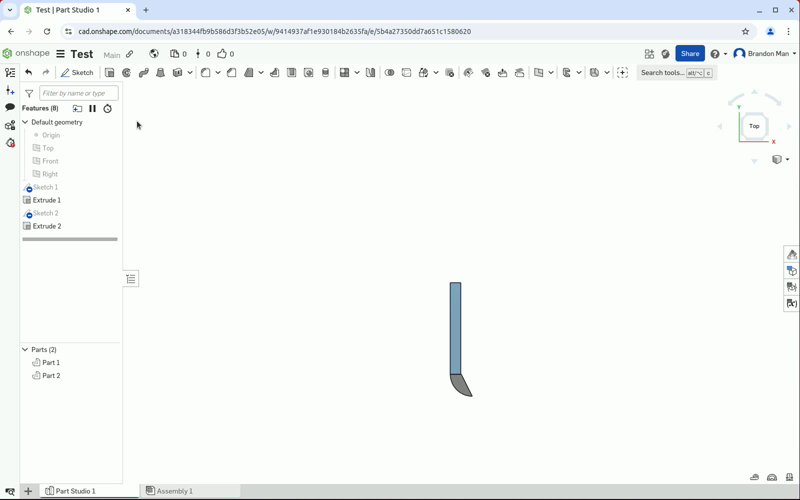
mouse_move(73, 189)
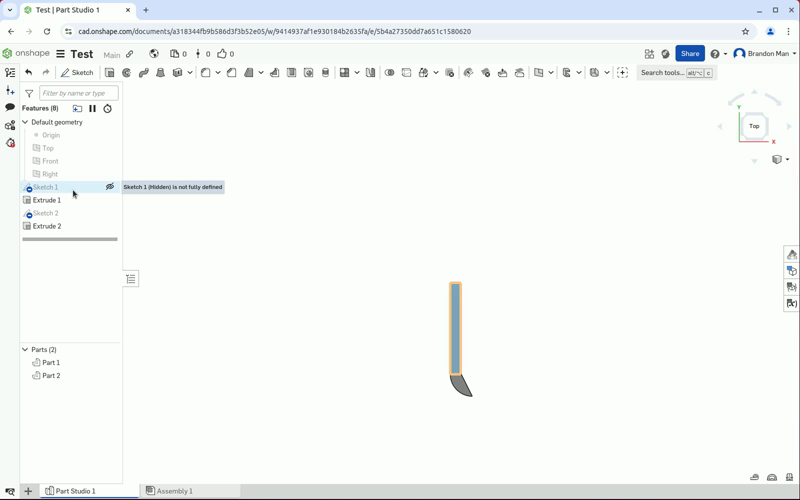
click(73, 189)
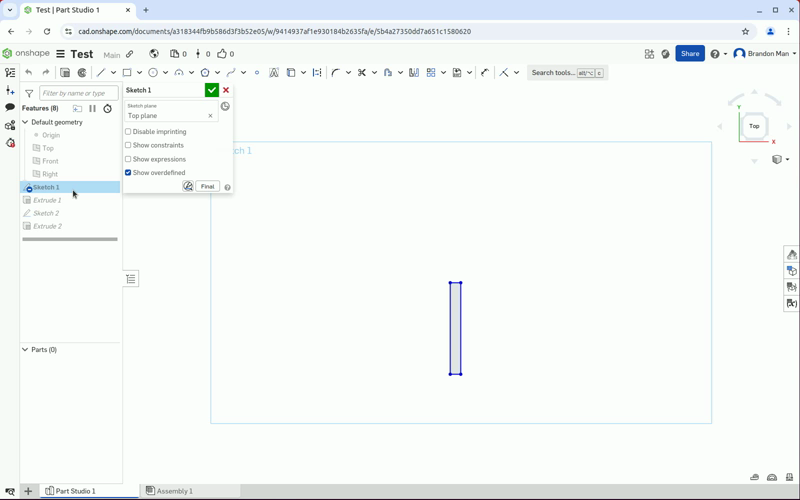
mouse_move(229, 92)
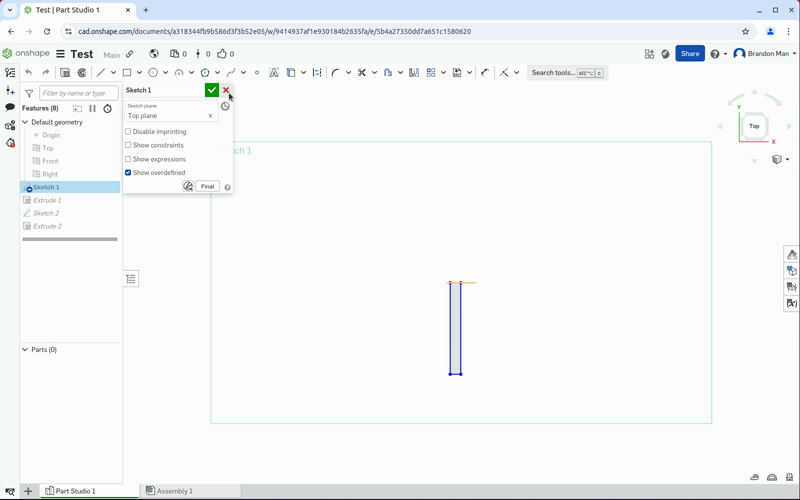
click(229, 92)
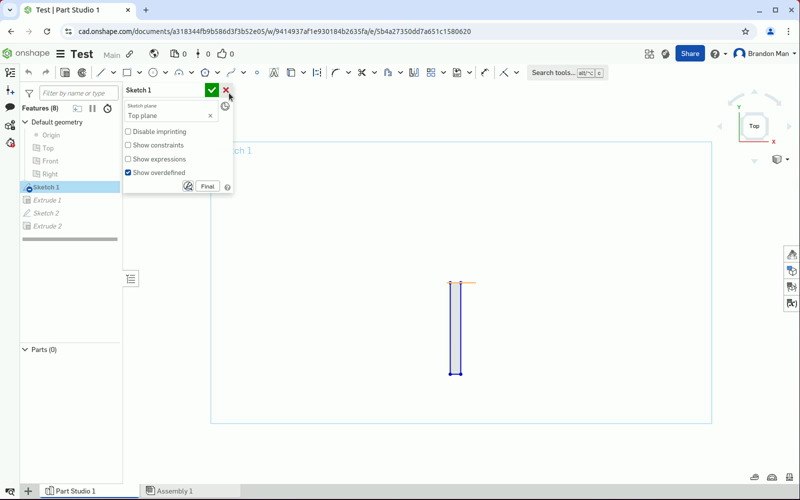
key(shift+s)
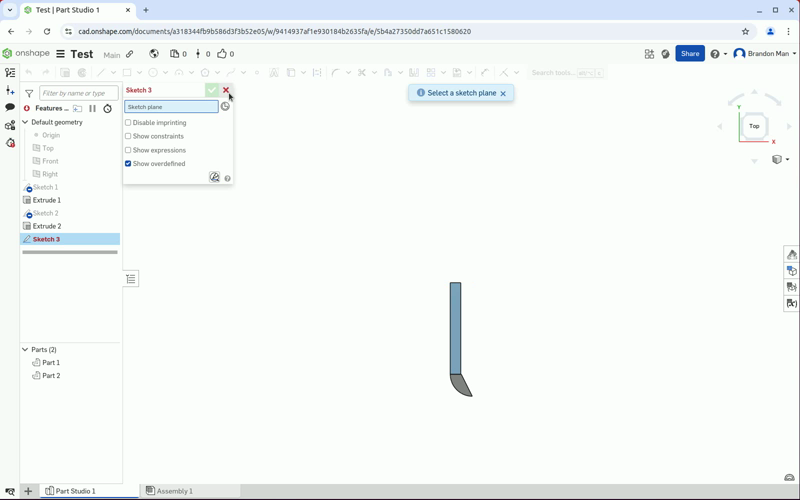
mouse_move(73, 150)
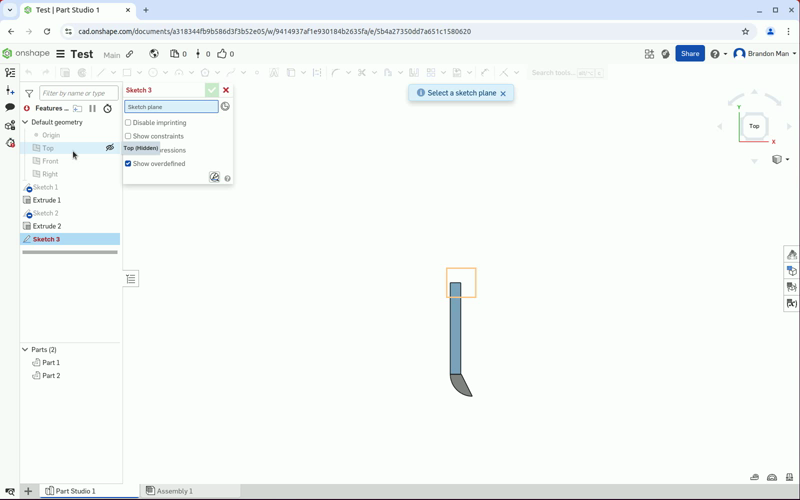
click(73, 150)
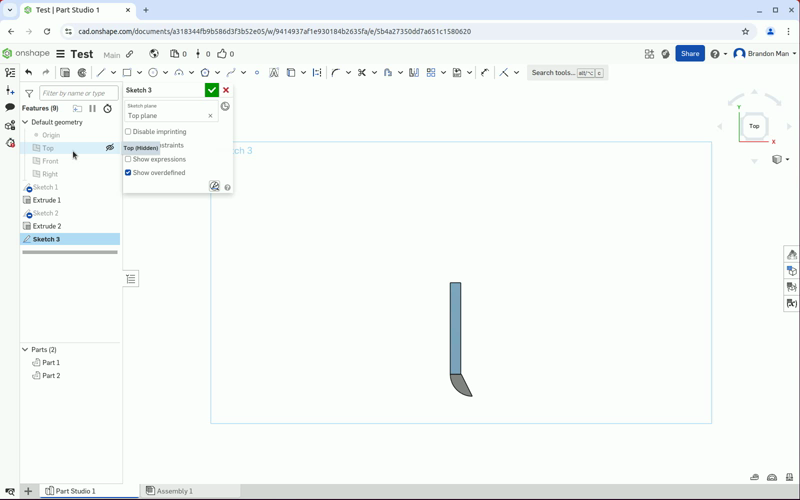
mouse_move(73, 352)
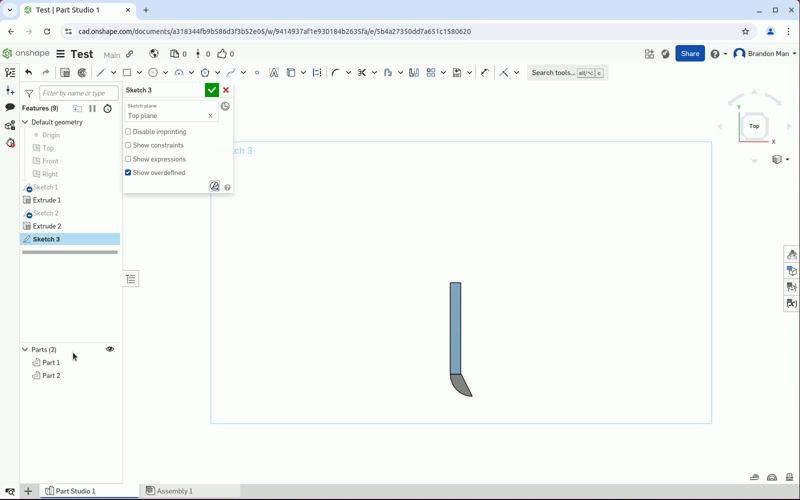
key(y)
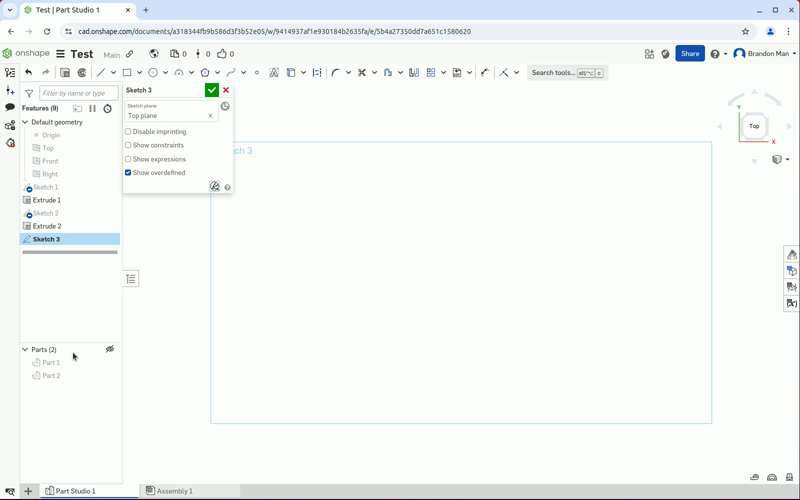
key(l)
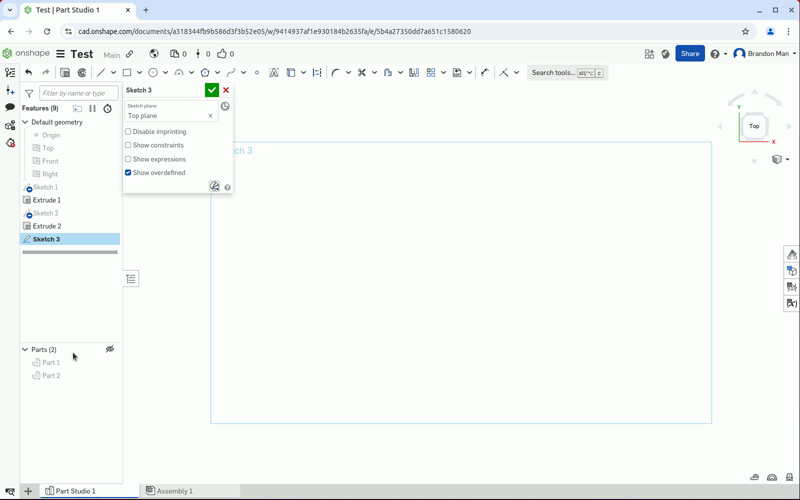
key_down(shift)
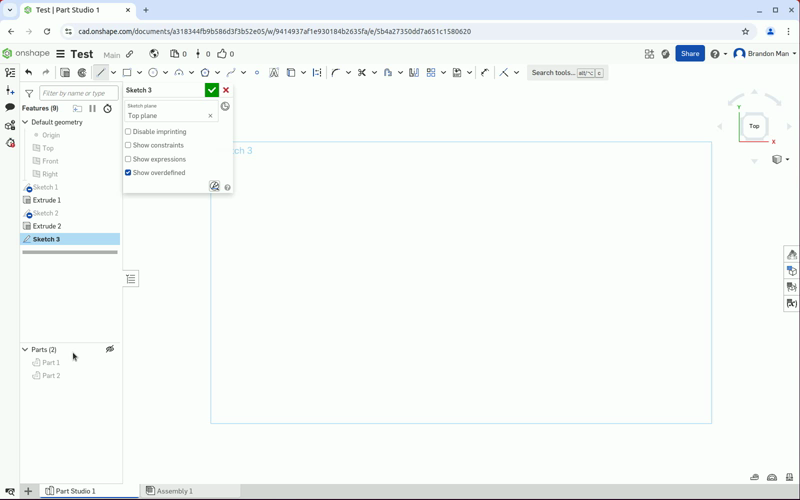
mouse_move(460, 374)
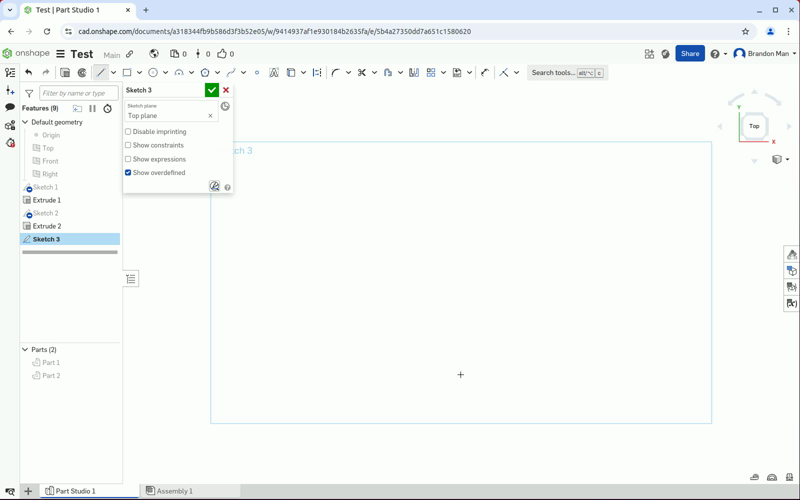
click(460, 374)
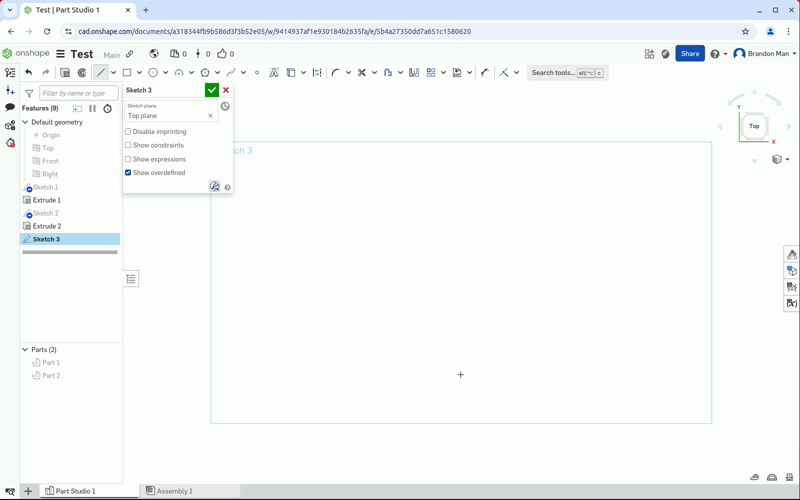
key_up(shift)
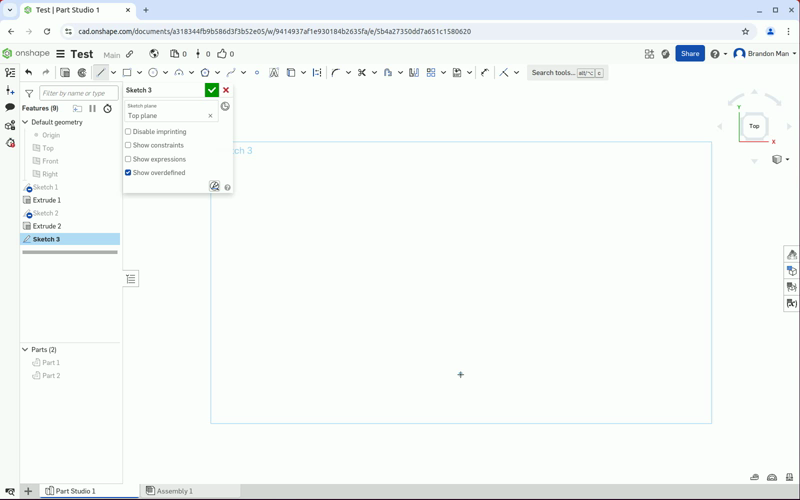
key_down(shift)
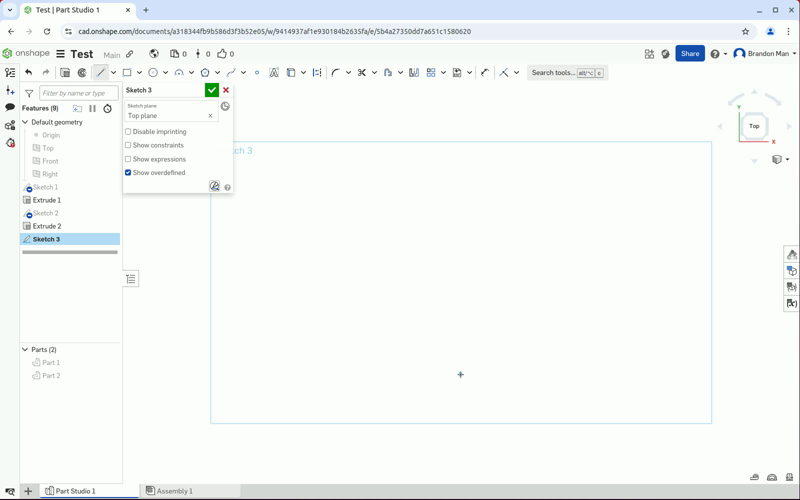
mouse_move(490, 374)
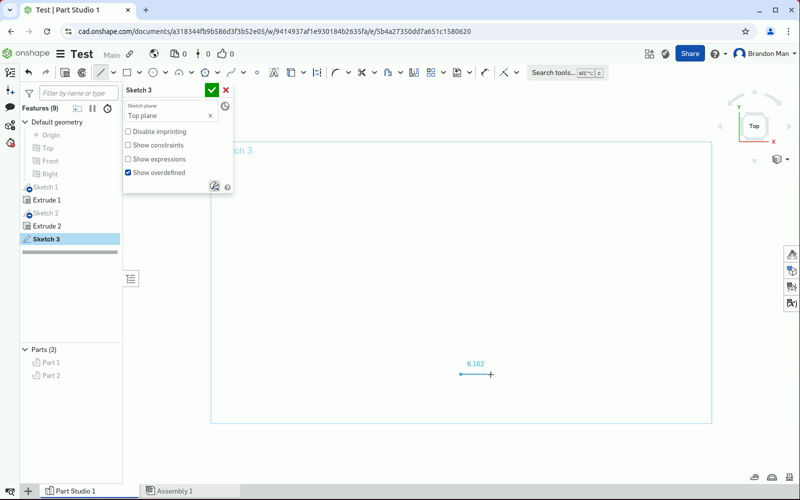
mouse_move(471, 395)
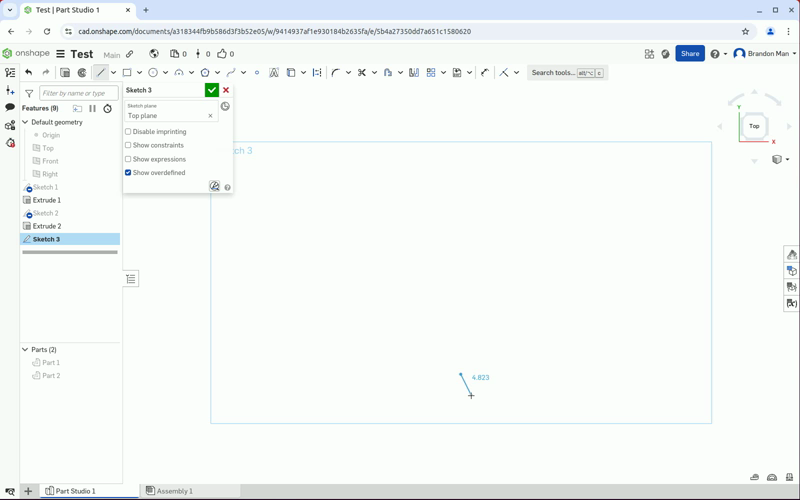
click(471, 395)
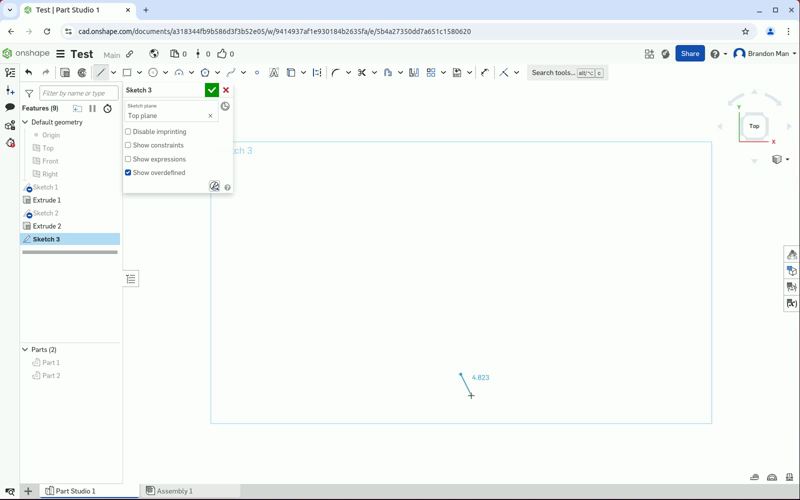
key_up(shift)
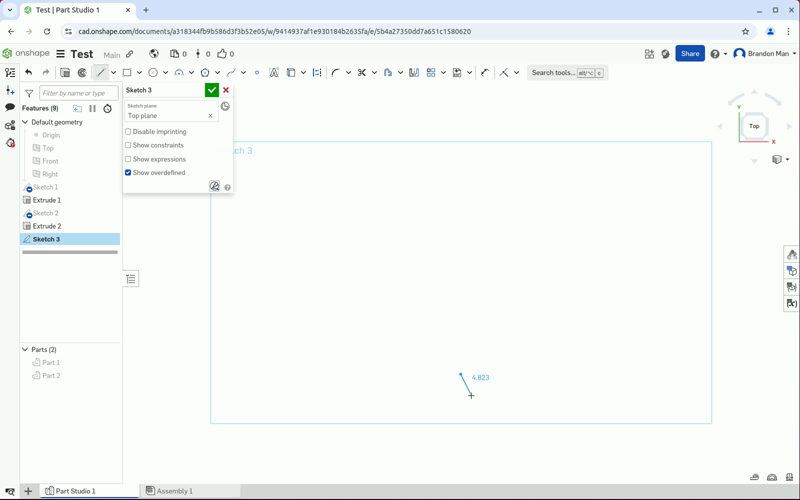
key_down(shift)
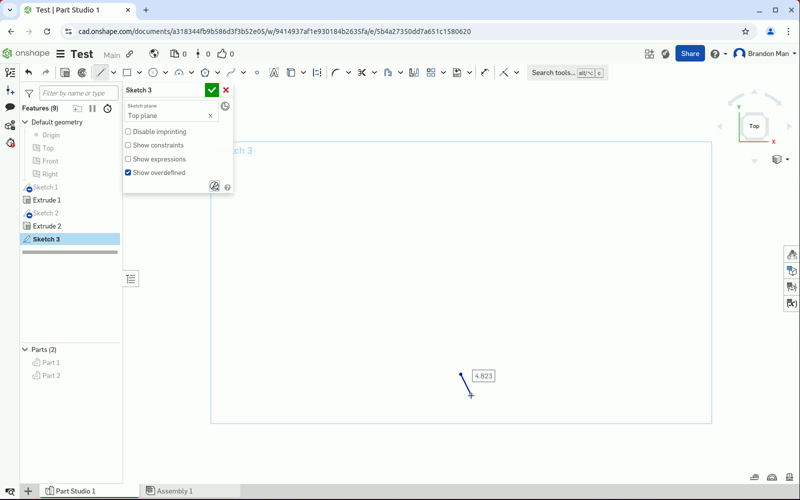
mouse_move(501, 395)
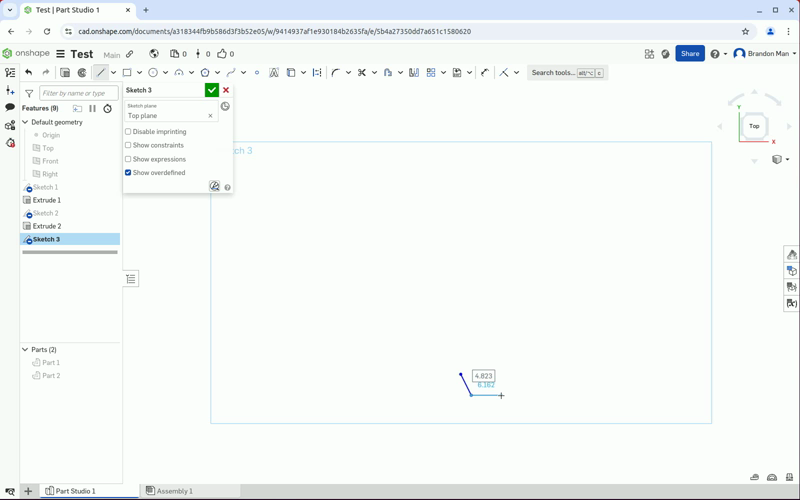
mouse_move(498, 395)
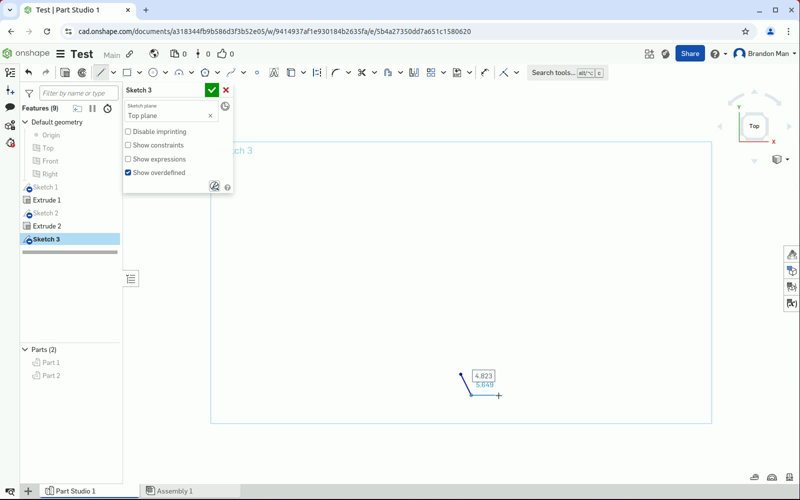
click(498, 395)
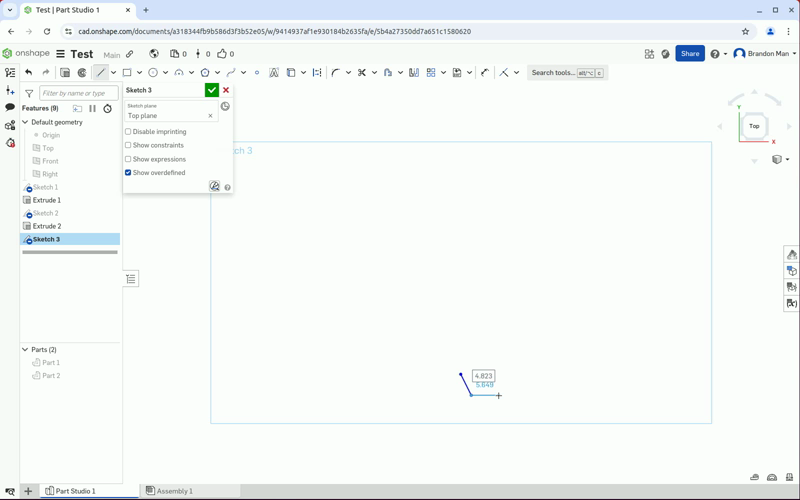
key_up(shift)
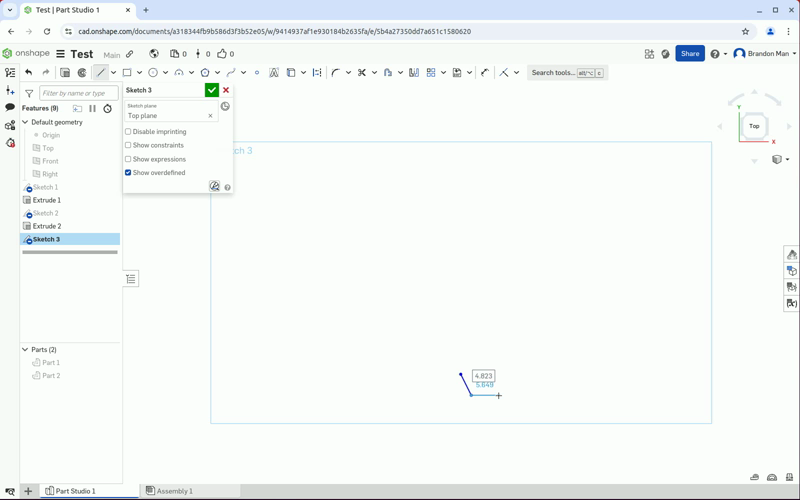
key_down(shift)
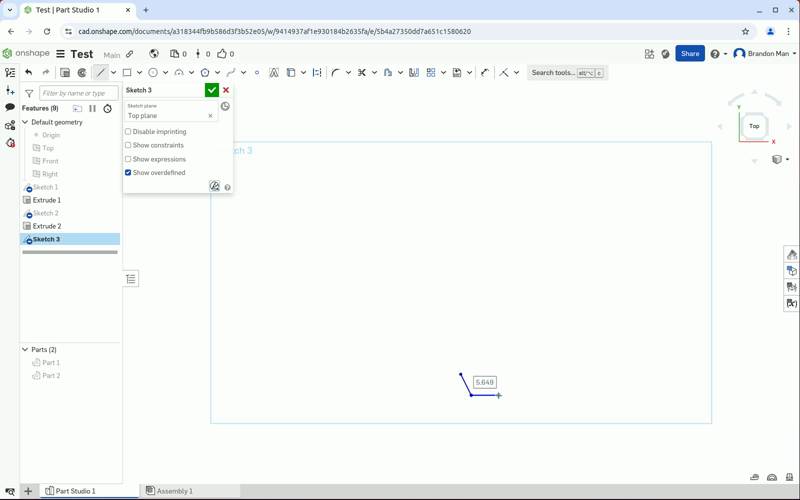
mouse_move(528, 395)
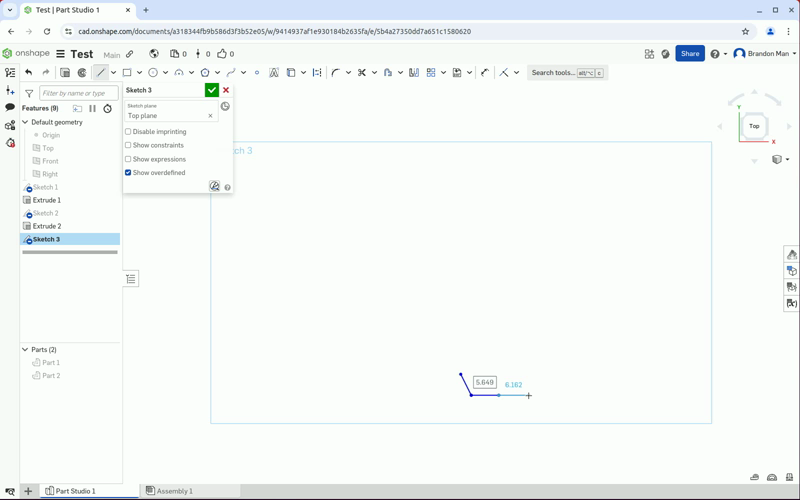
mouse_move(498, 360)
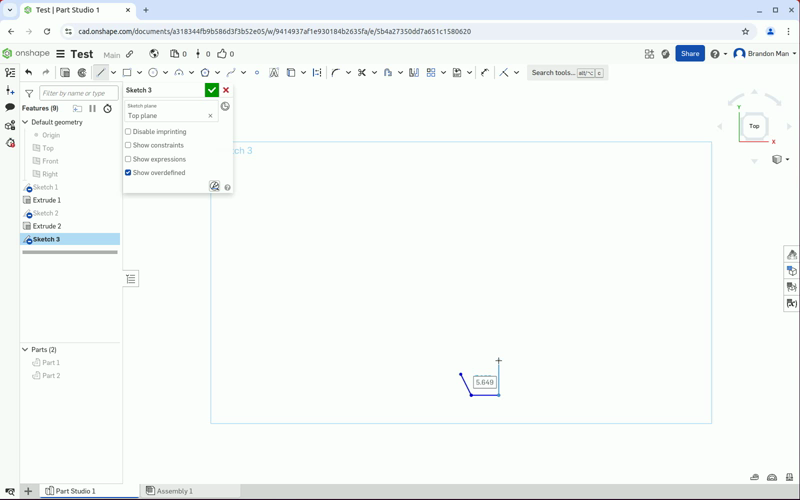
click(498, 360)
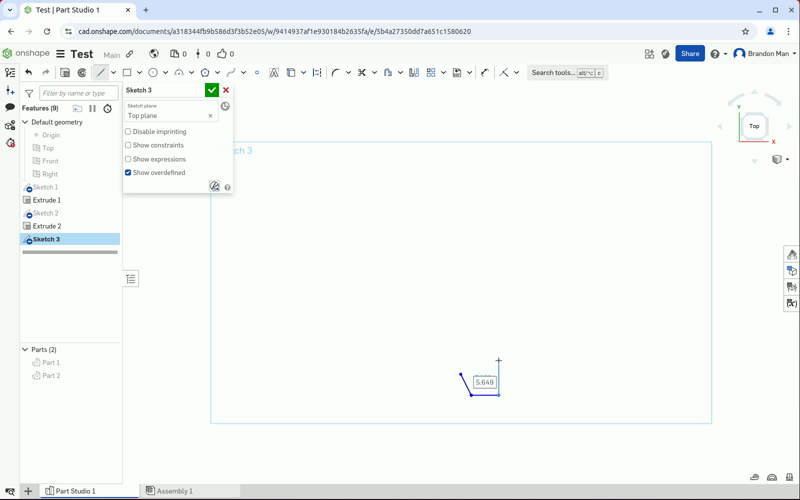
key_up(shift)
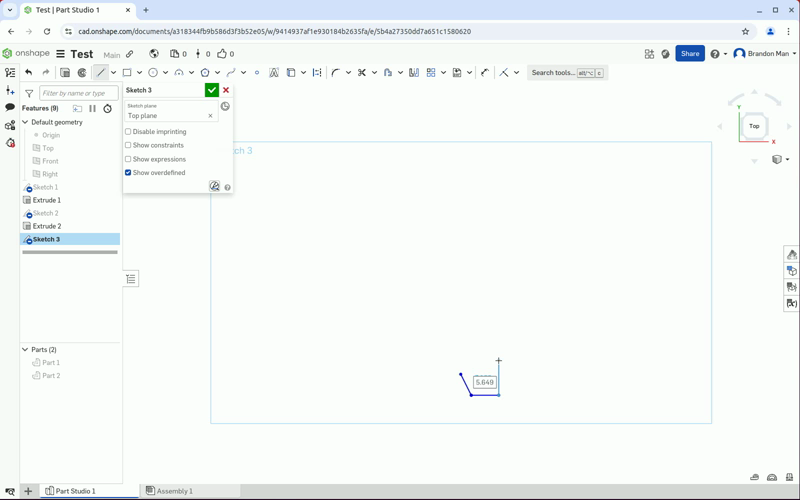
key_down(shift)
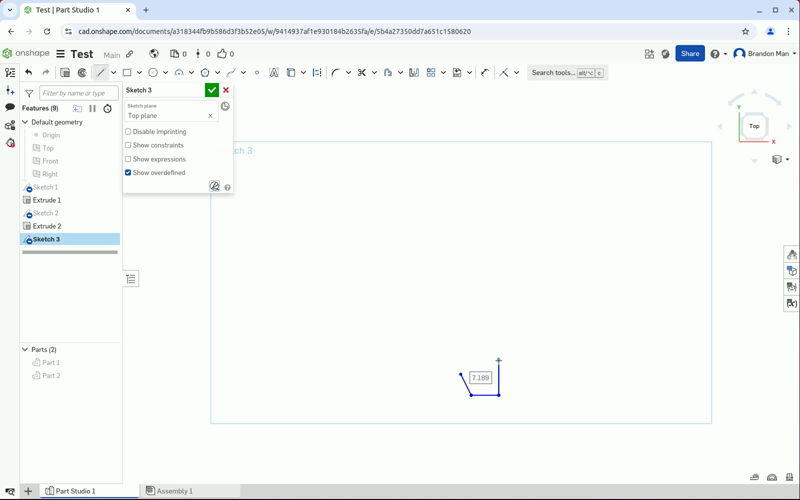
mouse_move(528, 360)
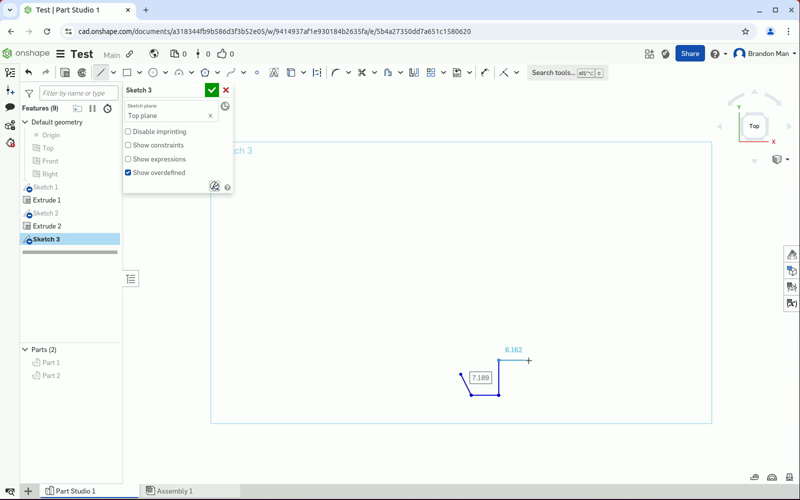
mouse_move(478, 360)
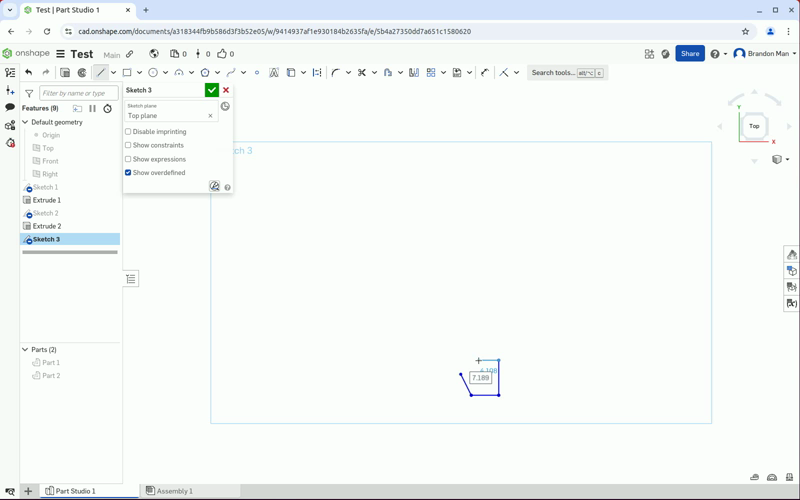
click(478, 360)
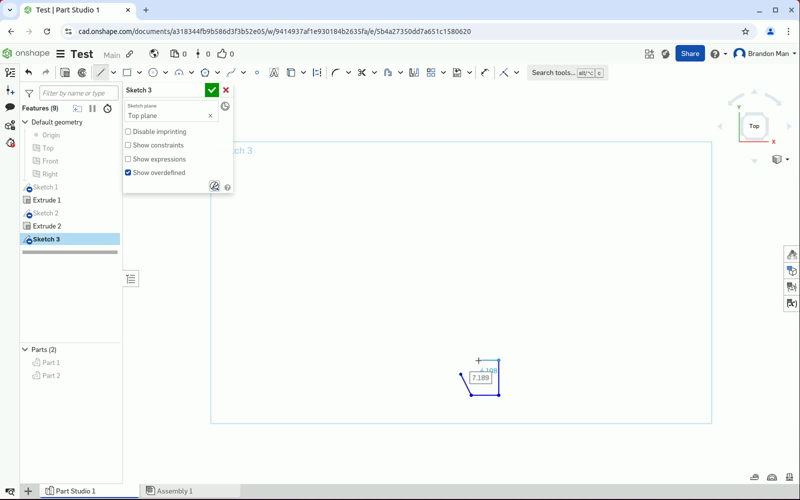
key_up(shift)
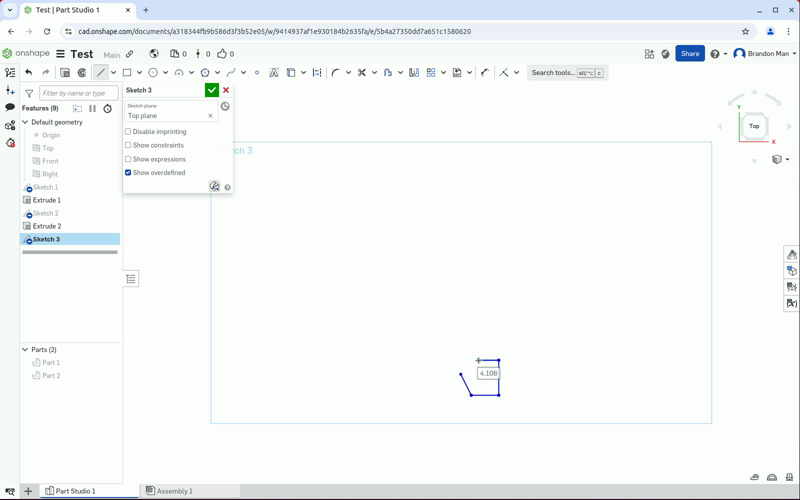
key_down(shift)
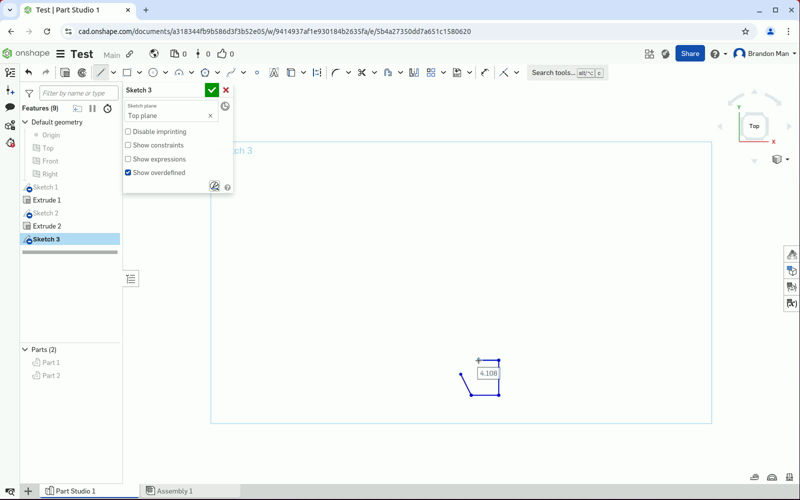
mouse_move(508, 360)
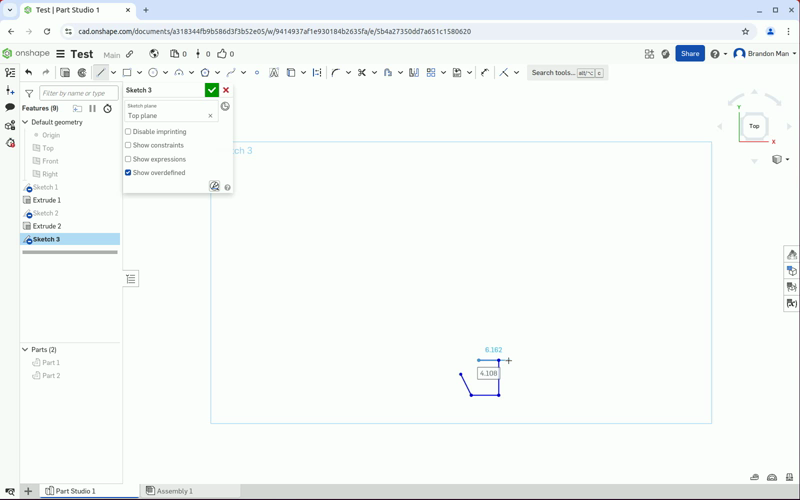
mouse_move(478, 332)
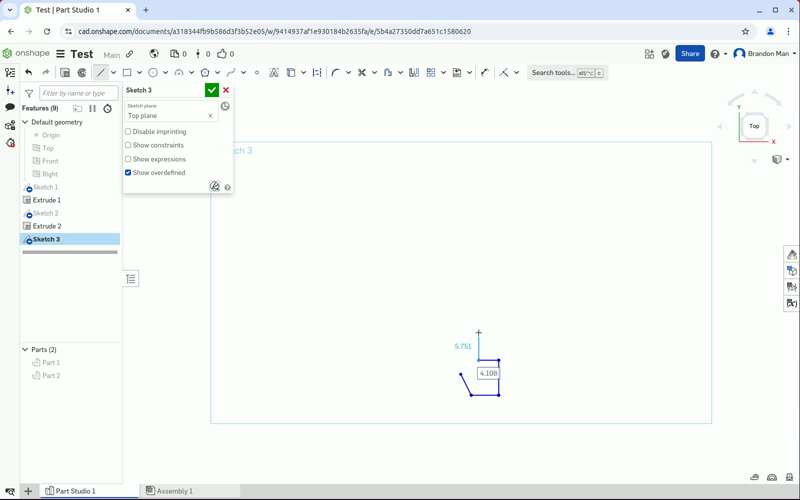
click(478, 332)
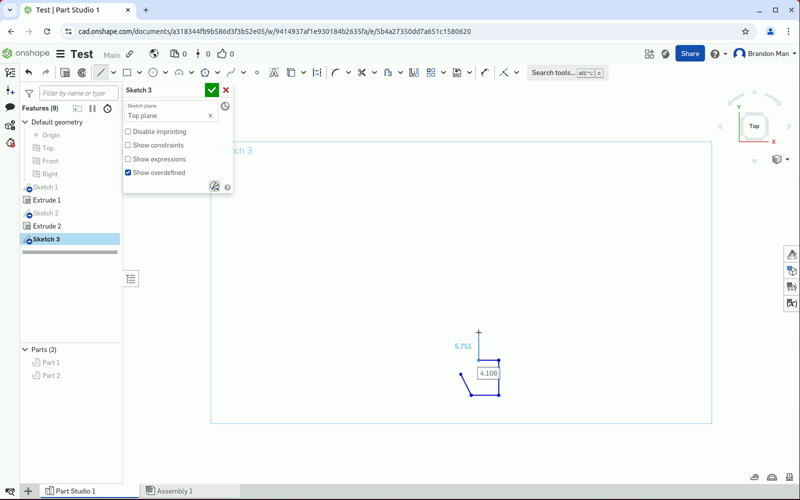
key_up(shift)
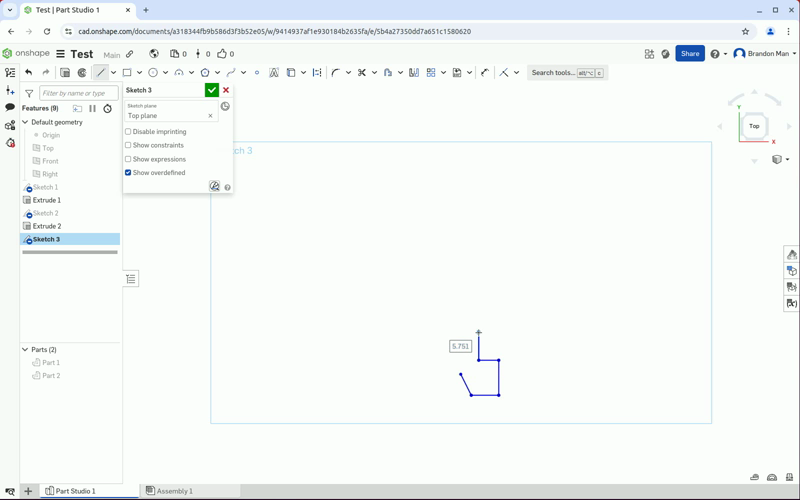
key_down(shift)
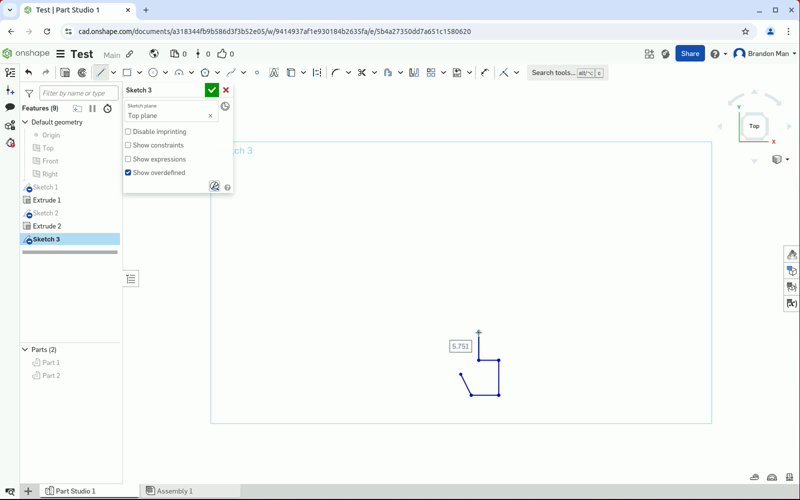
mouse_move(508, 332)
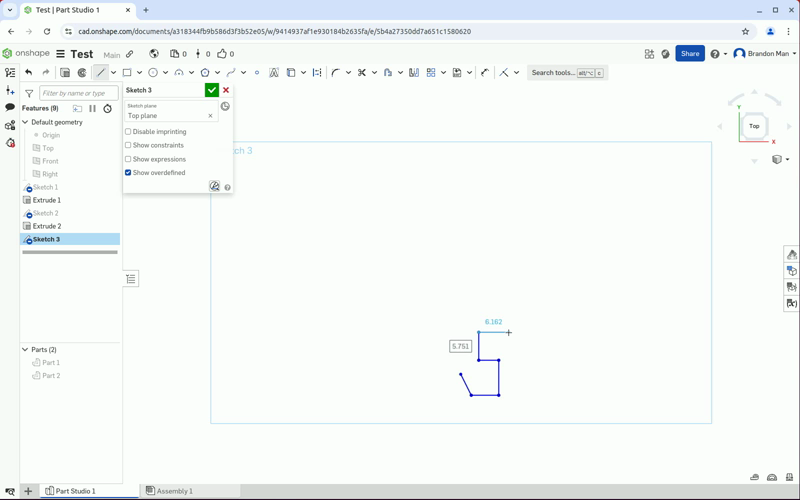
mouse_move(460, 332)
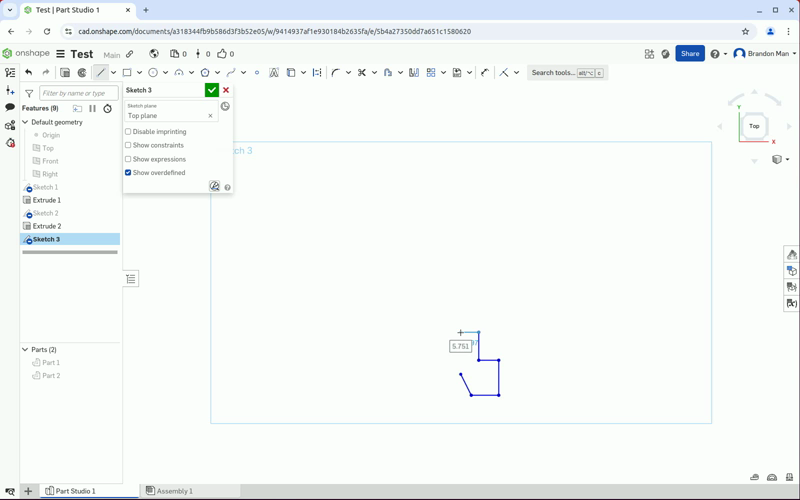
click(460, 332)
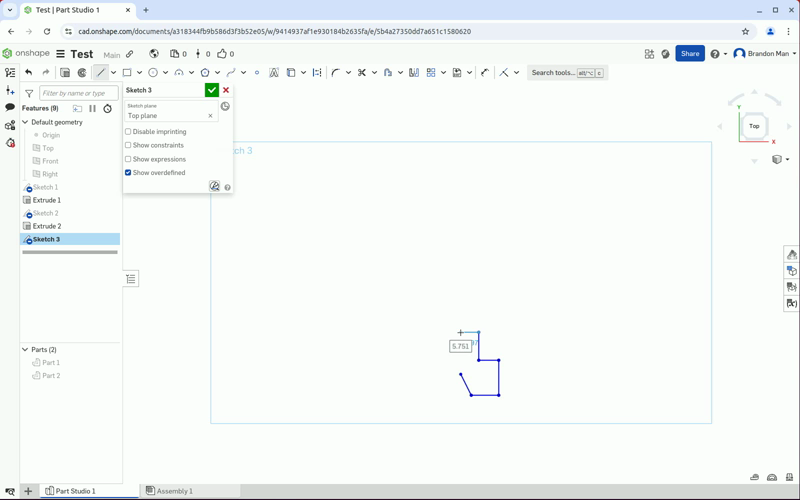
key_up(shift)
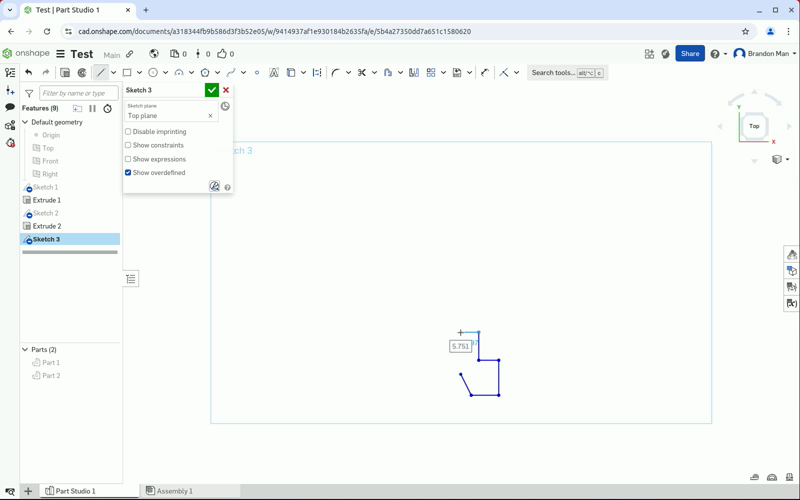
mouse_move(490, 332)
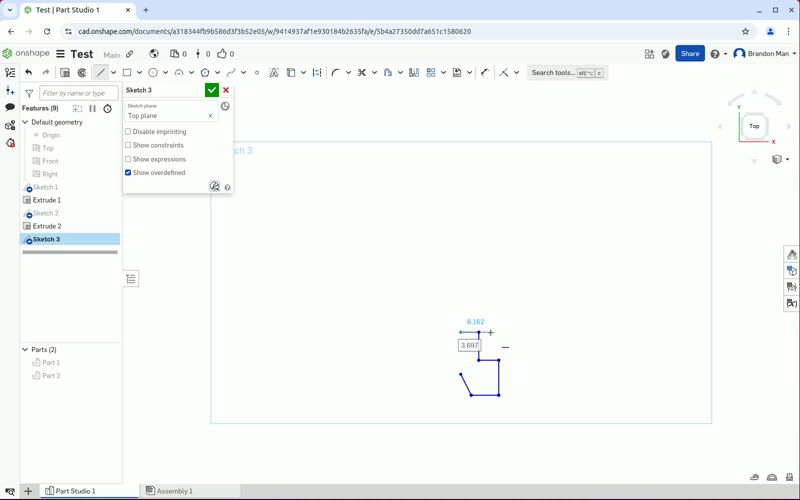
key_down(shift)
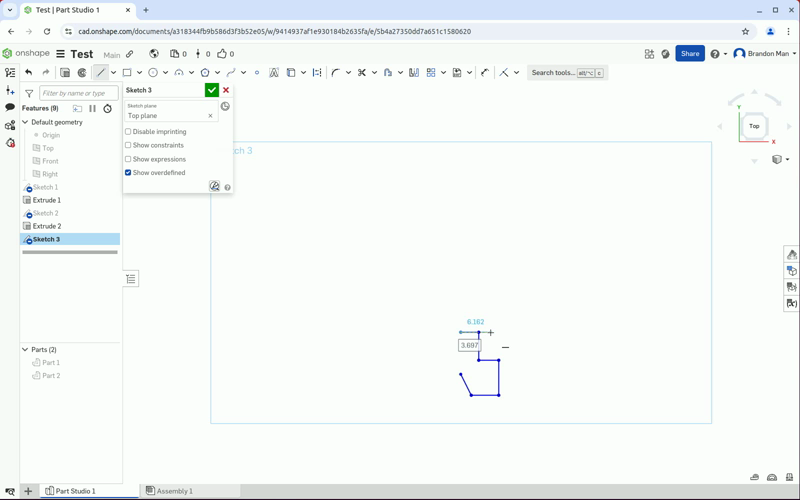
mouse_move(460, 374)
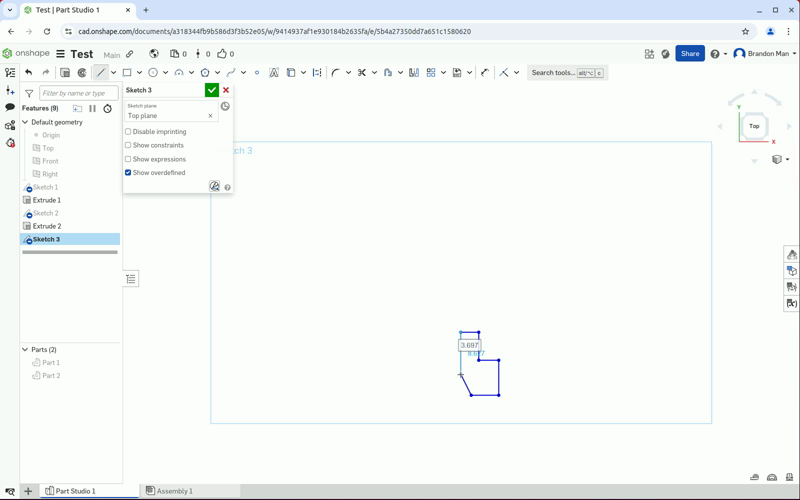
key_up(shift)
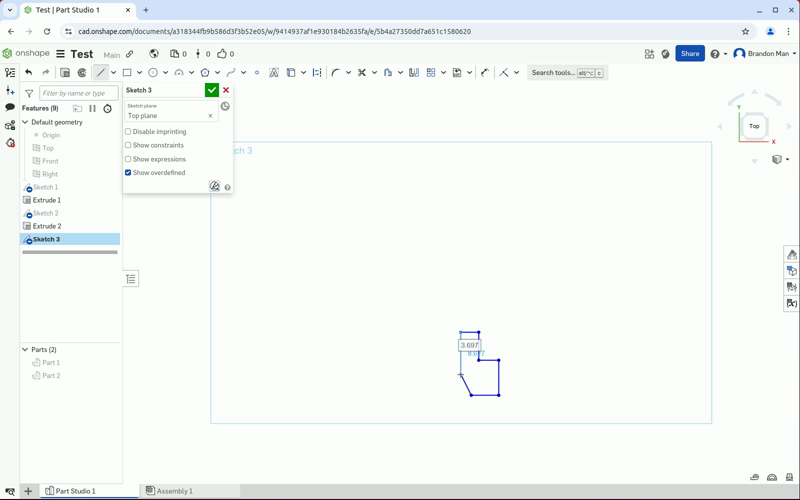
click(460, 374)
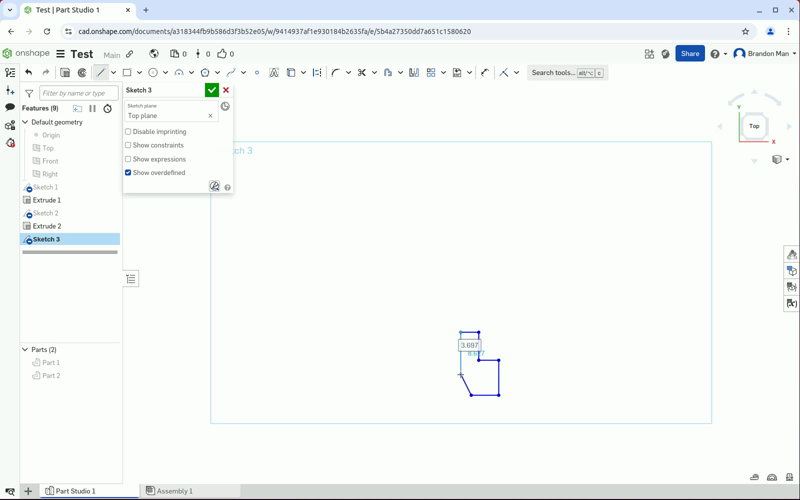
key(esc)
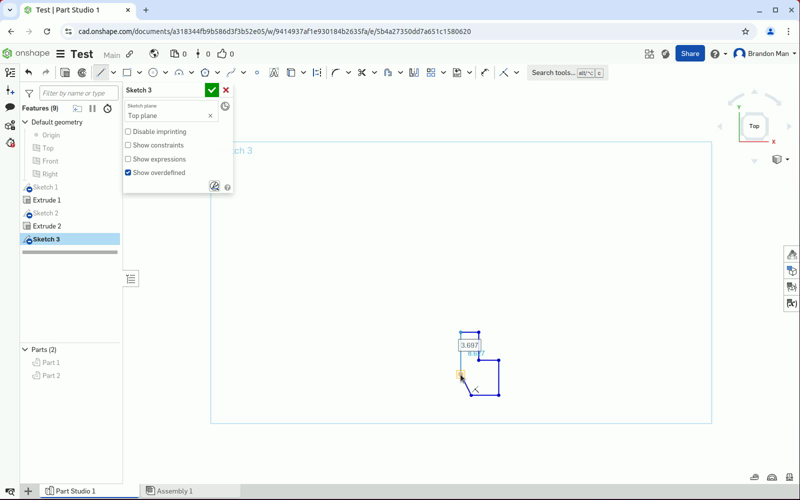
key(l)
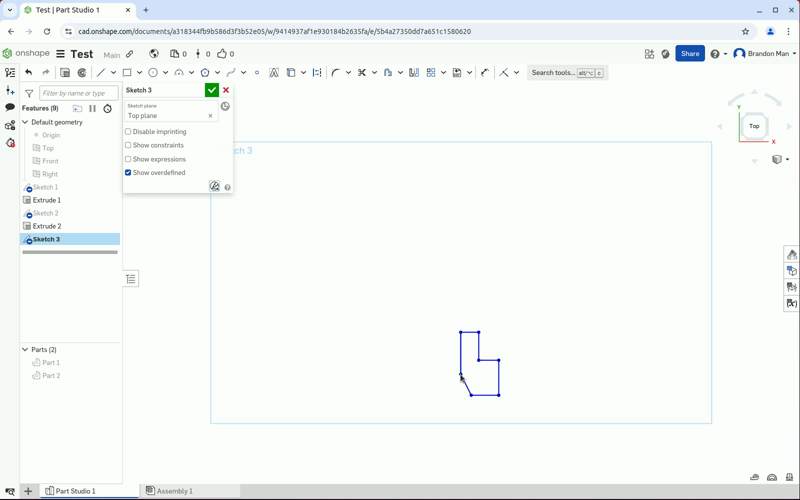
key_down(shift)
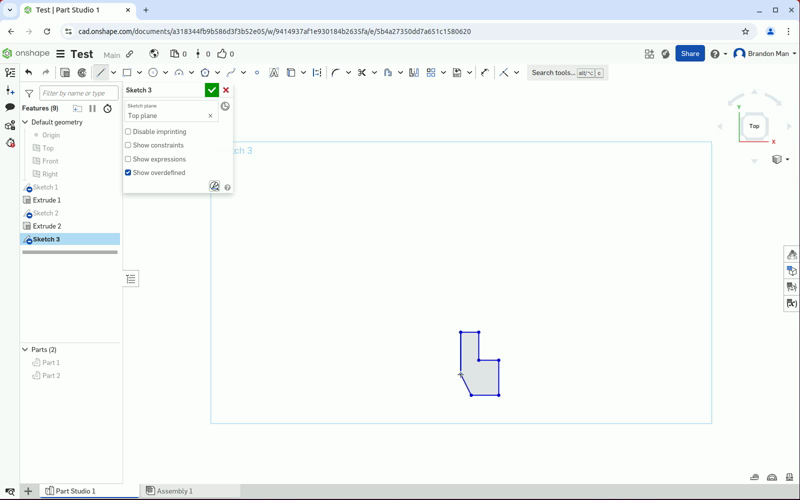
mouse_move(478, 384)
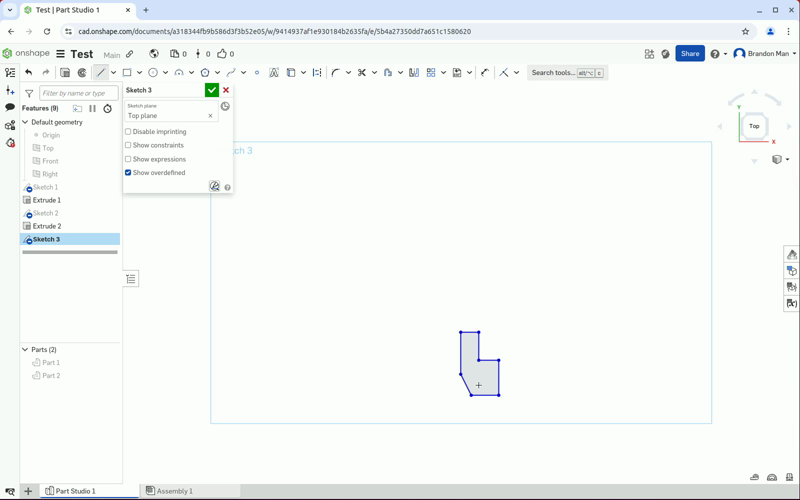
click(478, 384)
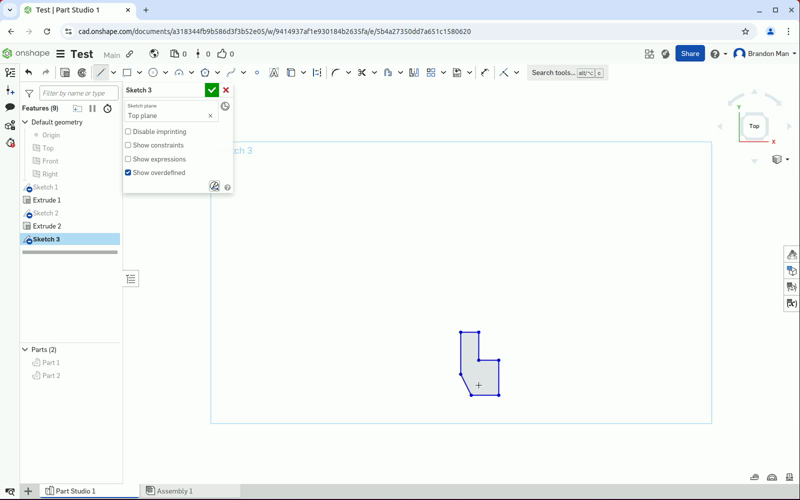
key_up(shift)
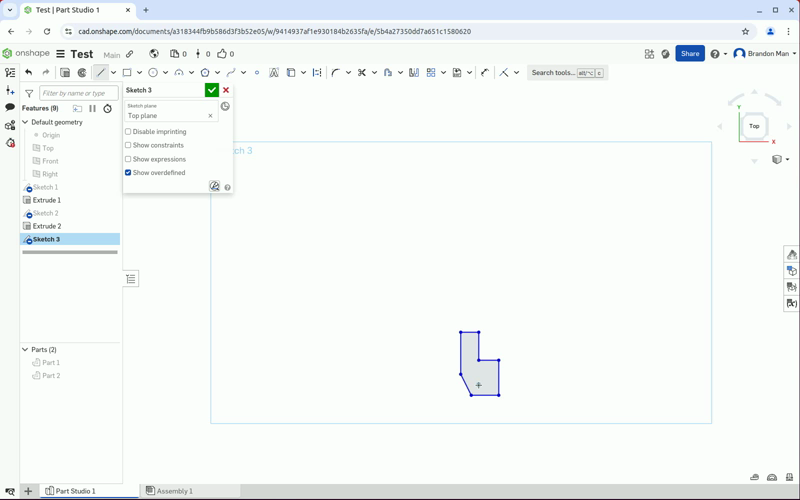
key_down(shift)
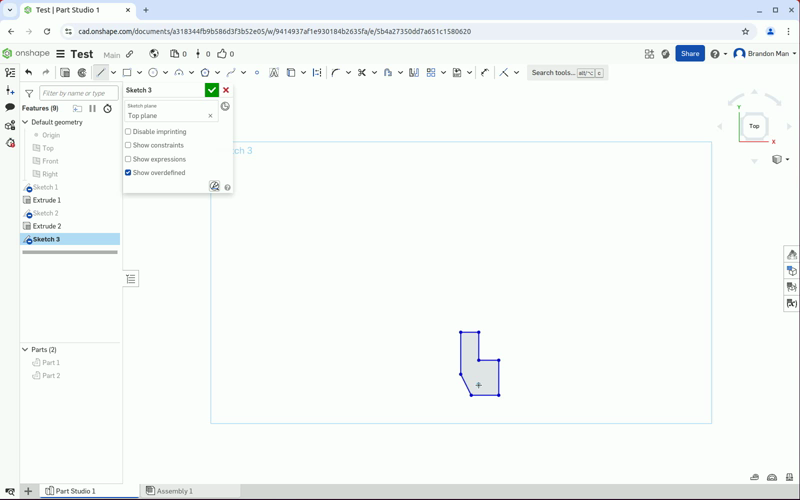
mouse_move(508, 384)
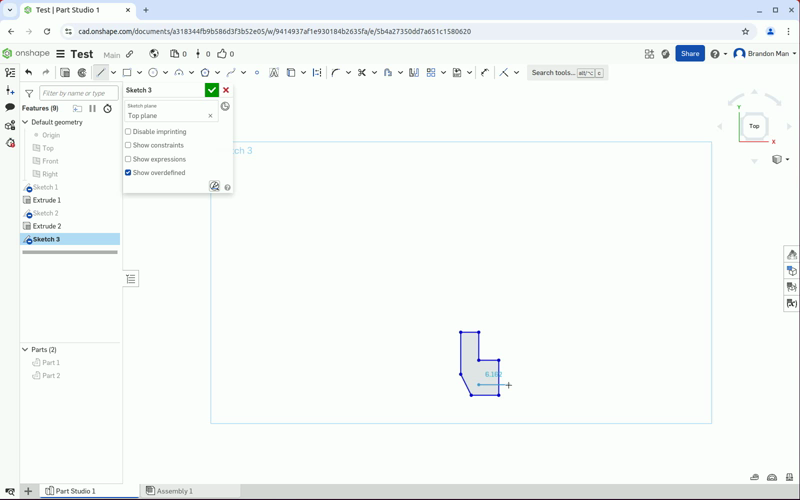
mouse_move(495, 384)
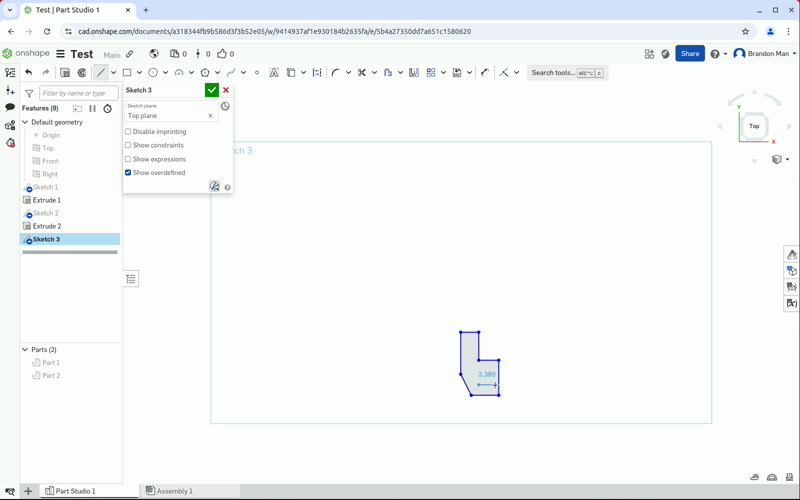
click(495, 384)
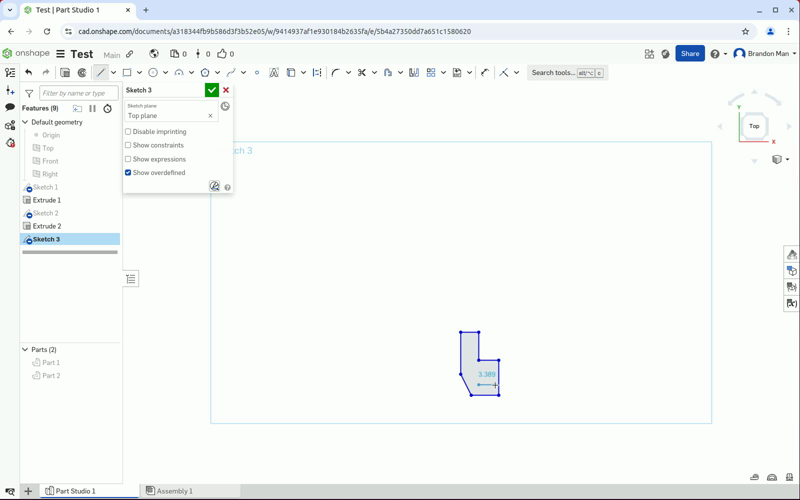
key_up(shift)
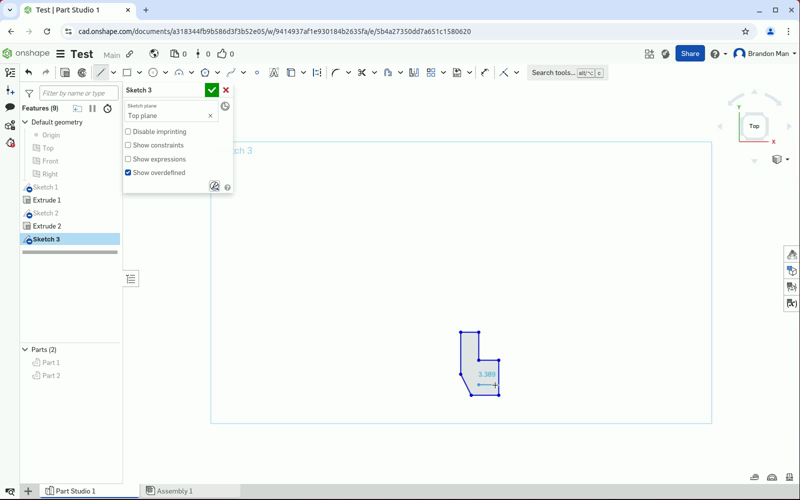
key_down(shift)
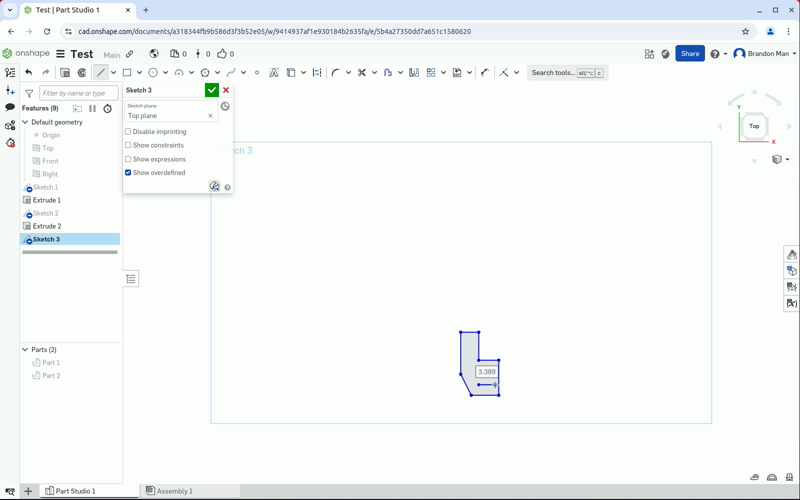
mouse_move(525, 384)
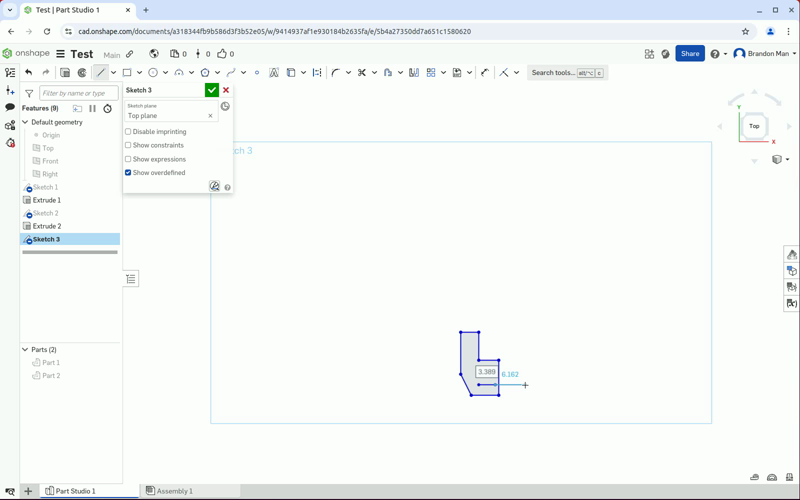
mouse_move(495, 364)
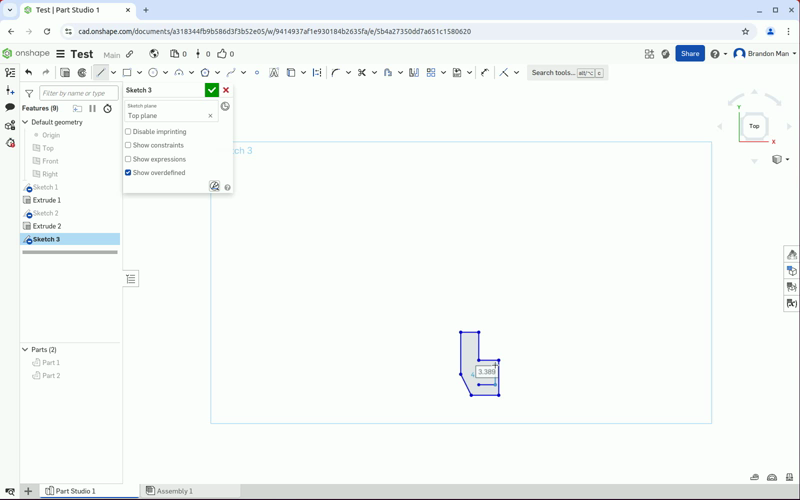
click(495, 364)
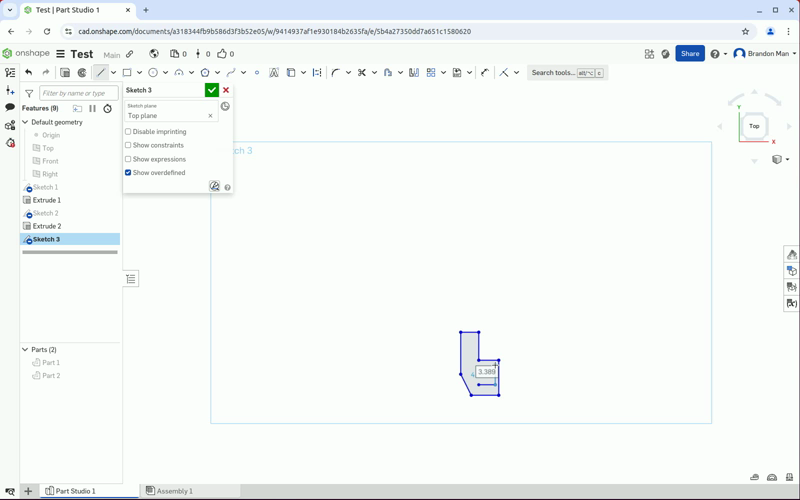
key_up(shift)
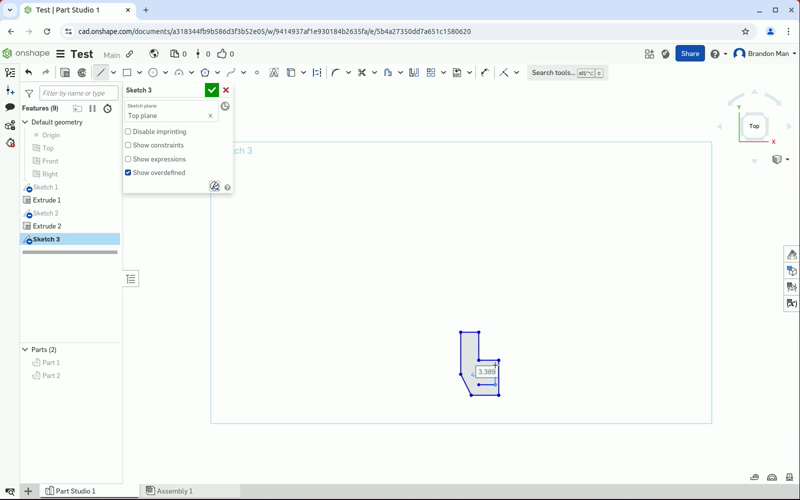
key_down(shift)
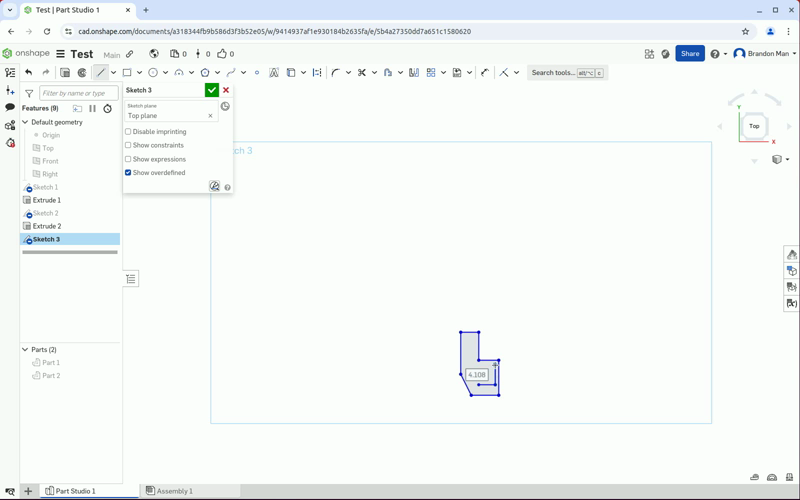
mouse_move(525, 364)
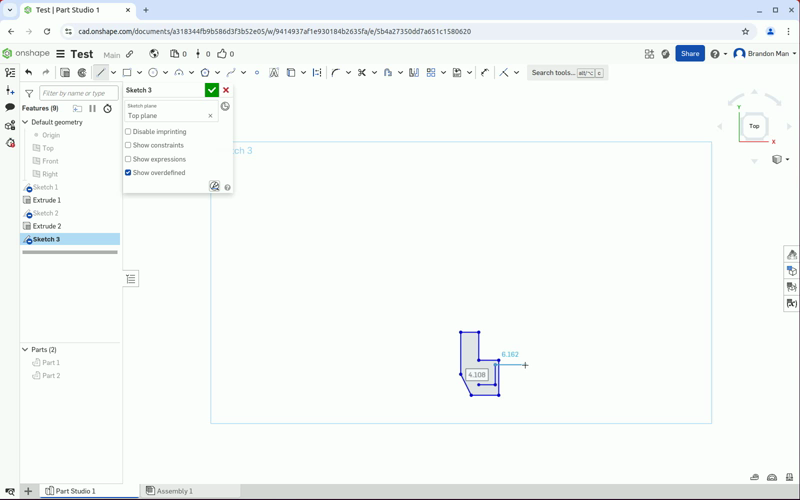
mouse_move(478, 364)
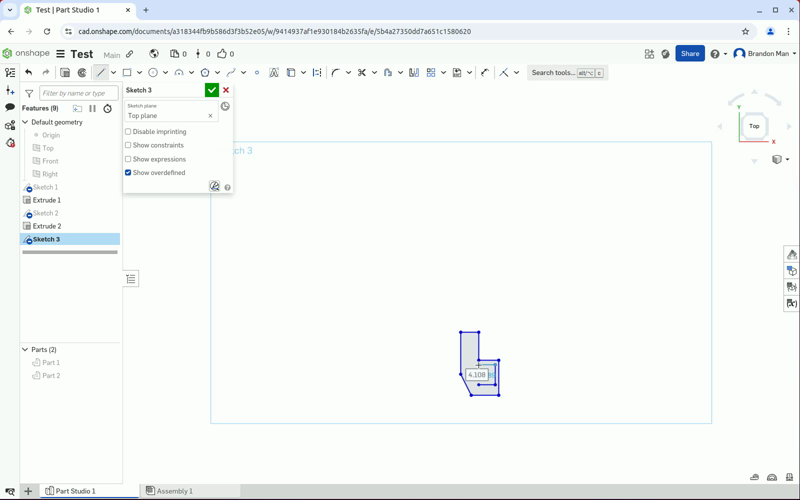
scroll(6)
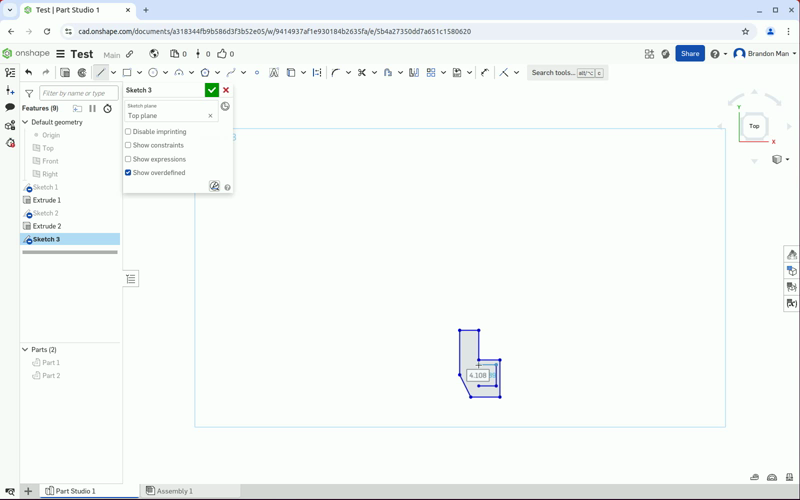
scroll(6)
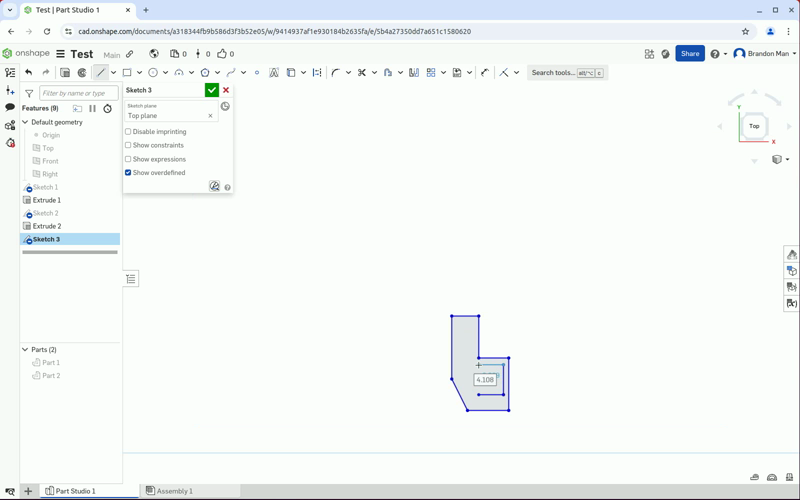
scroll(6)
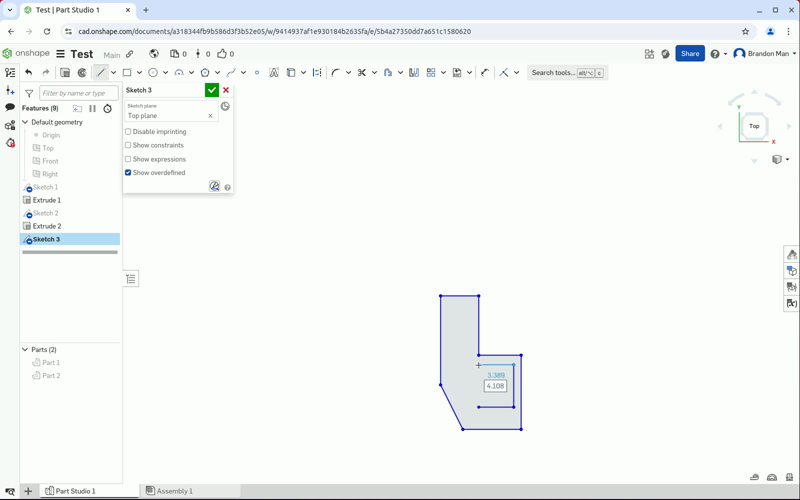
scroll(6)
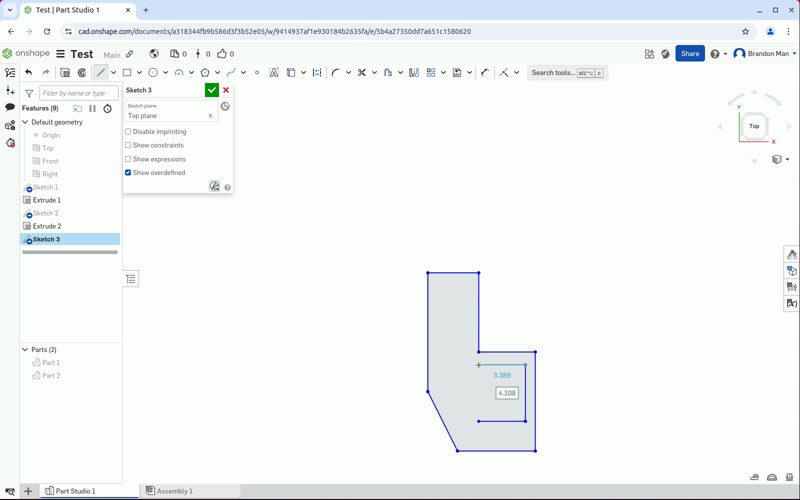
scroll(6)
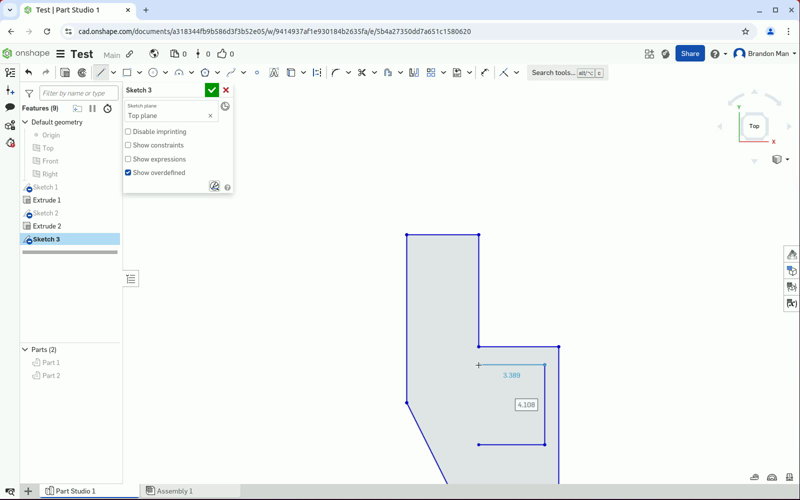
scroll(6)
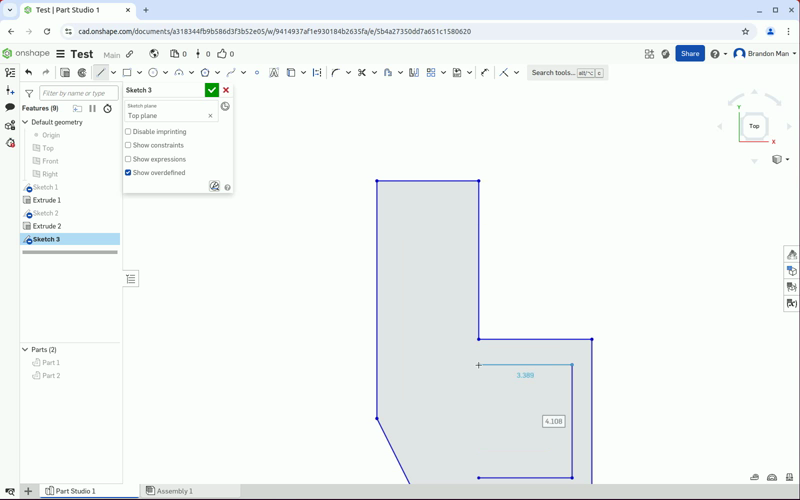
scroll(6)
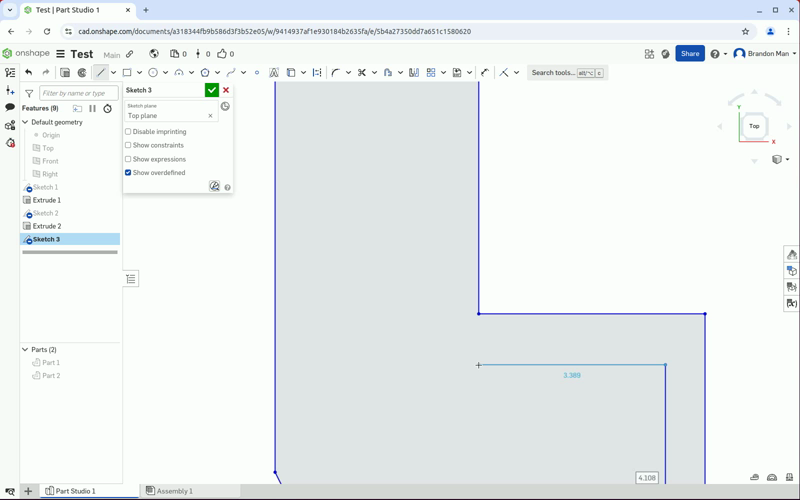
click(478, 364)
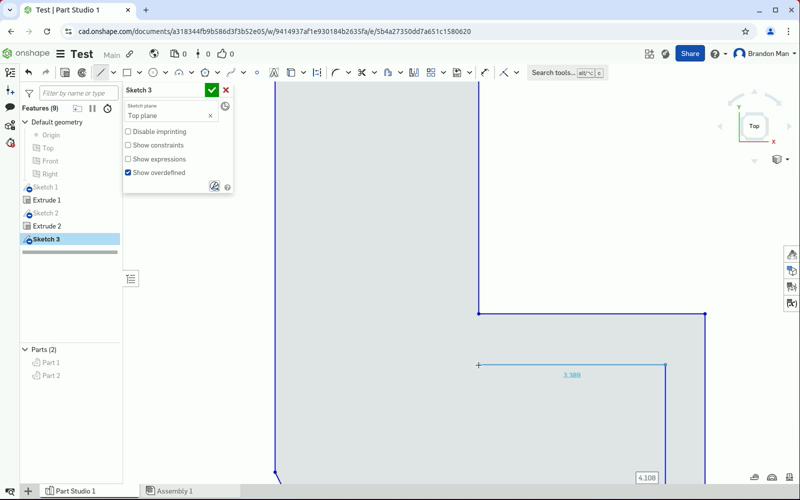
scroll(-6)
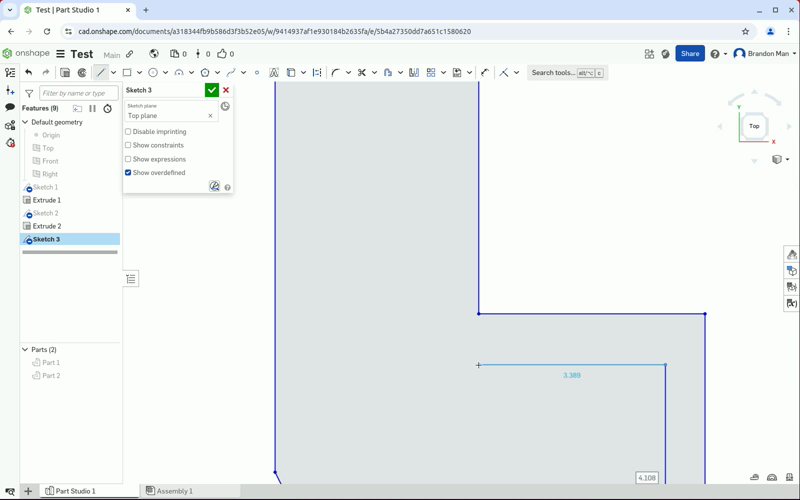
scroll(-6)
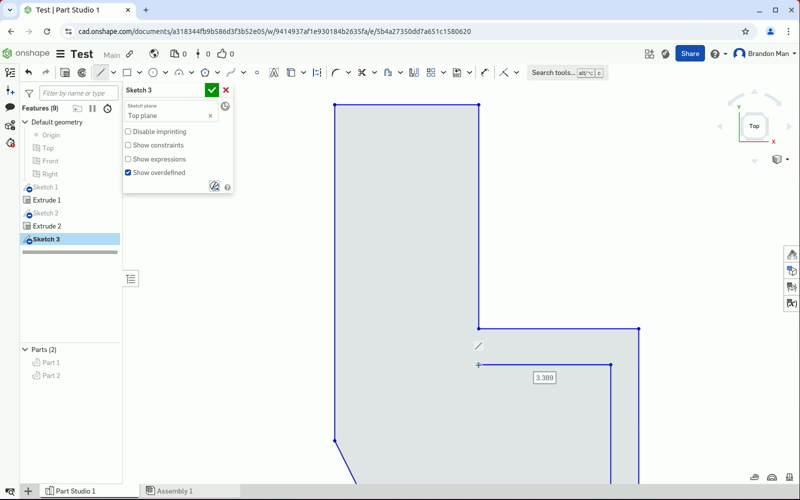
scroll(-6)
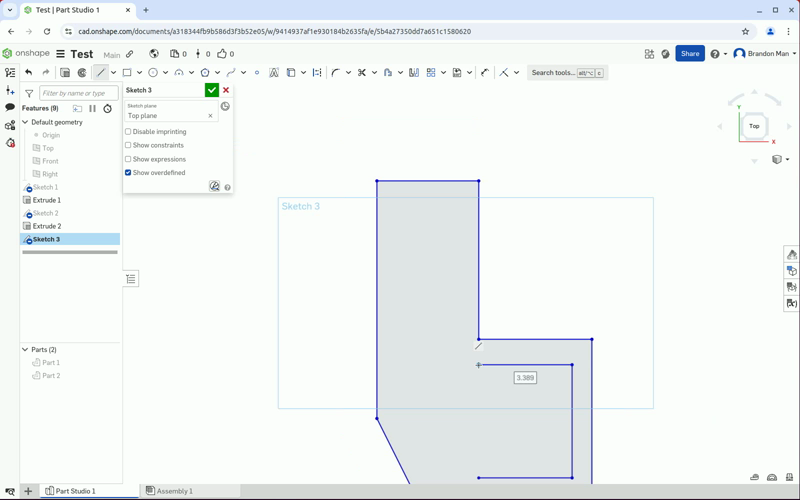
scroll(-6)
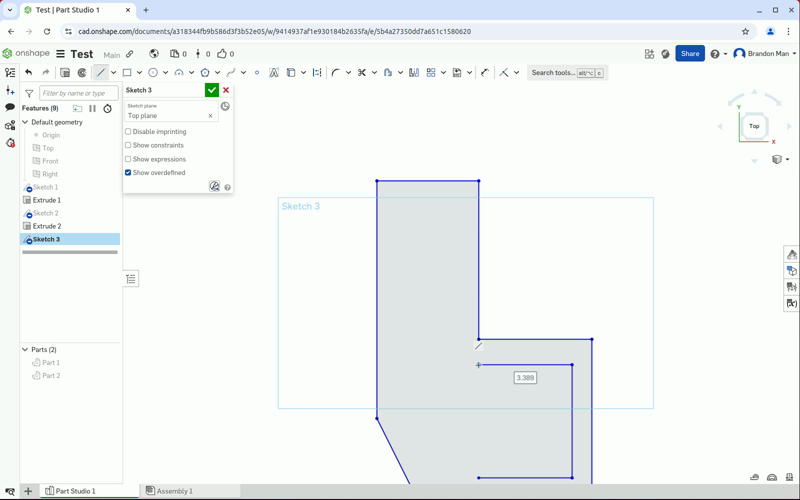
scroll(-6)
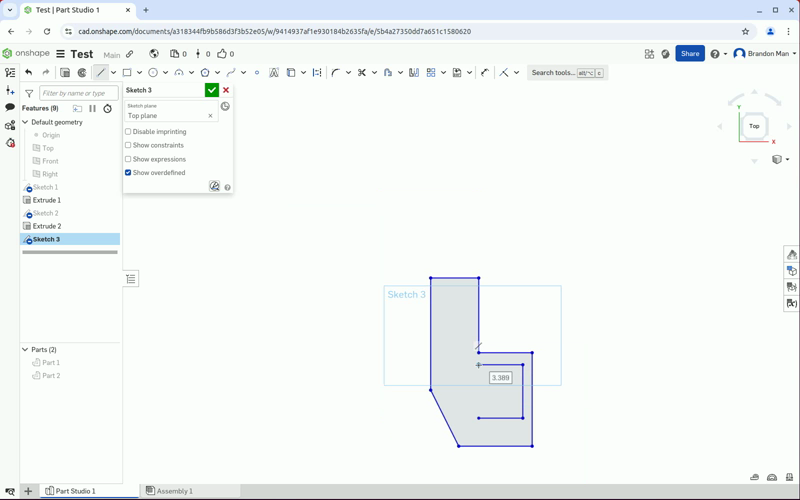
scroll(-6)
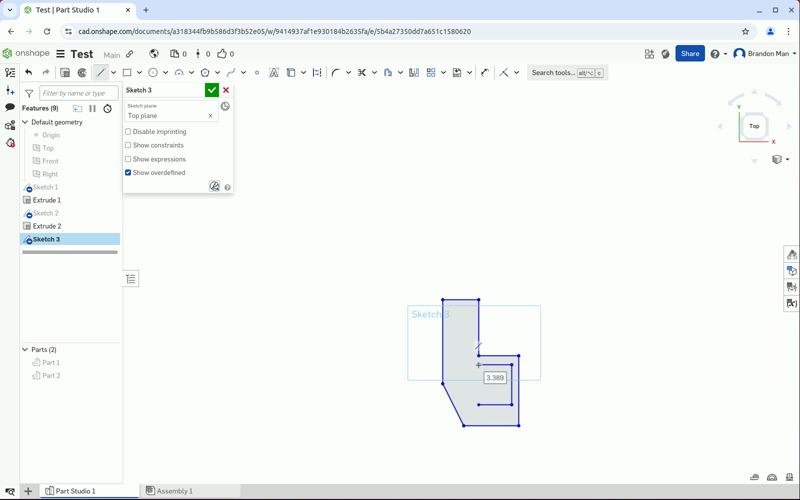
scroll(-6)
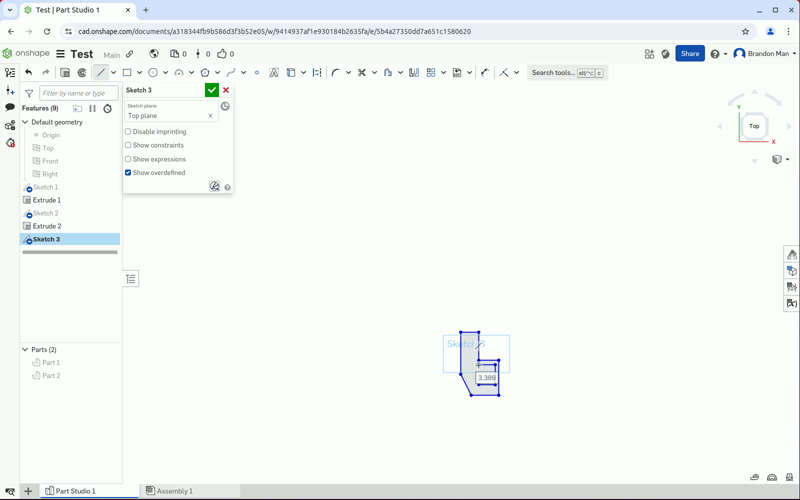
key_up(shift)
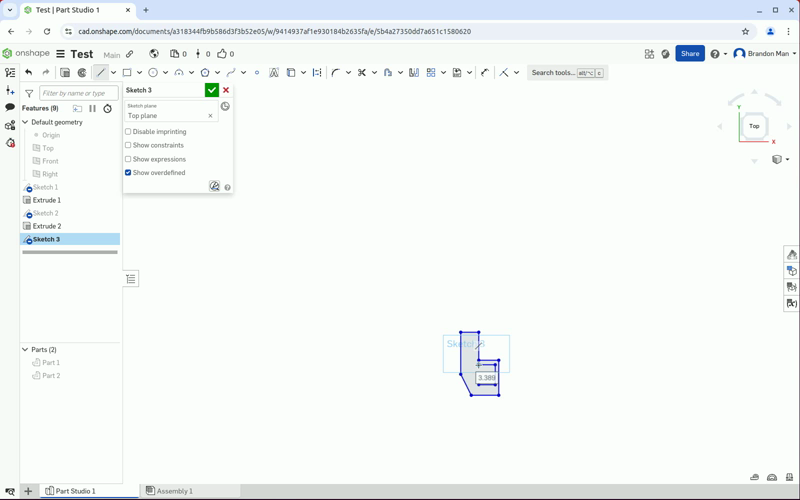
mouse_move(508, 364)
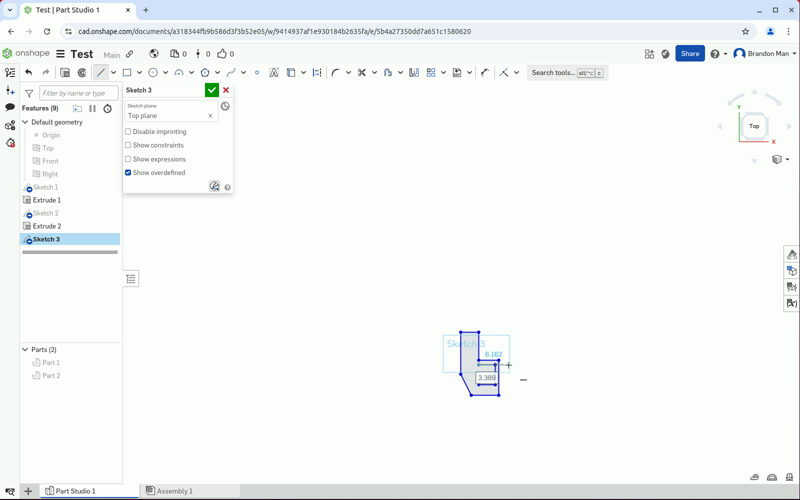
key_down(shift)
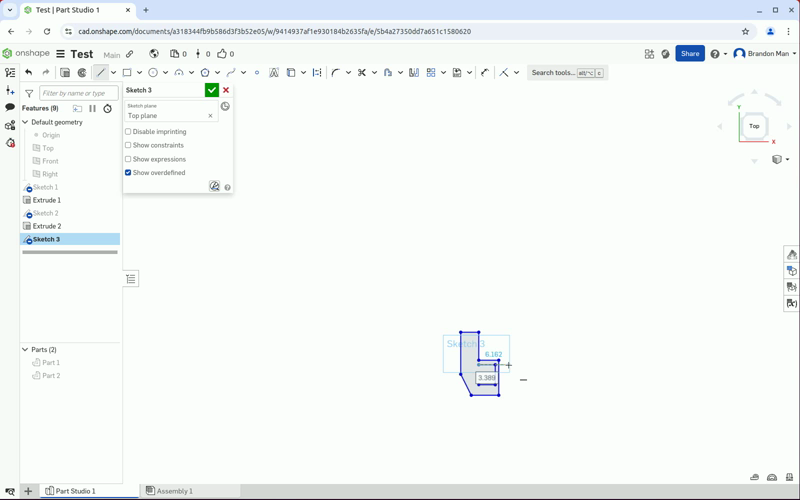
mouse_move(478, 384)
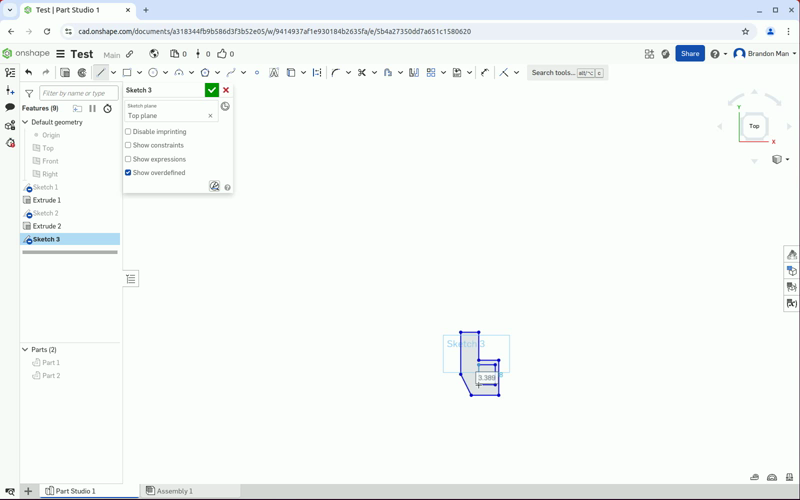
key_up(shift)
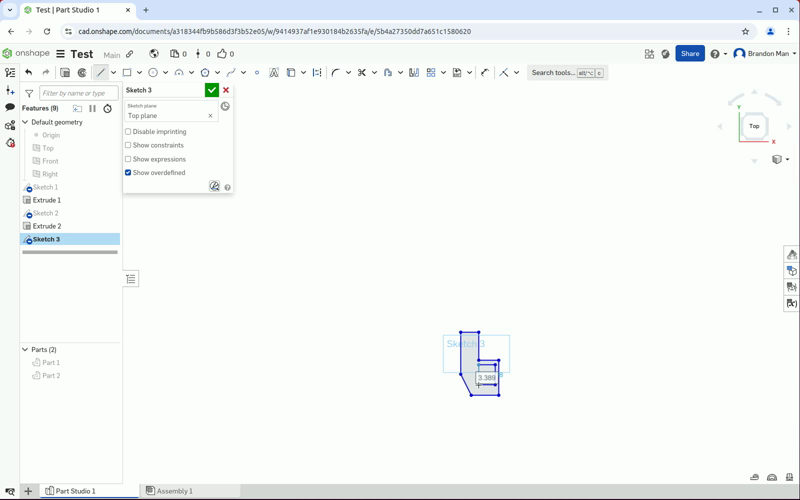
click(478, 384)
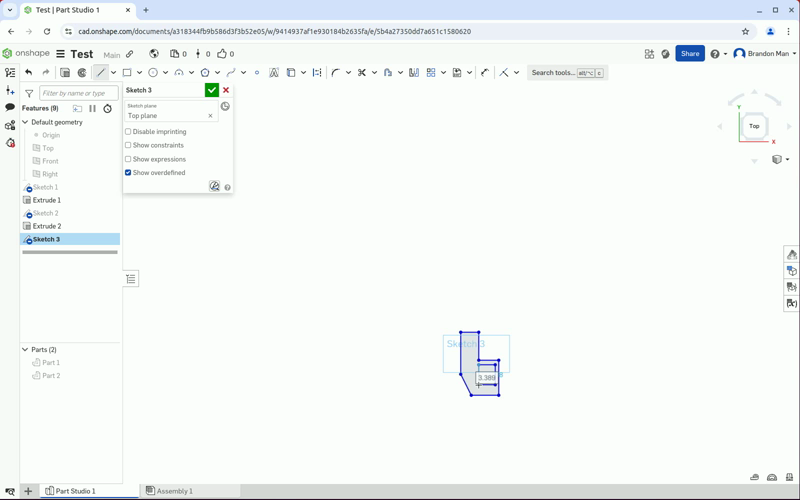
key(esc)
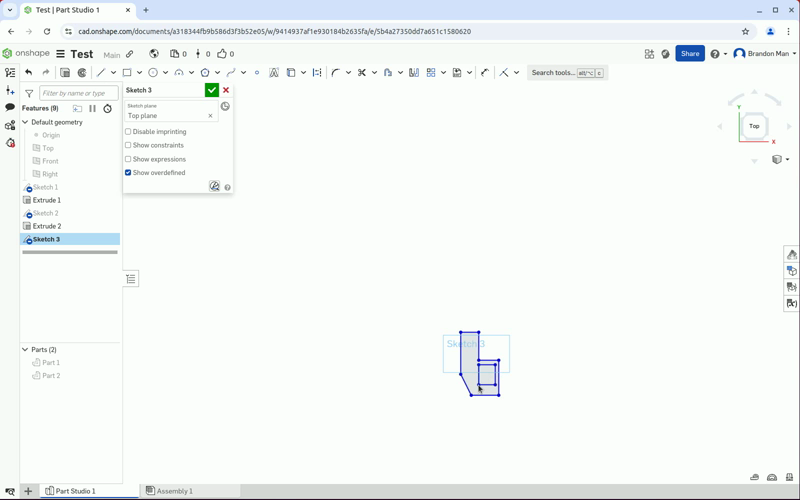
mouse_move(462, 342)
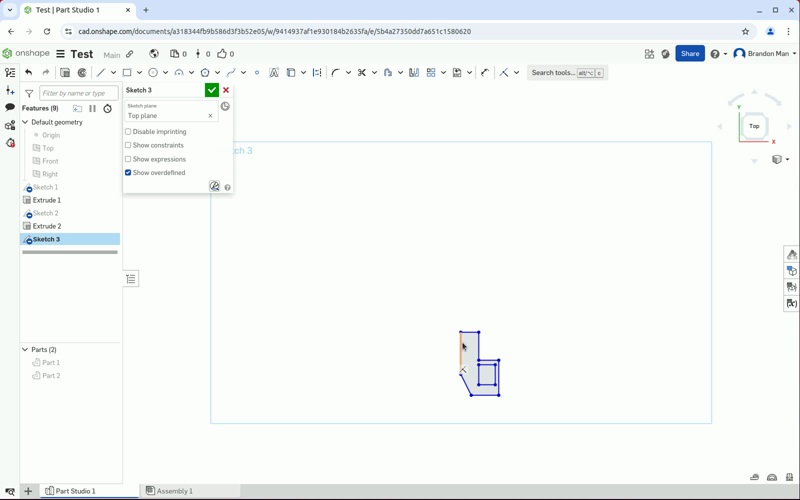
scroll(6)
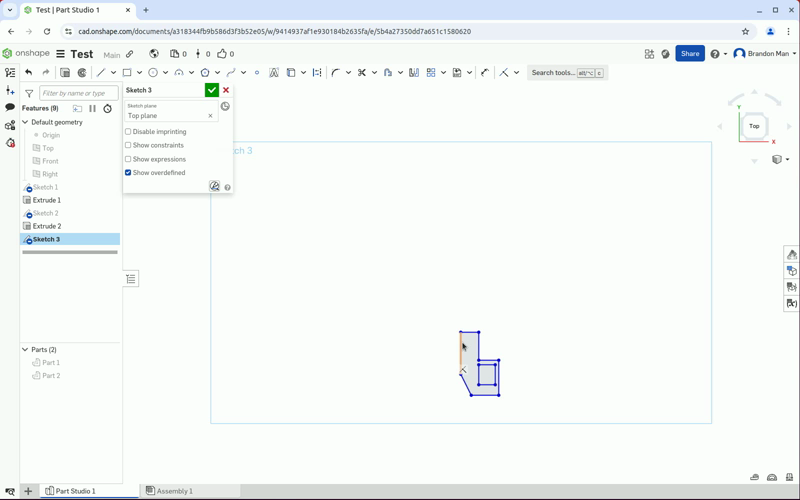
scroll(6)
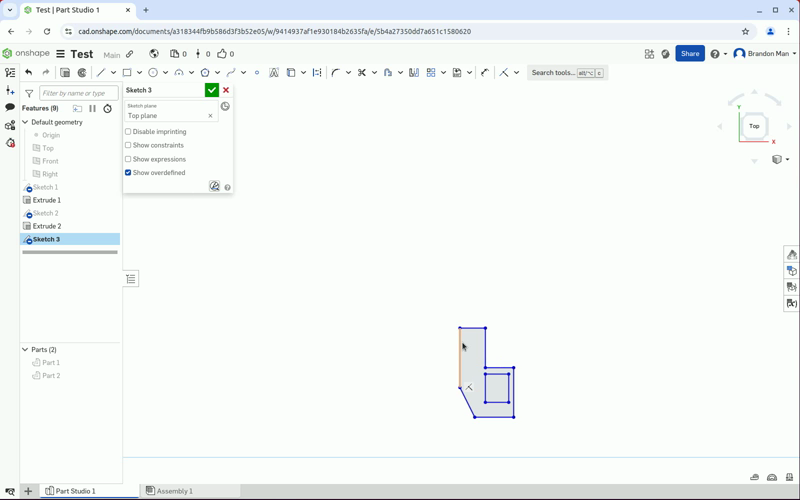
scroll(6)
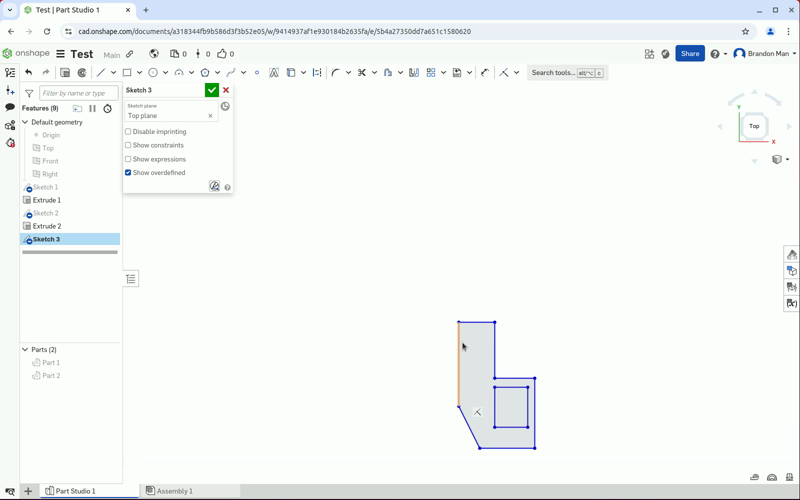
scroll(6)
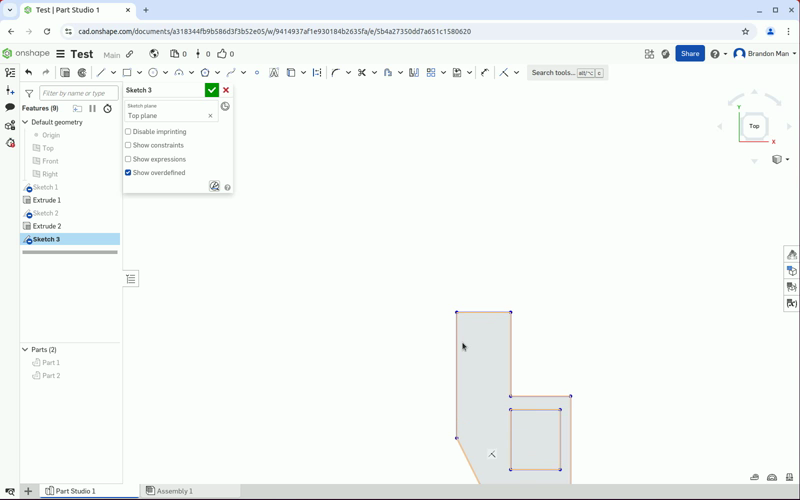
scroll(6)
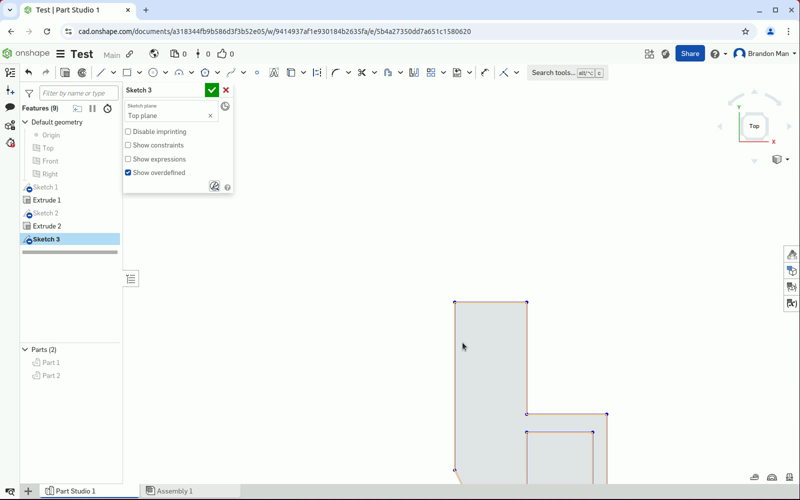
scroll(6)
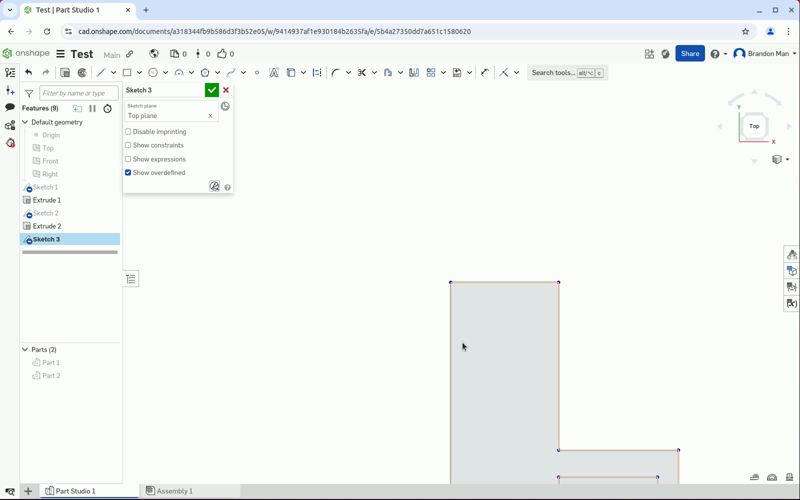
scroll(6)
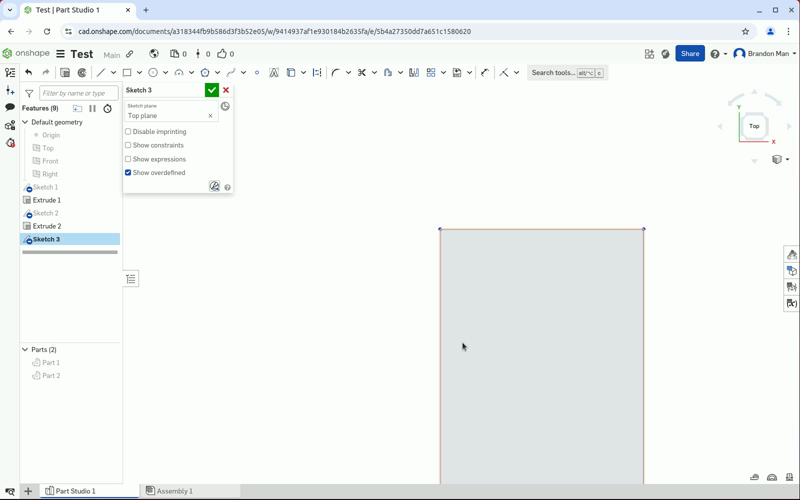
click(462, 342)
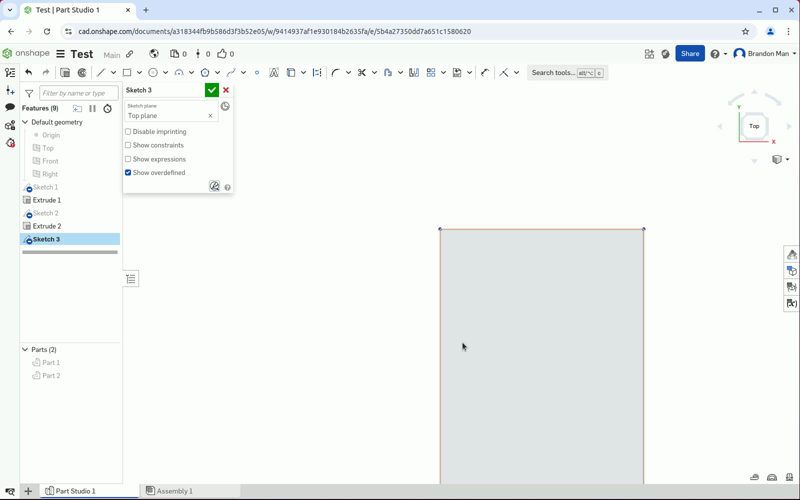
scroll(-6)
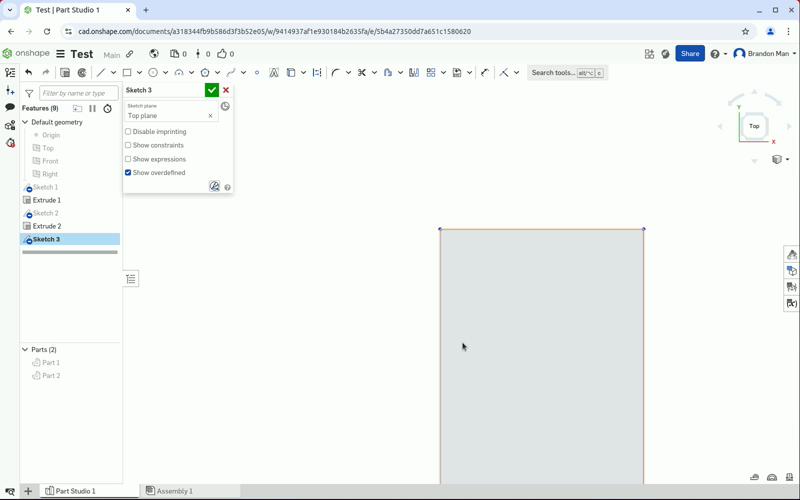
scroll(-6)
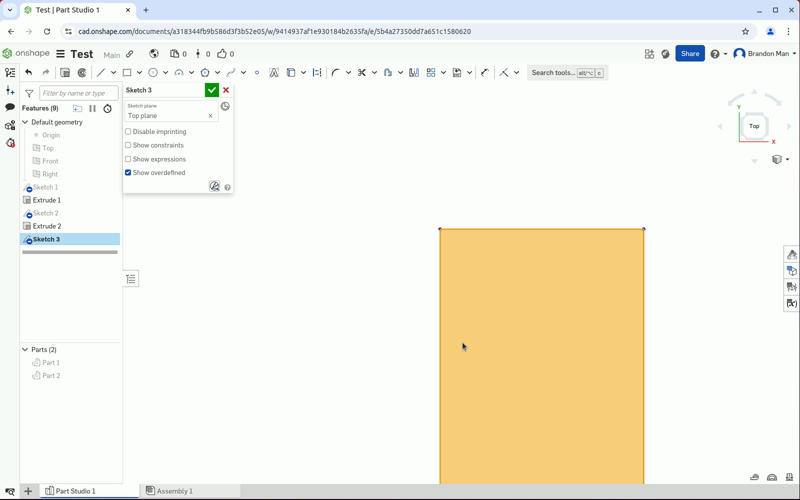
scroll(-6)
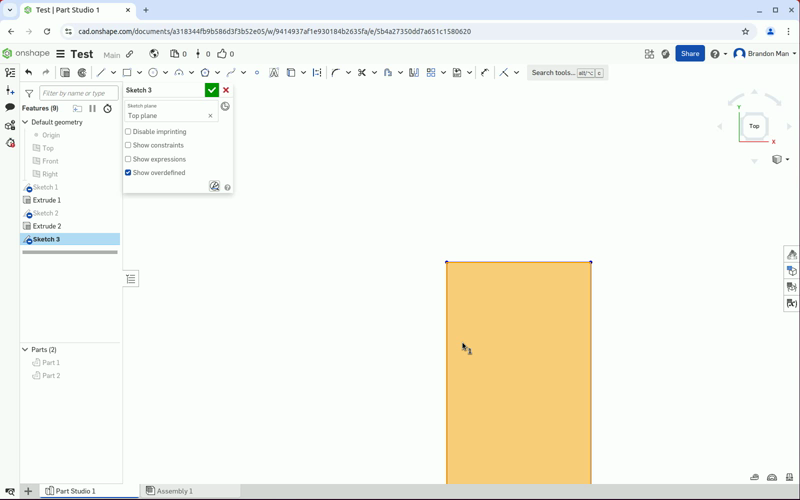
scroll(-6)
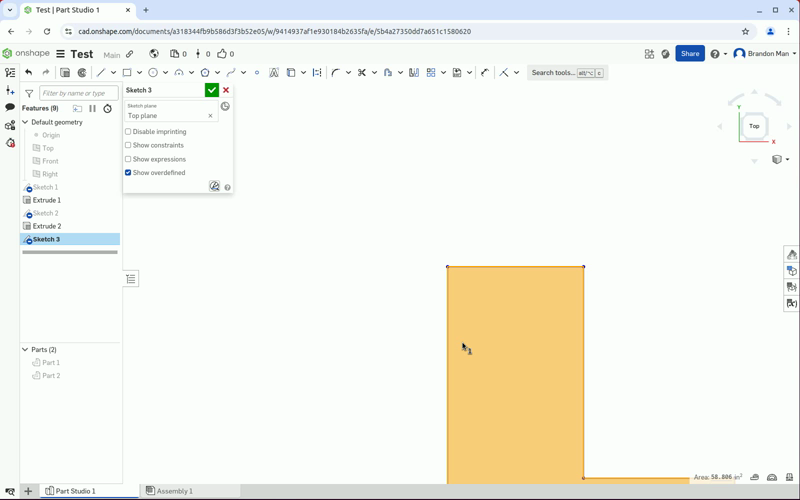
scroll(-6)
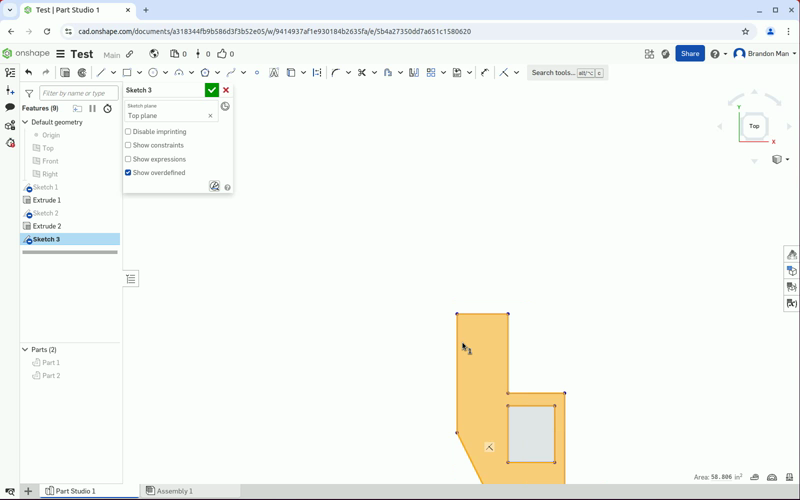
scroll(-6)
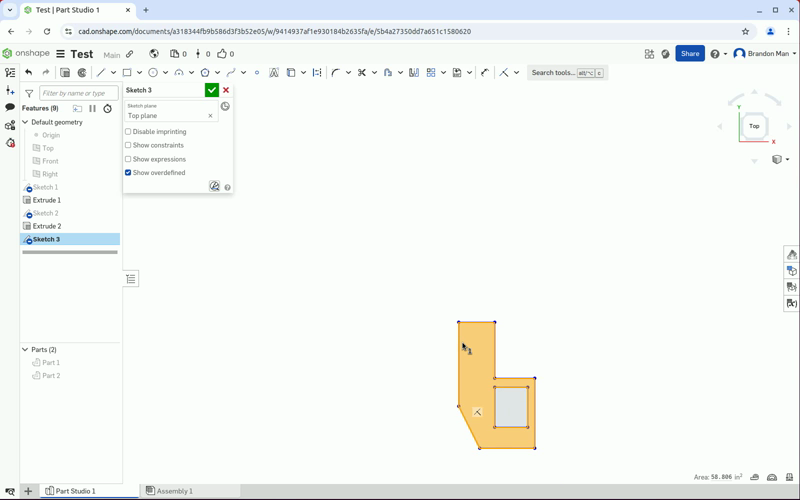
scroll(-6)
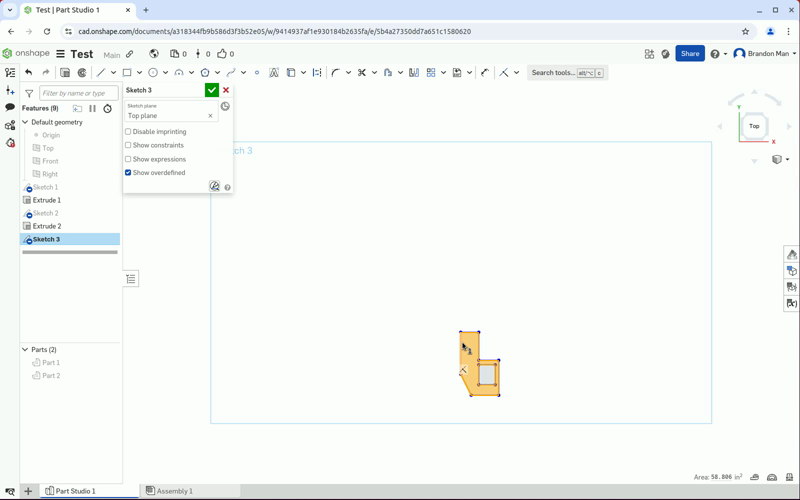
mouse_move(73, 352)
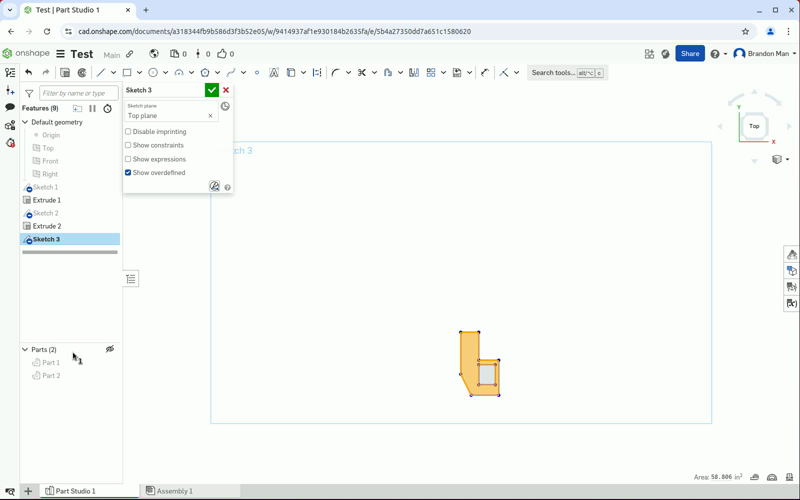
key(shift+y)
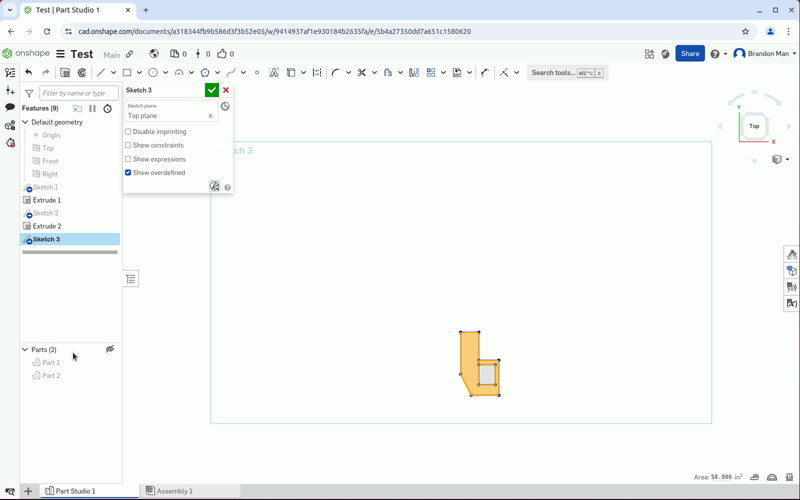
key(shift+e)
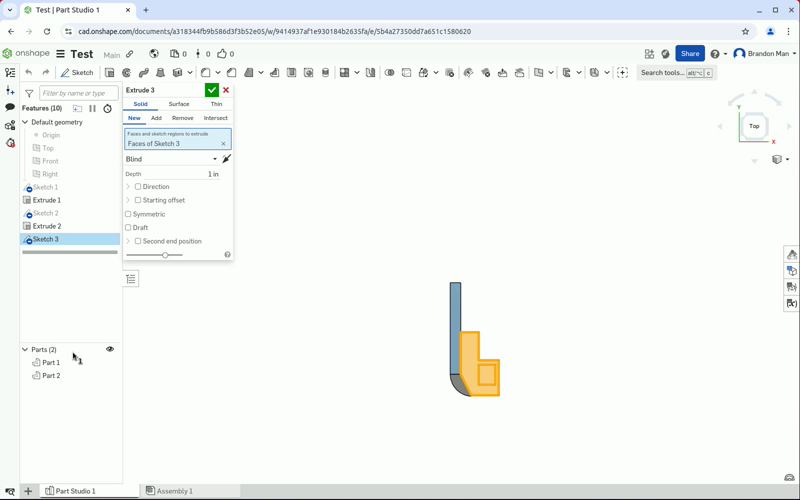
mouse_move(143, 106)
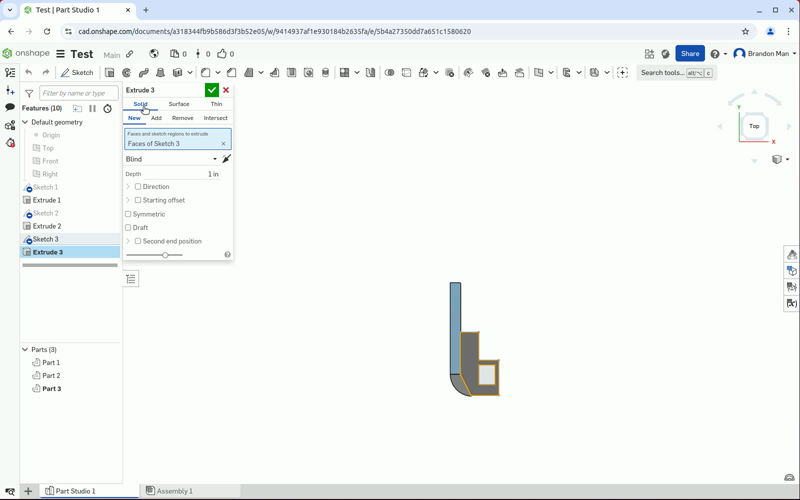
click(143, 106)
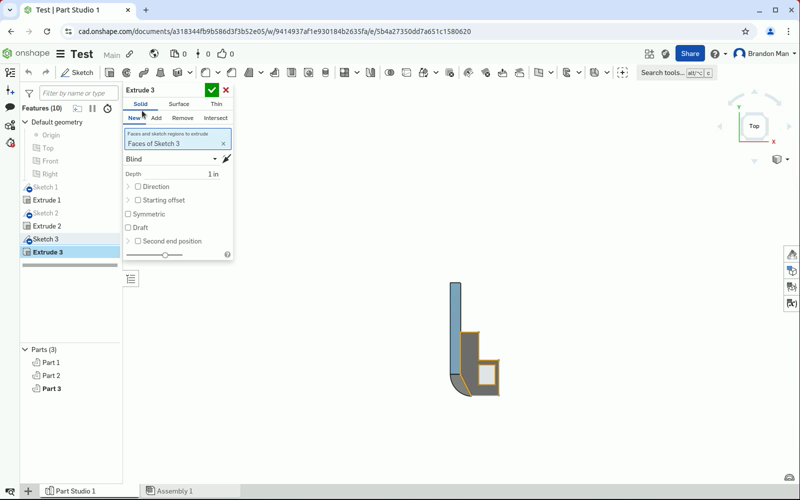
mouse_move(137, 120)
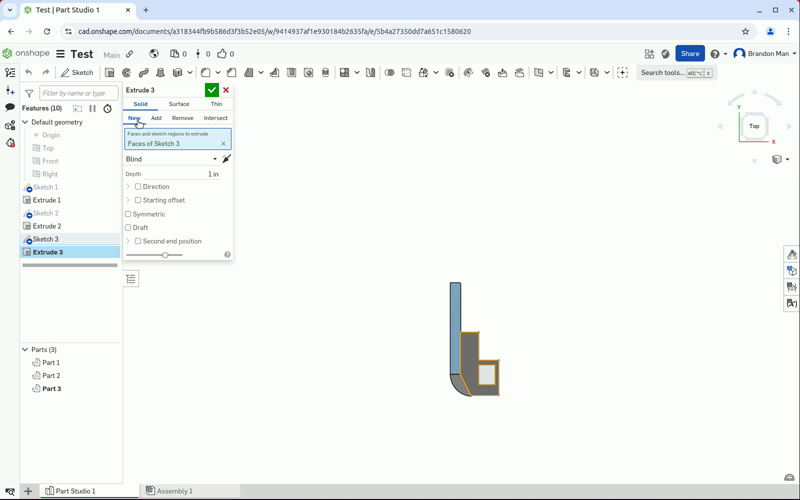
click(137, 120)
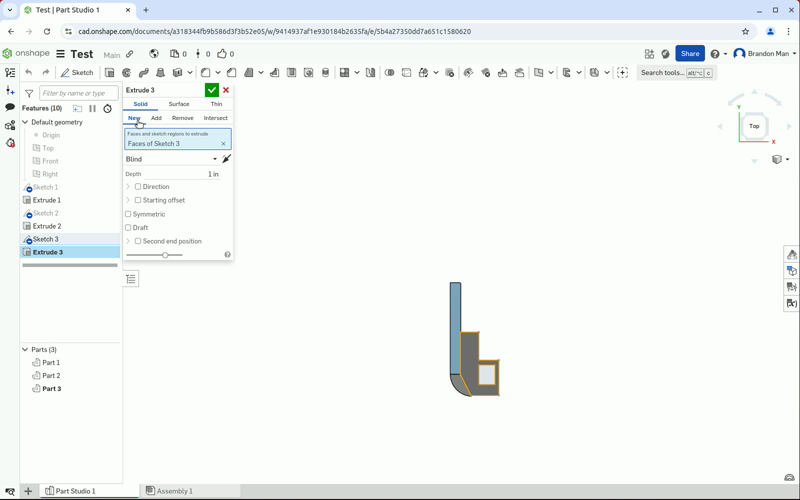
key(tab, 4)
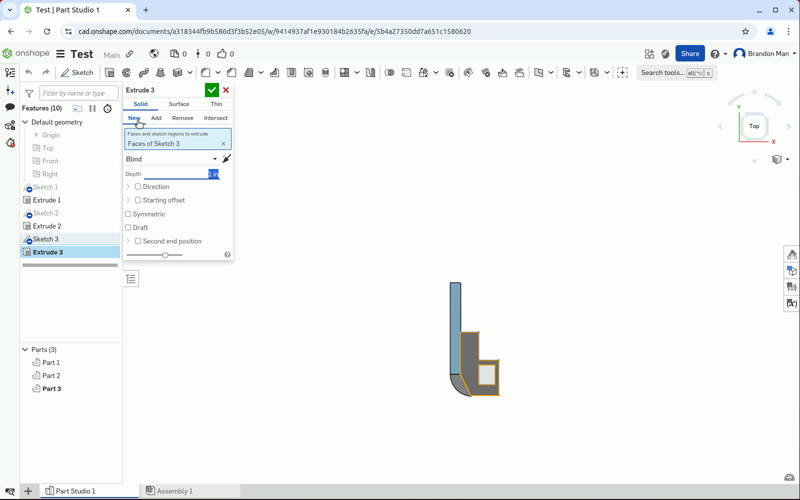
text(0.241)
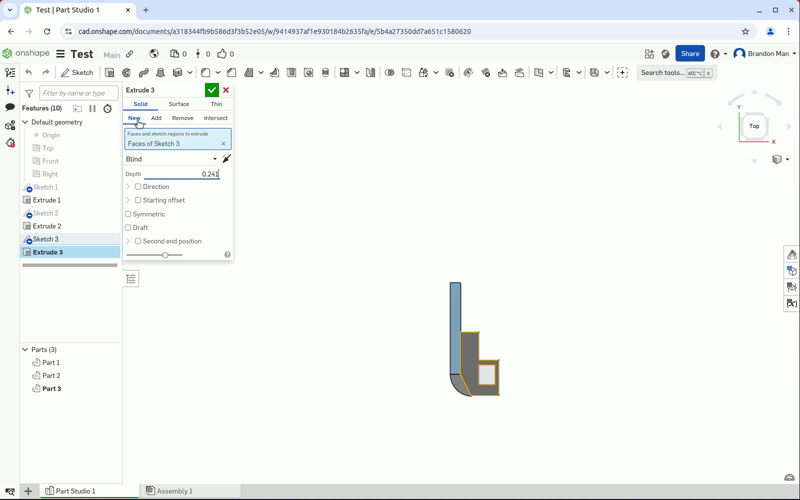
key(enter)
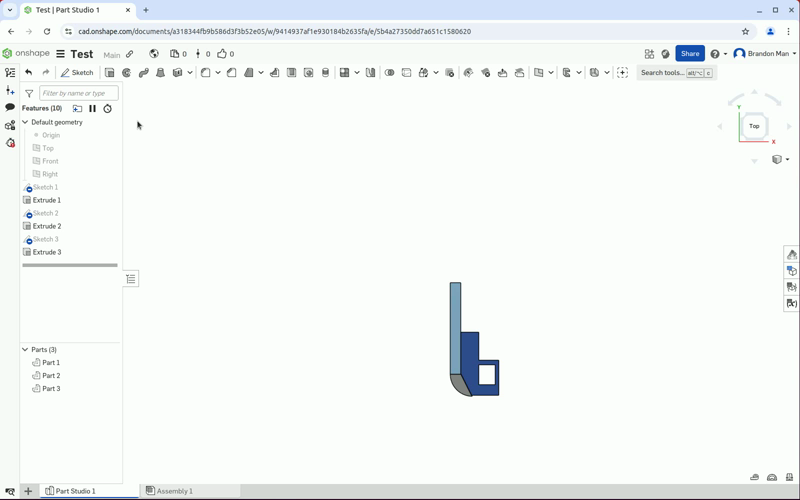
key(shift+h)
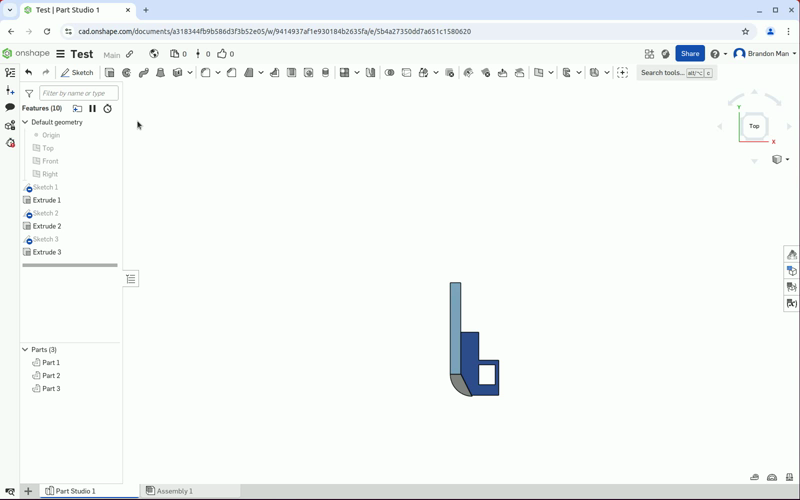
key(shift+h)
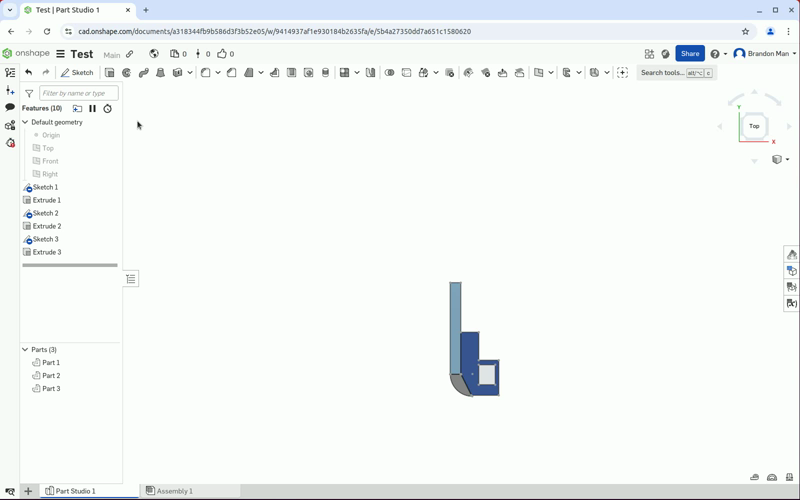
key(shift+7)
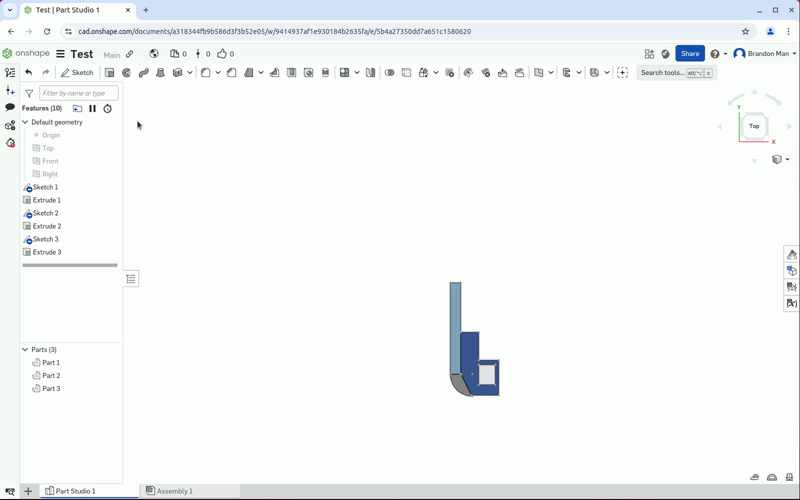
key(up, 3)
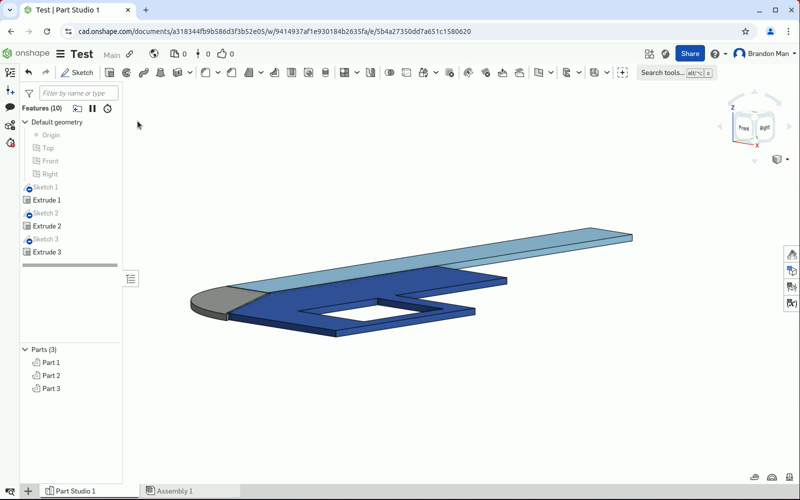
key(left, 3)
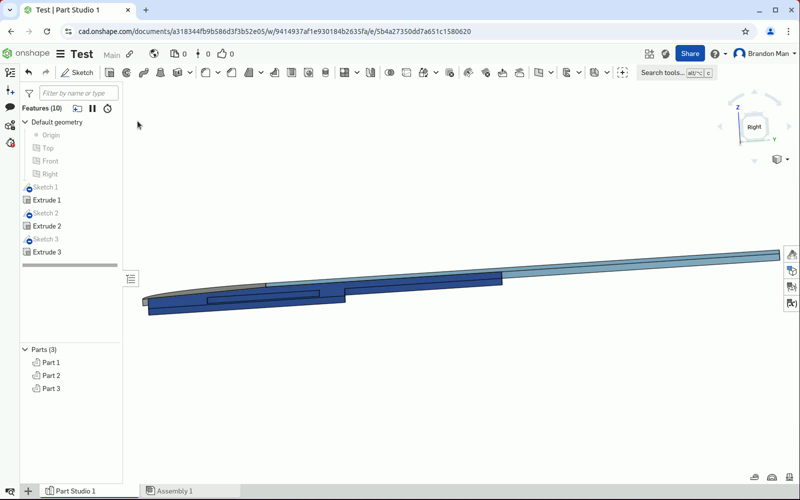
key(right, 3)
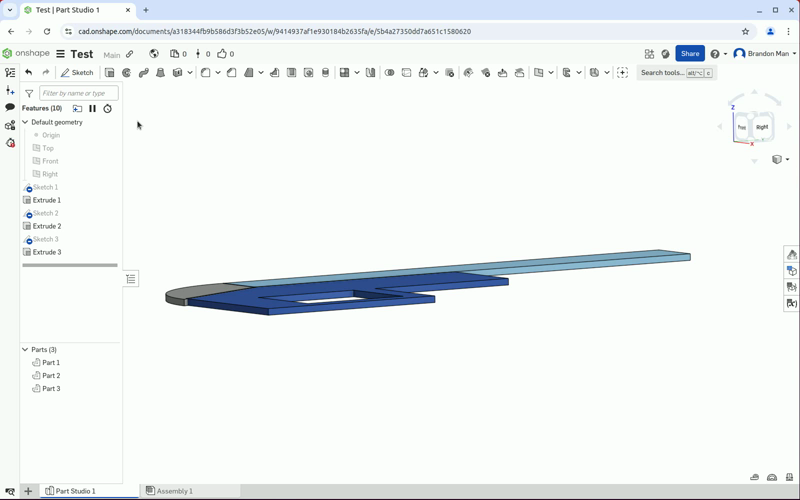
key(down, 3)
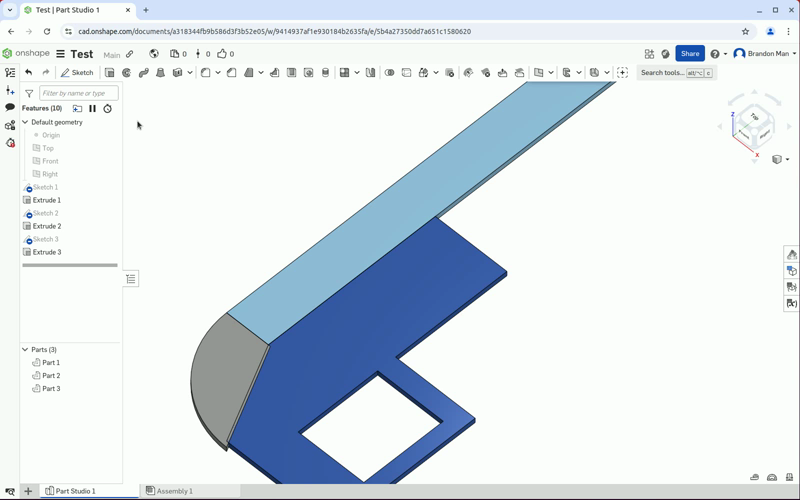
mouse_move(73, 189)
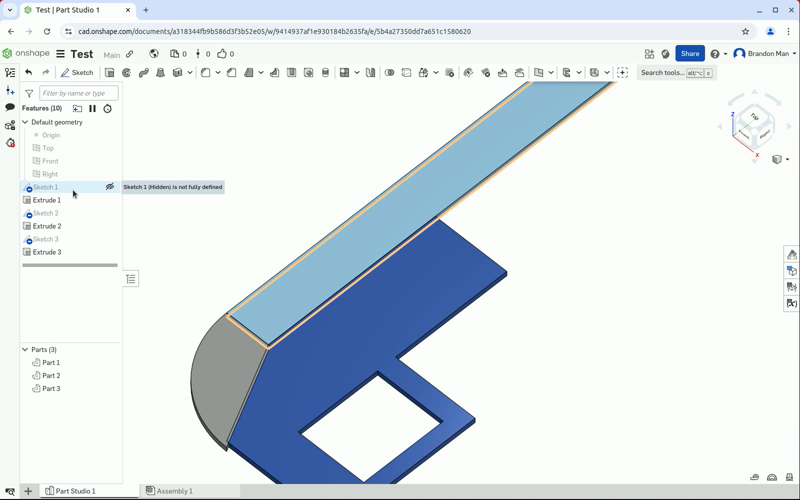
click(73, 189)